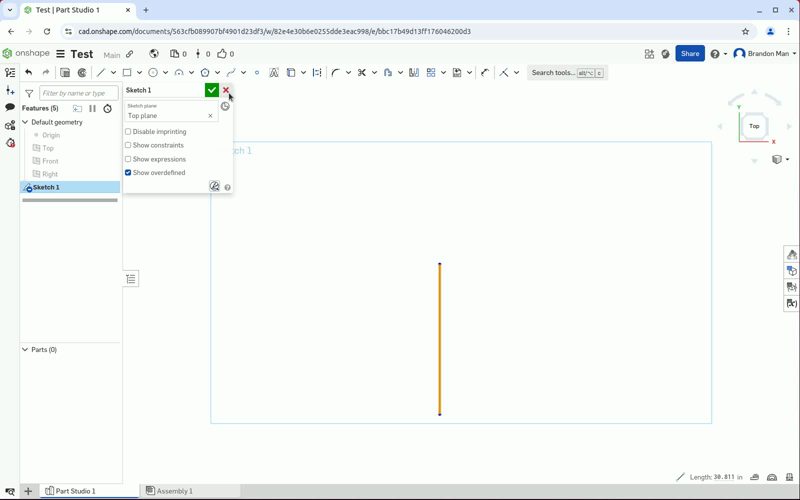
key(shift+h)
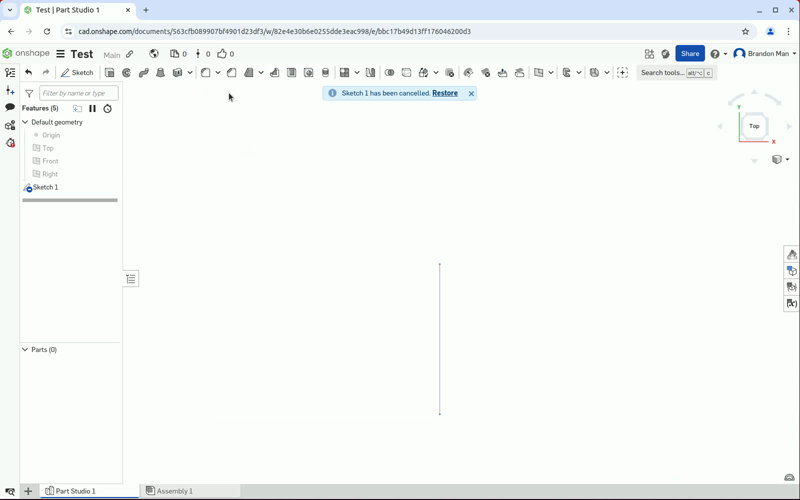
key(shift+s)
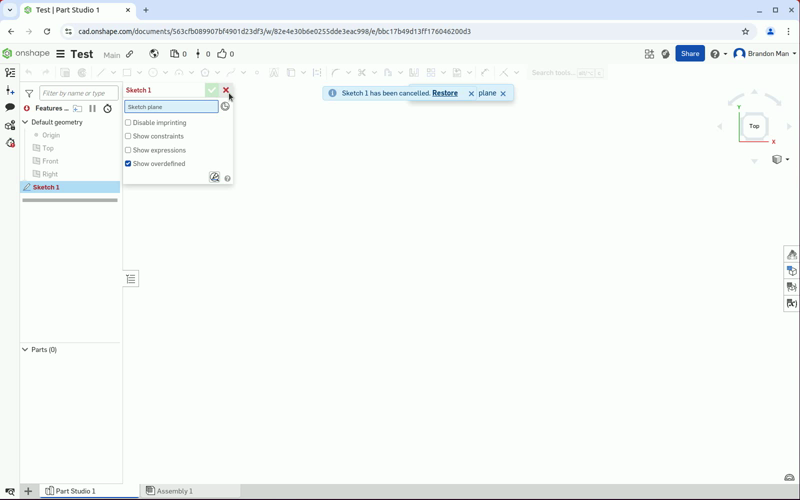
mouse_move(73, 150)
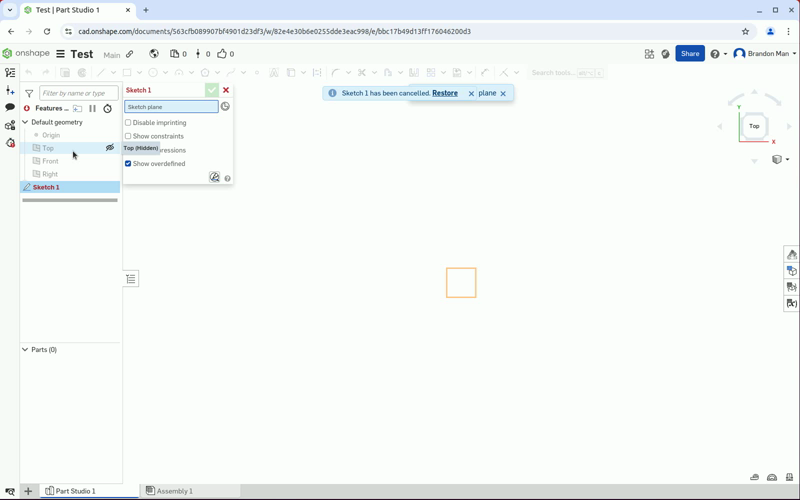
click(73, 150)
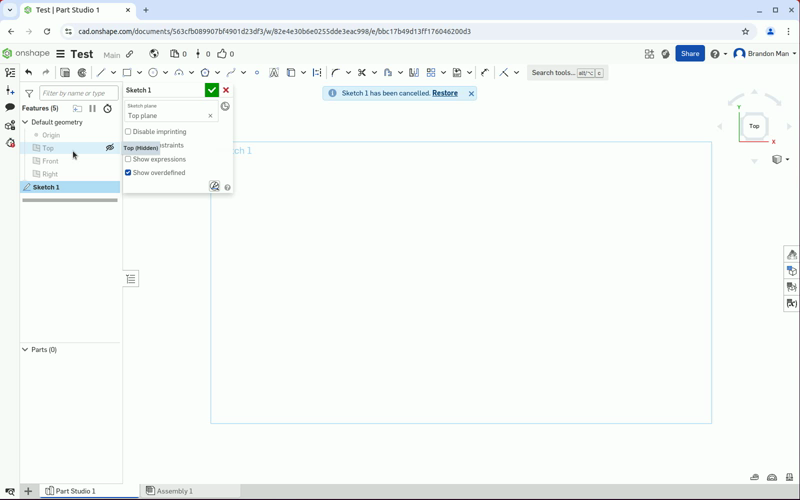
mouse_move(73, 352)
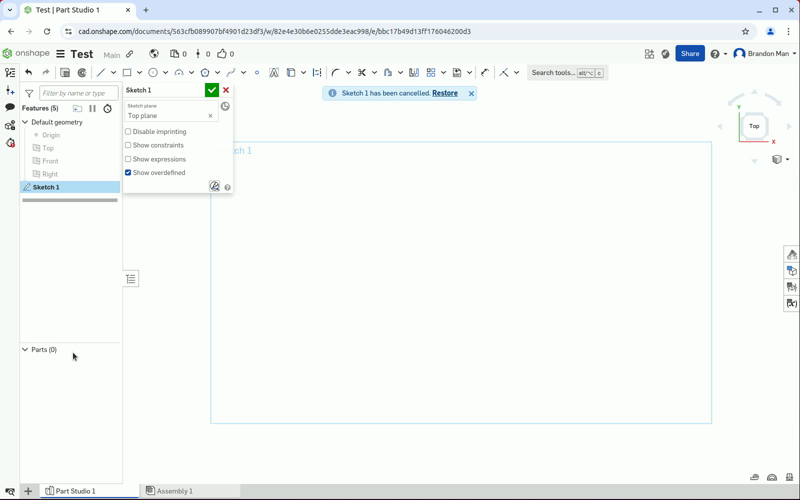
key(y)
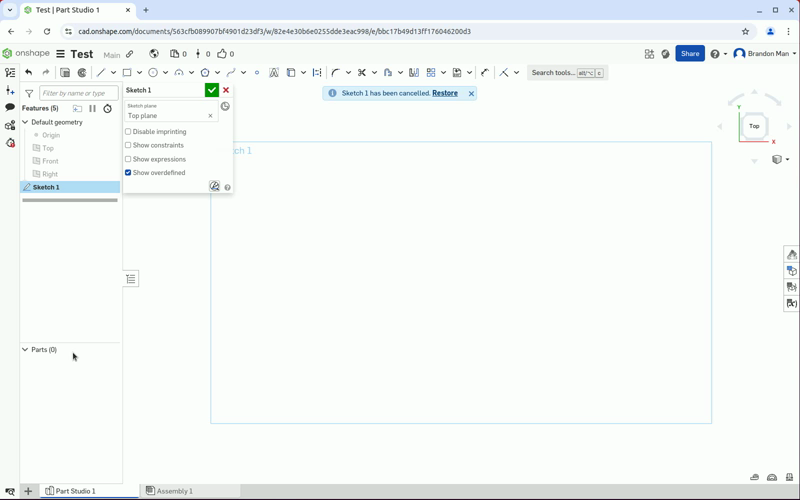
key(c)
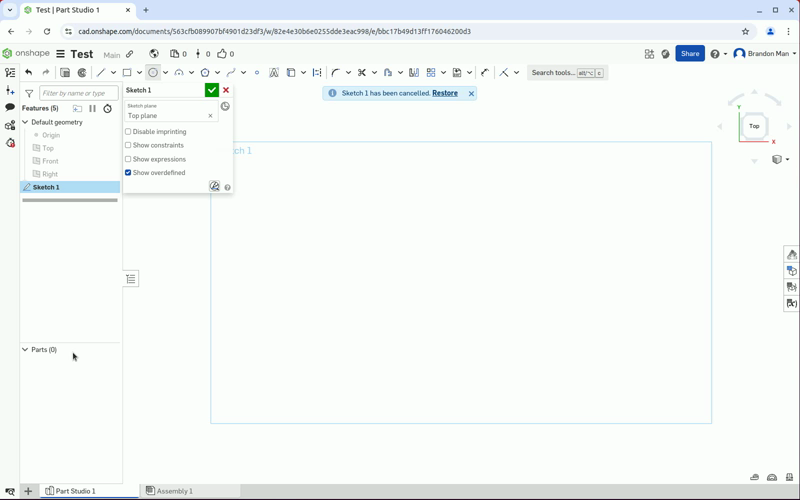
key_down(shift)
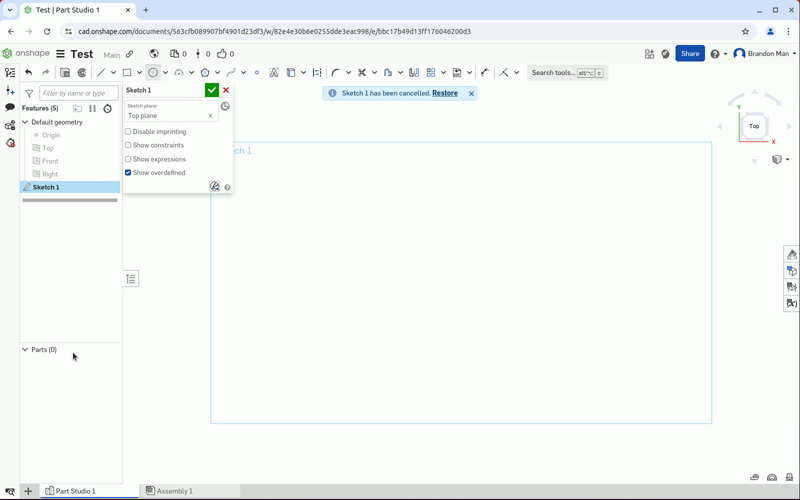
mouse_move(525, 282)
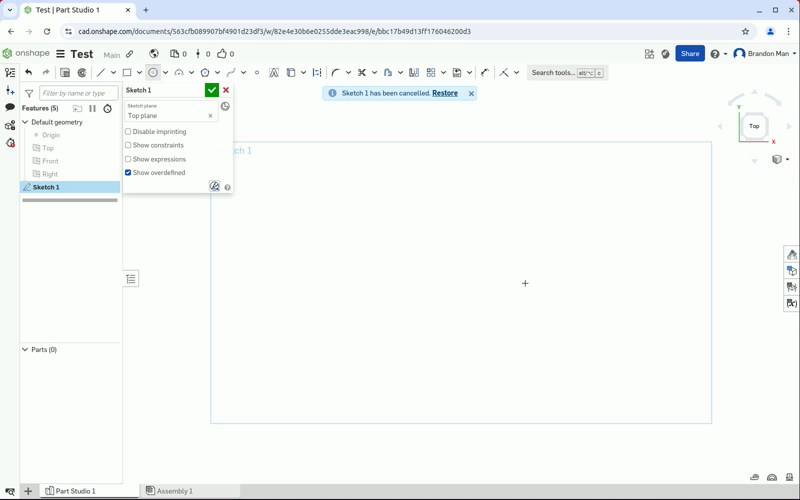
click(525, 282)
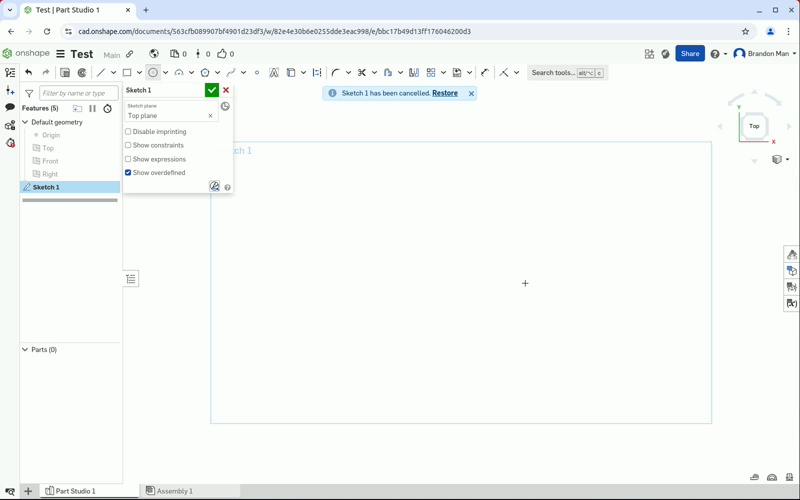
key_up(shift)
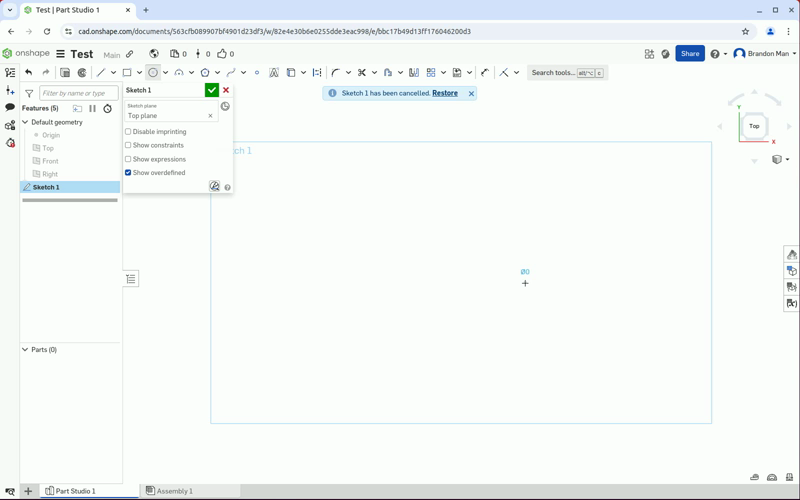
mouse_move(565, 282)
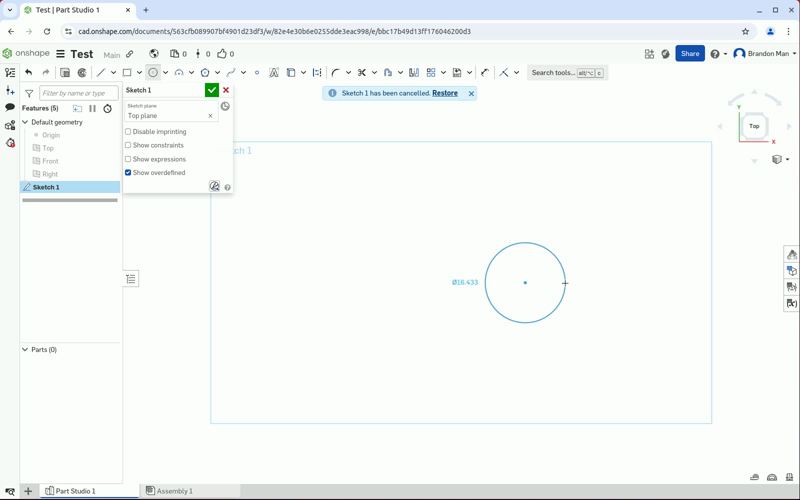
click(565, 282)
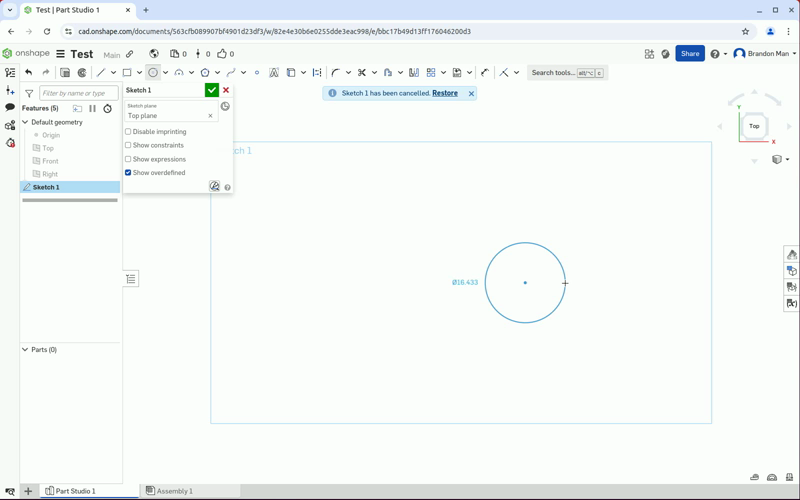
key(esc)
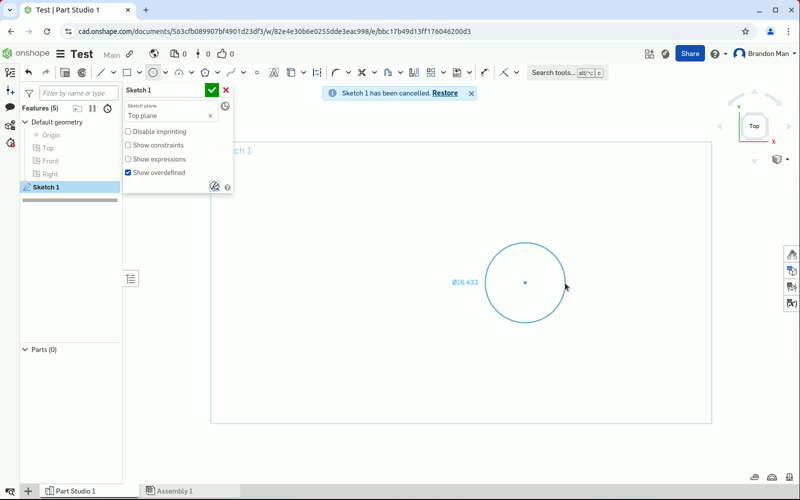
mouse_move(520, 276)
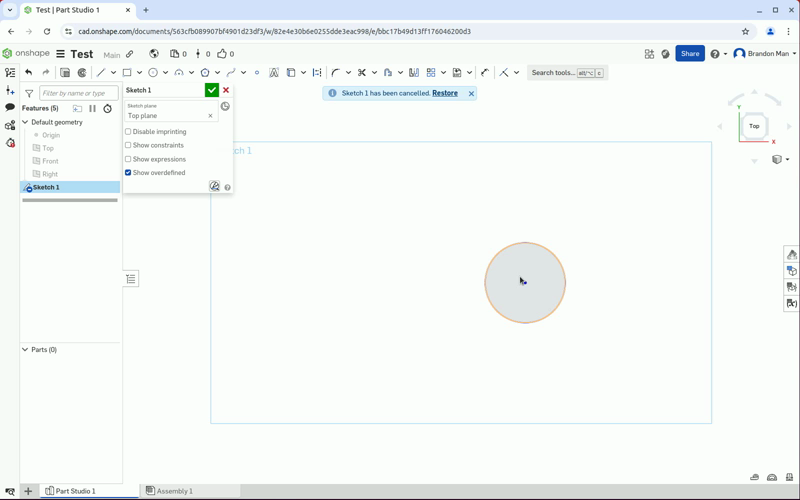
click(520, 276)
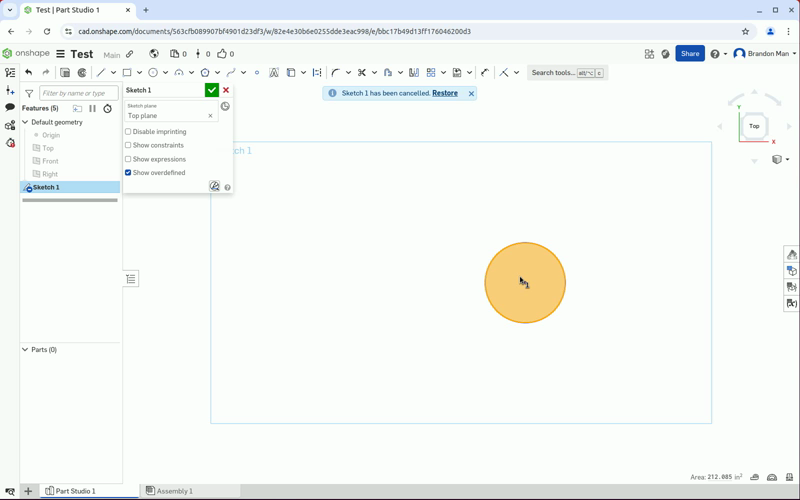
mouse_move(73, 352)
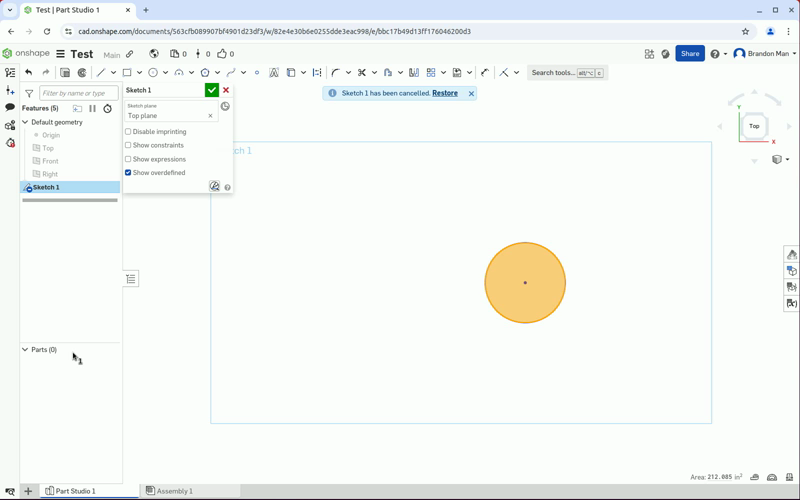
key(shift+y)
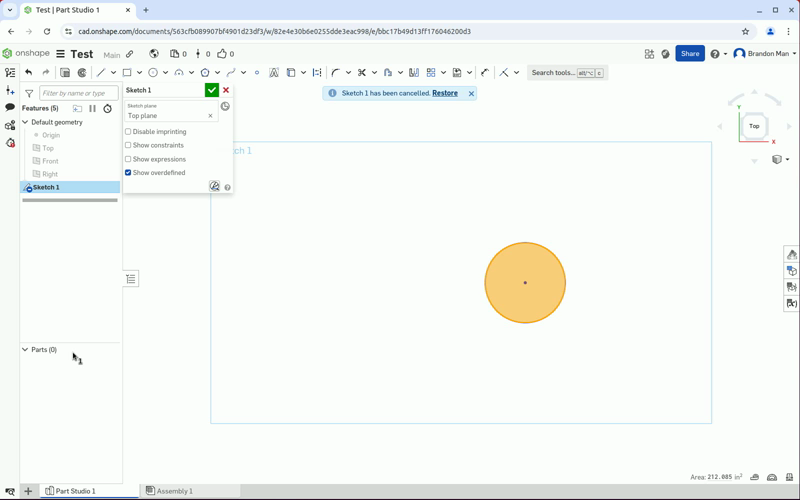
key(shift+e)
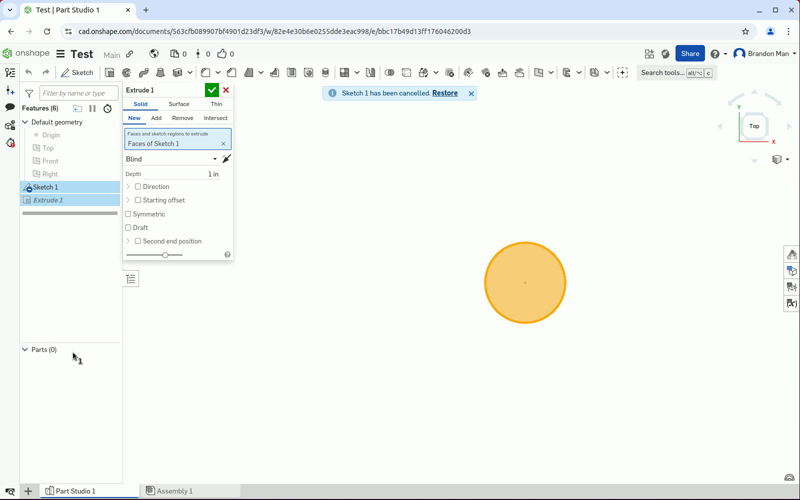
mouse_move(143, 106)
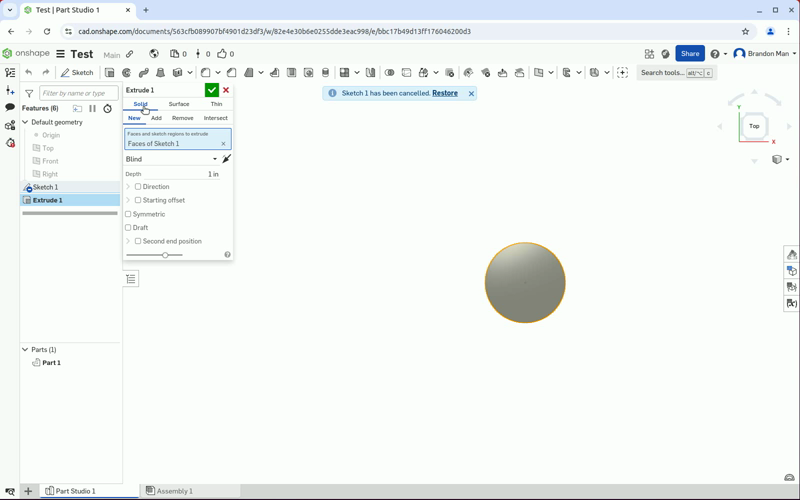
click(143, 106)
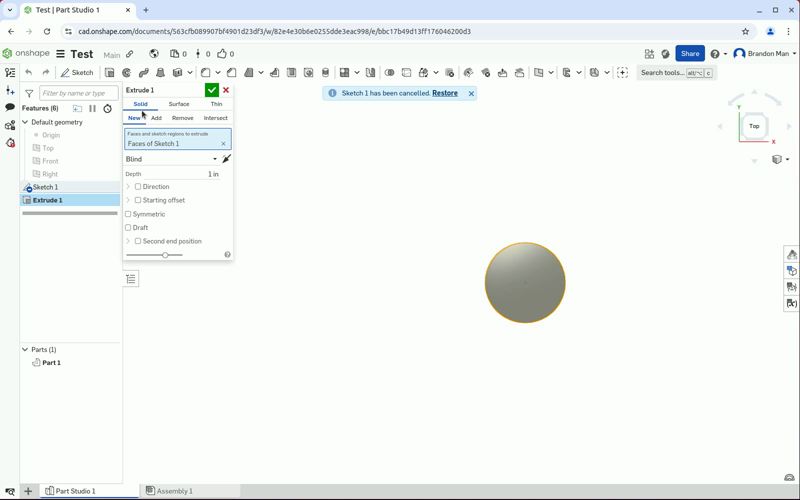
mouse_move(137, 120)
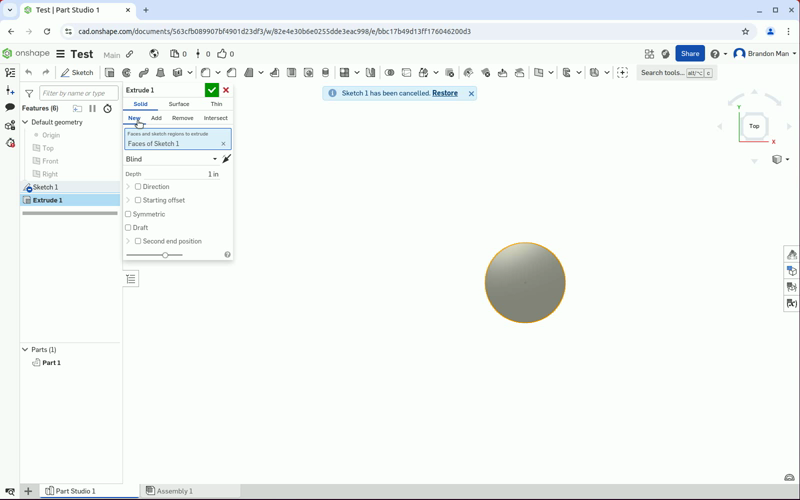
click(137, 120)
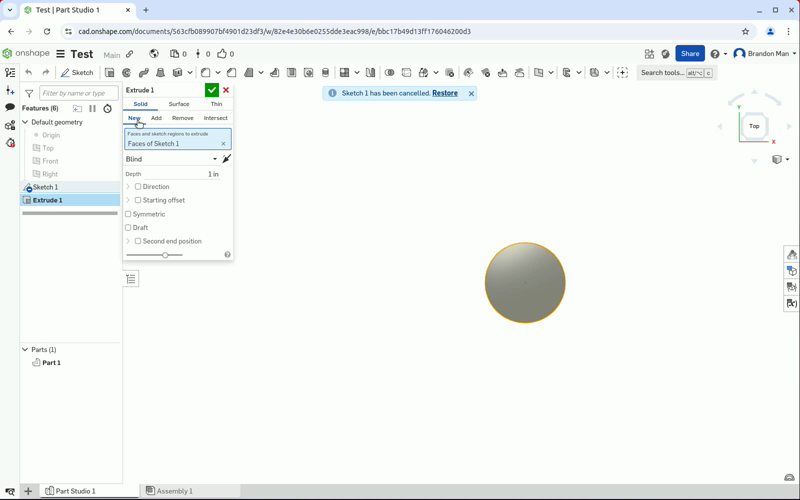
key(tab, 4)
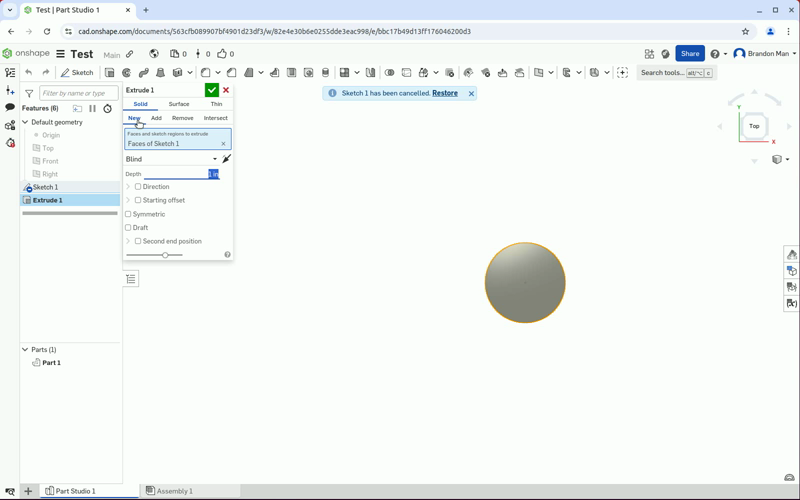
text(3.37)
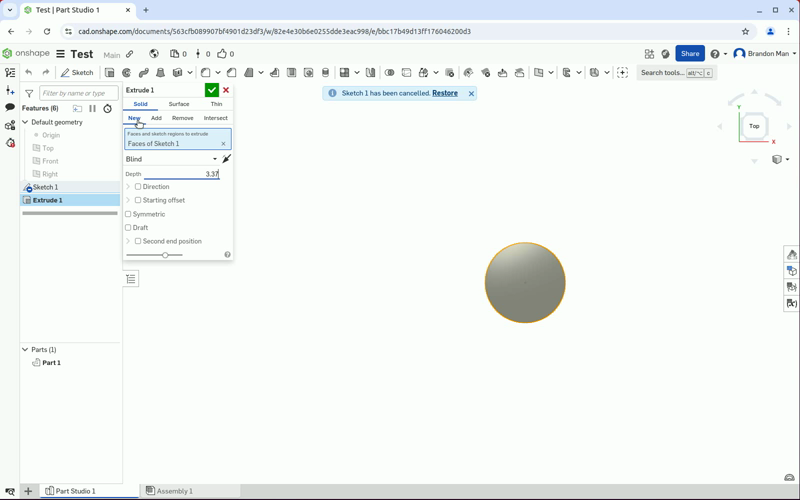
key(enter)
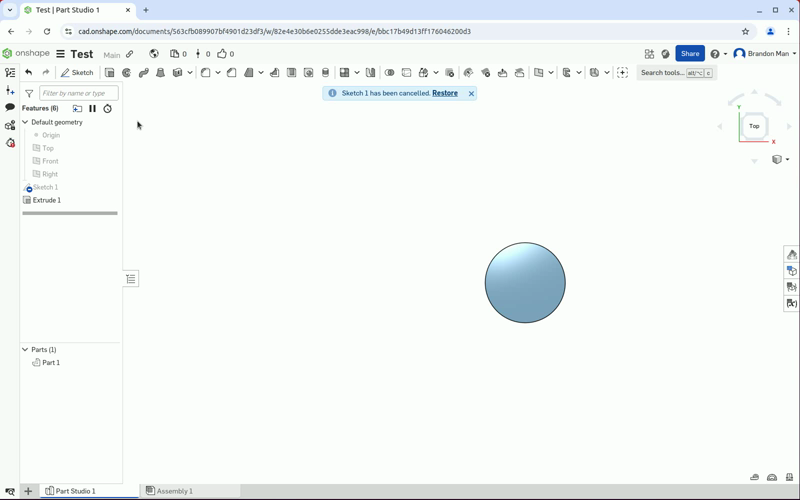
key(shift+h)
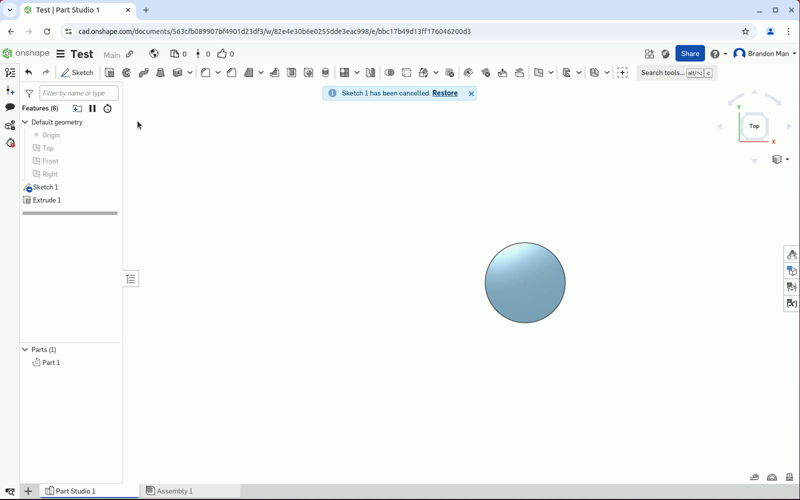
key(shift+h)
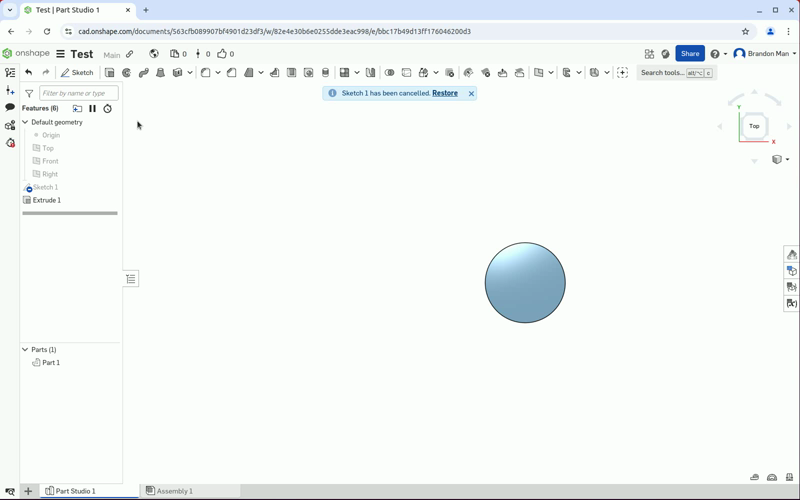
mouse_move(73, 189)
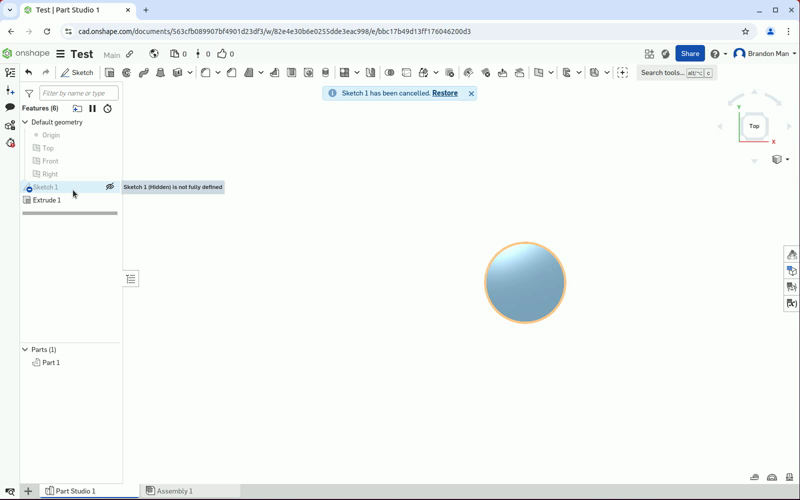
click(73, 189)
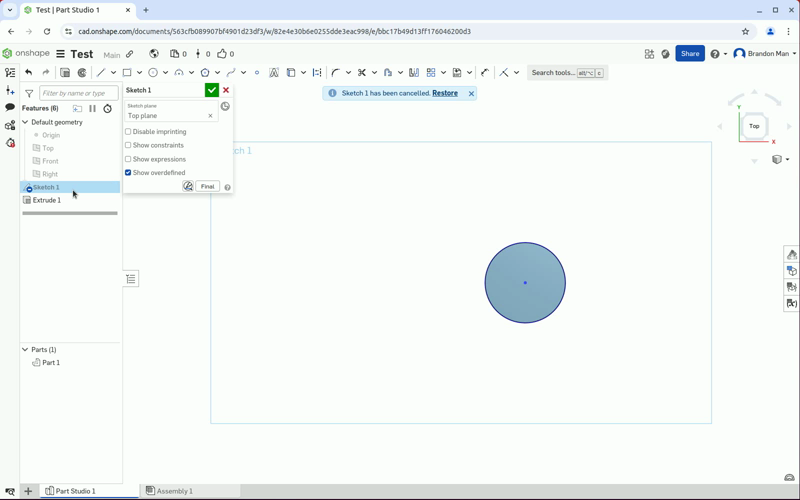
mouse_move(229, 92)
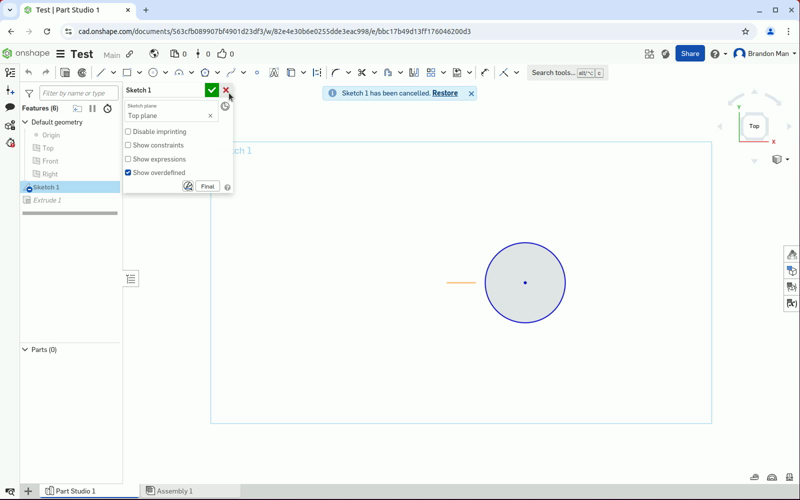
click(229, 92)
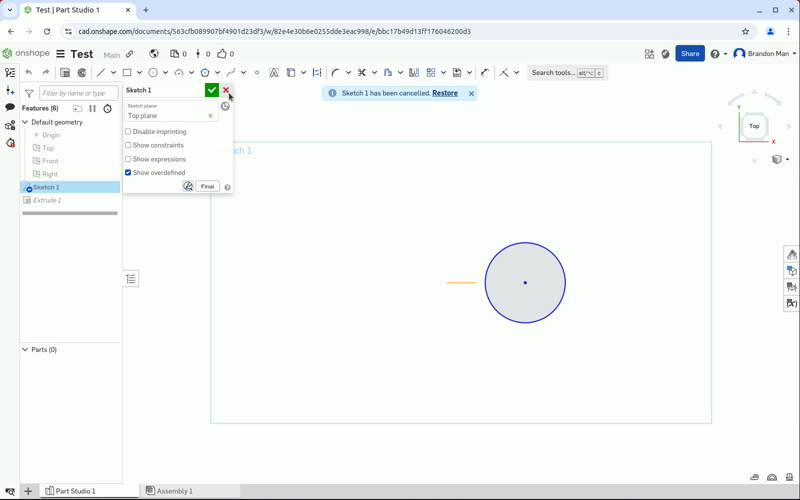
key(shift+s)
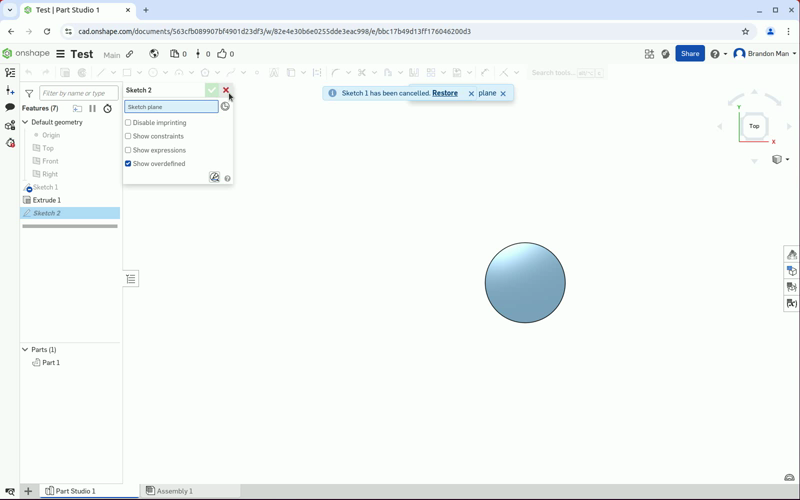
mouse_move(73, 150)
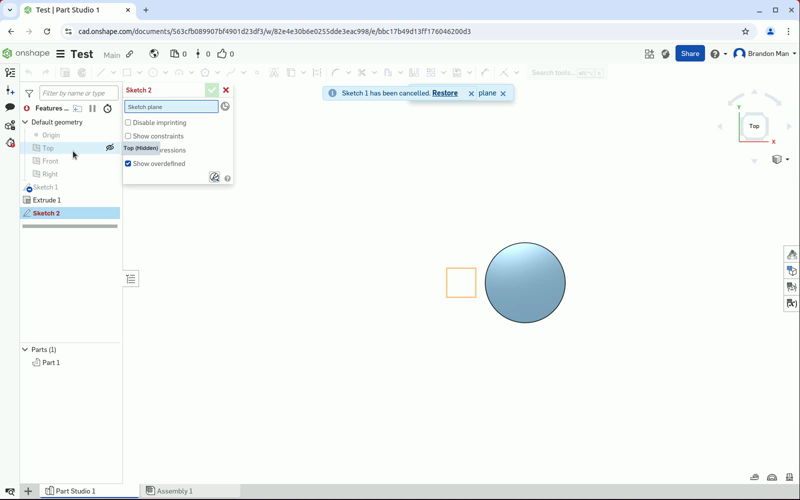
click(73, 150)
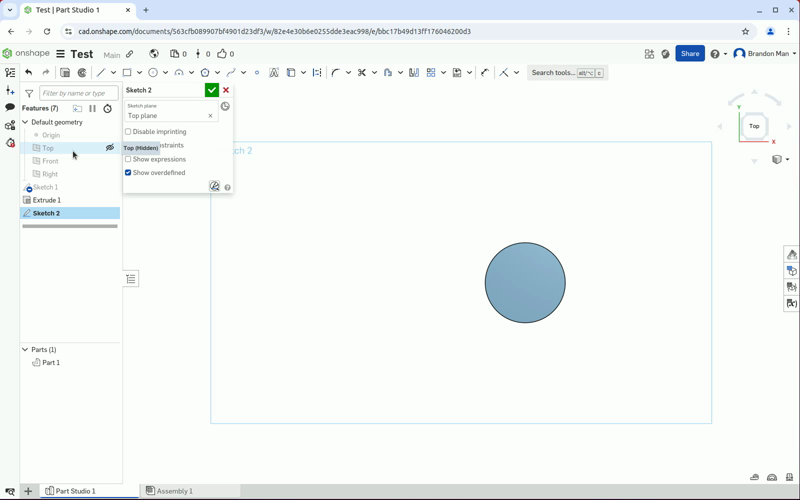
mouse_move(73, 352)
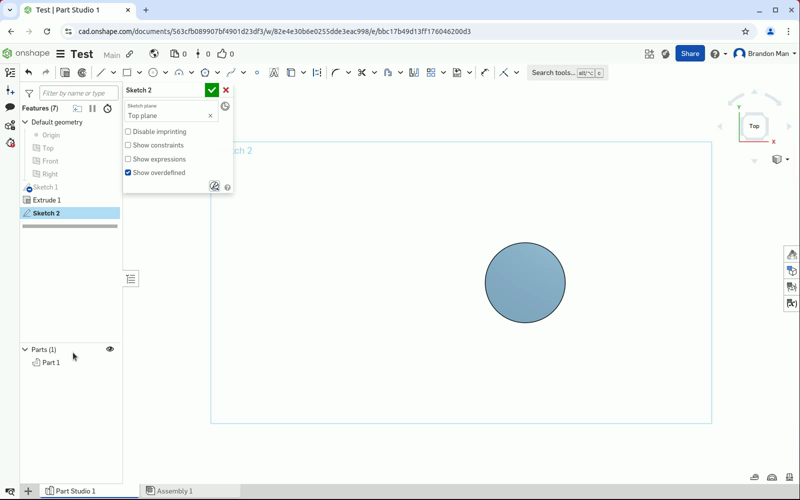
key(y)
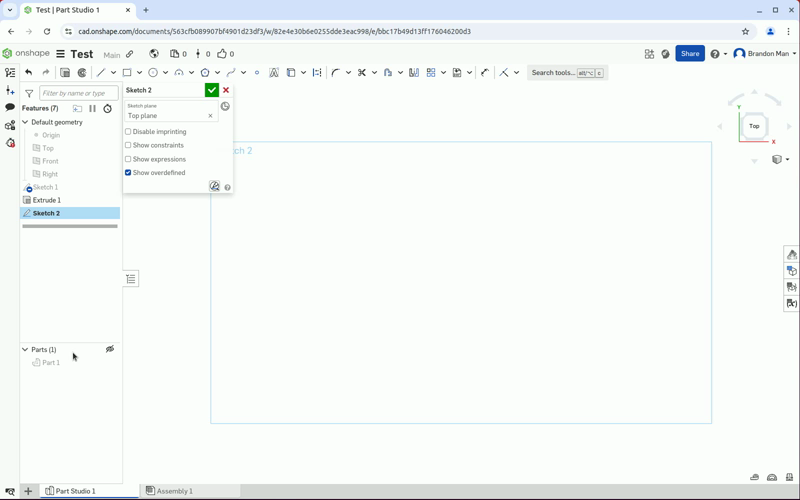
key(c)
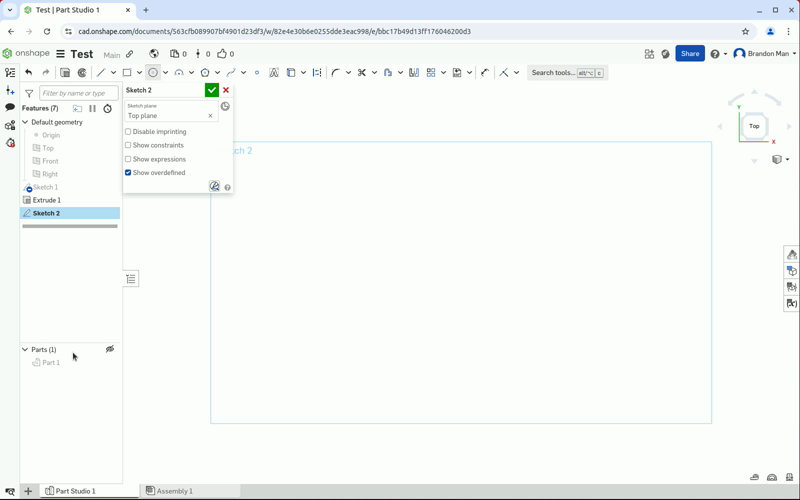
key_down(shift)
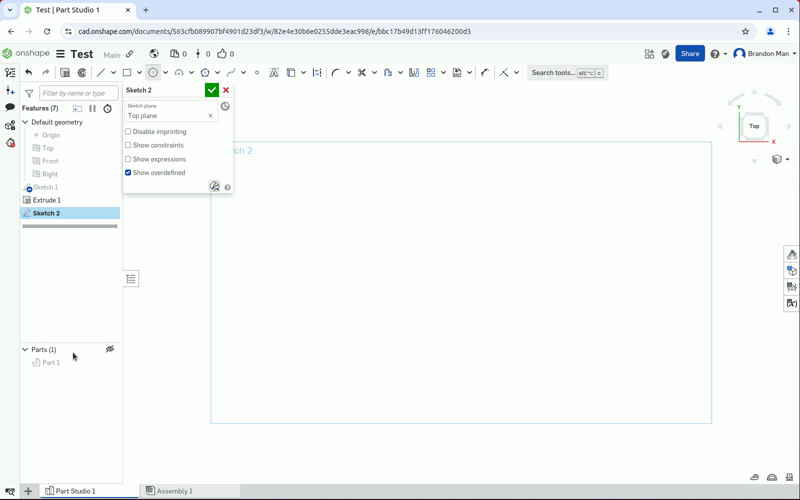
mouse_move(397, 282)
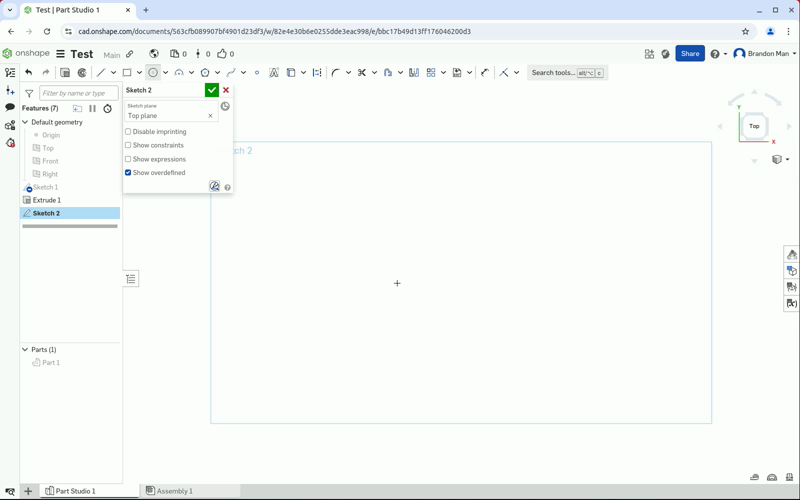
click(397, 282)
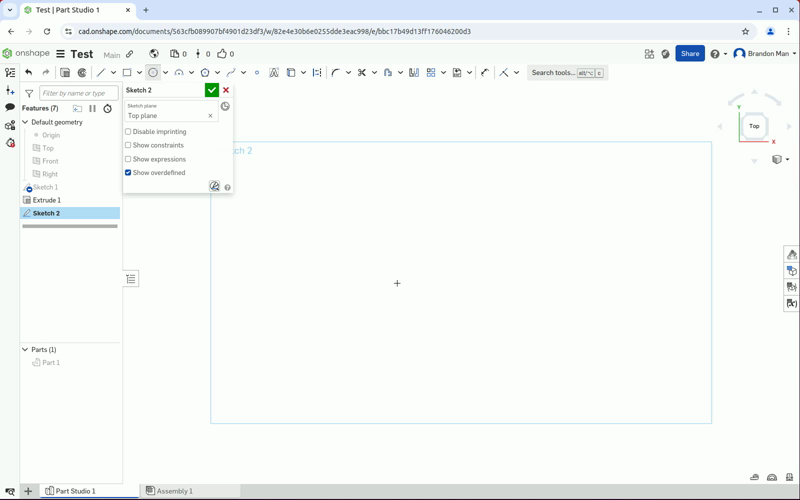
key_up(shift)
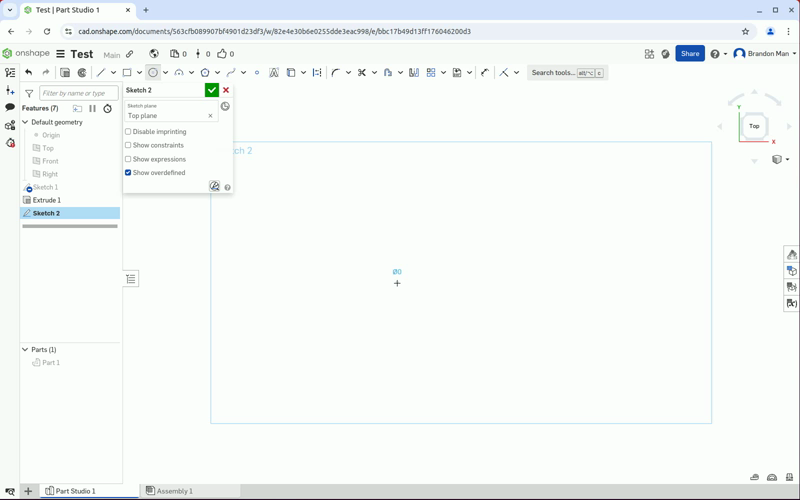
mouse_move(437, 282)
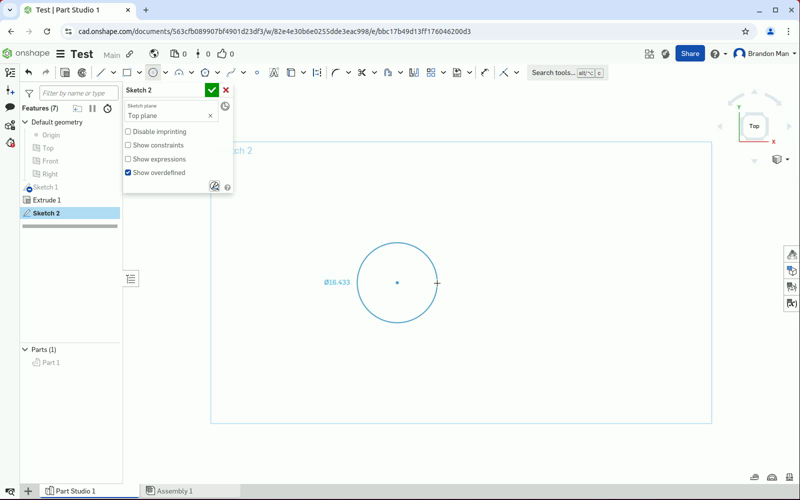
click(437, 282)
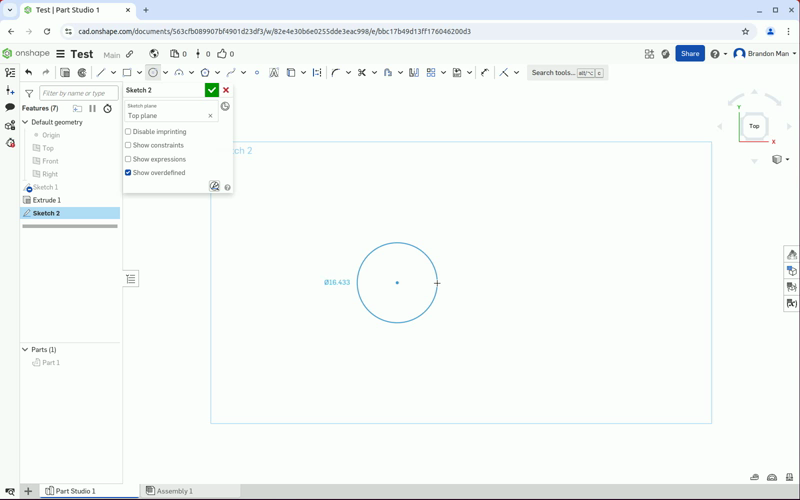
key(esc)
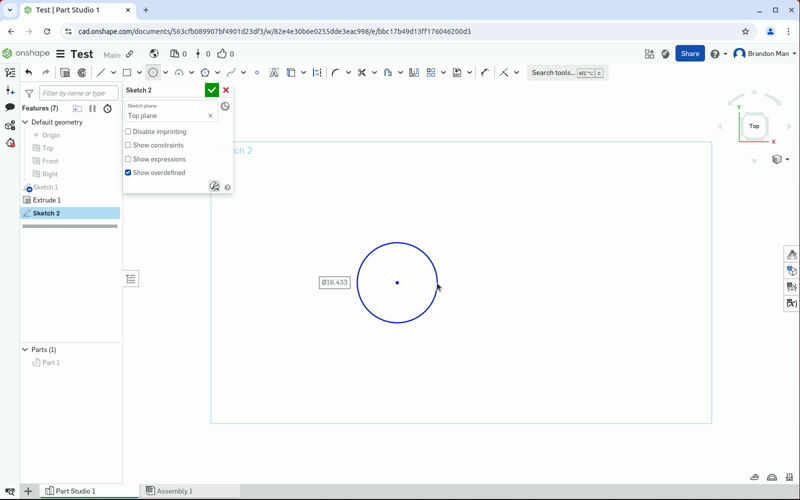
mouse_move(411, 281)
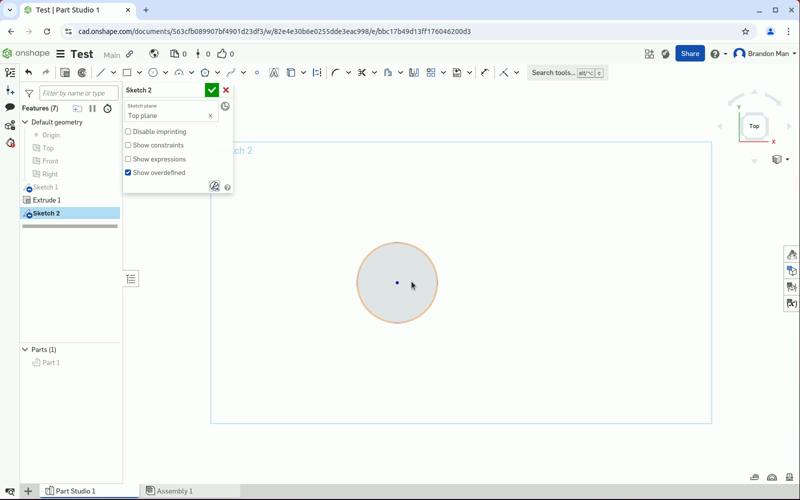
click(411, 281)
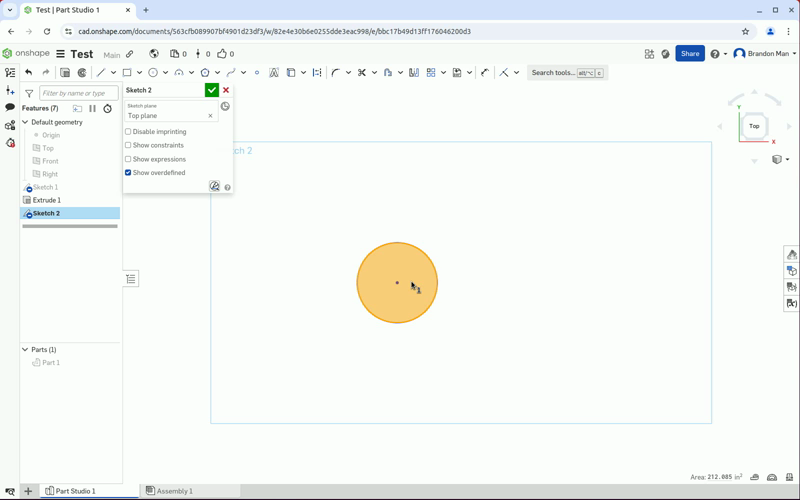
mouse_move(73, 352)
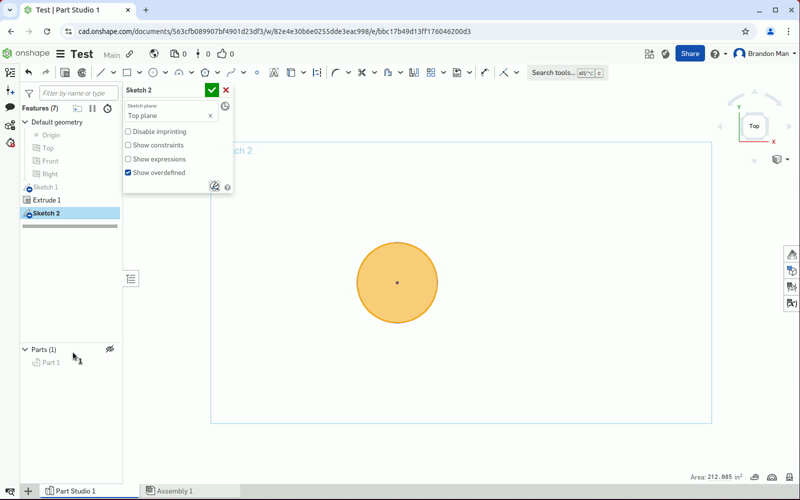
key(shift+y)
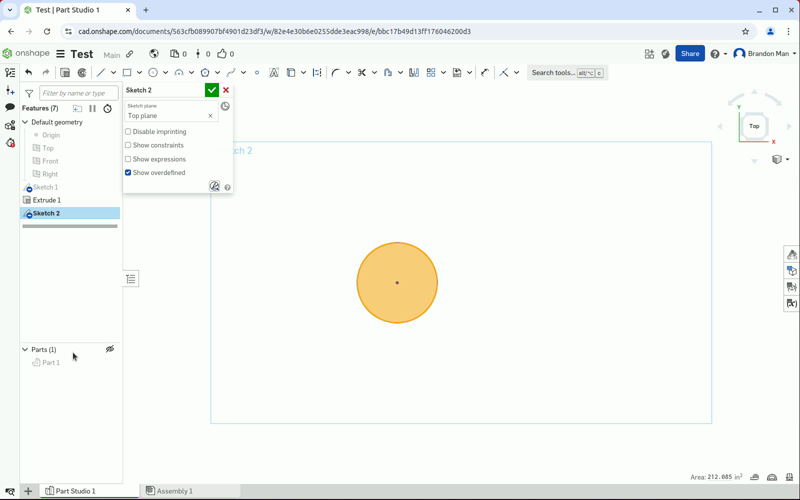
key(shift+e)
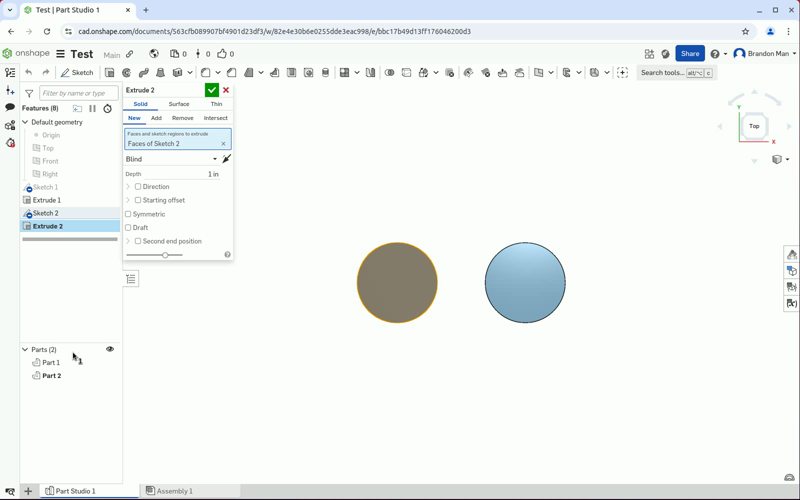
mouse_move(143, 106)
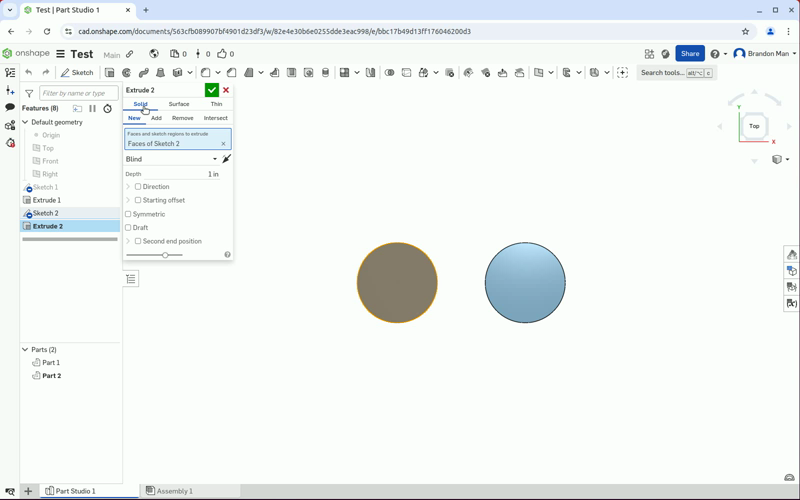
click(143, 106)
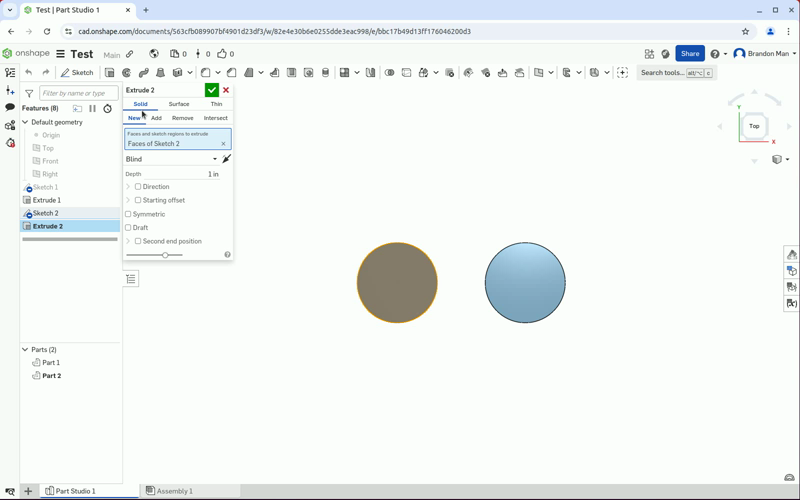
mouse_move(137, 120)
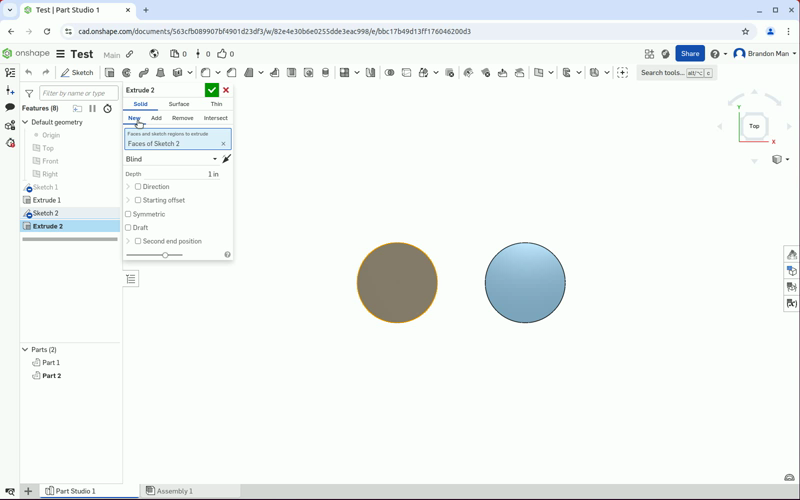
click(137, 120)
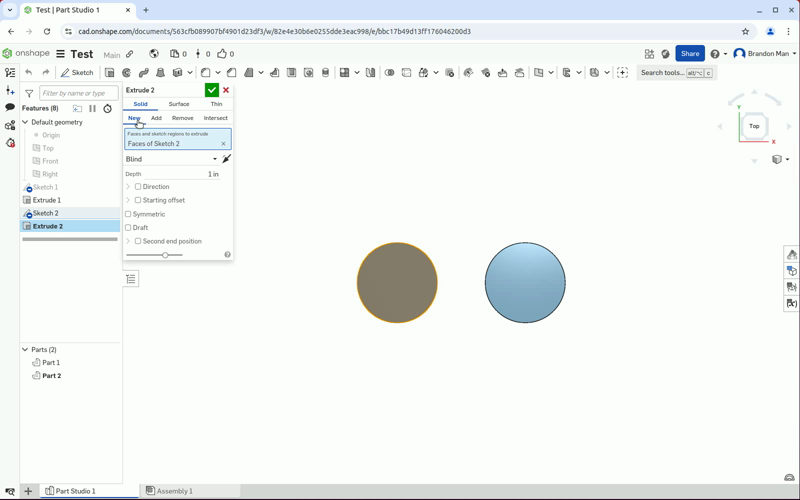
key(tab, 4)
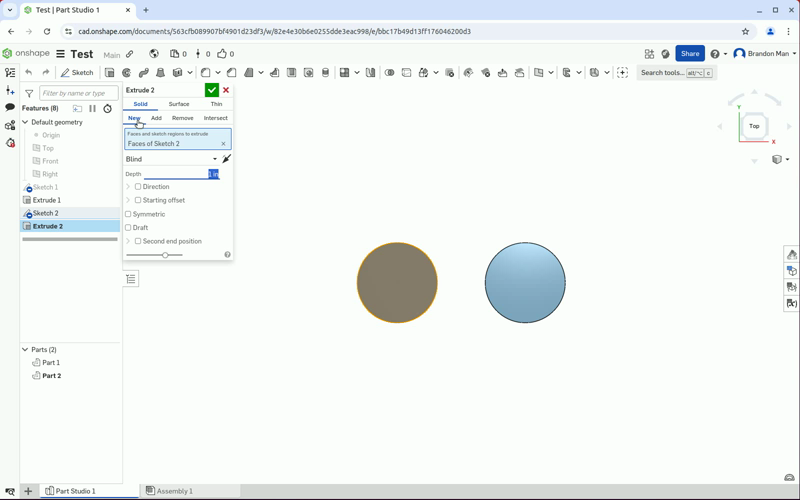
text(3.37)
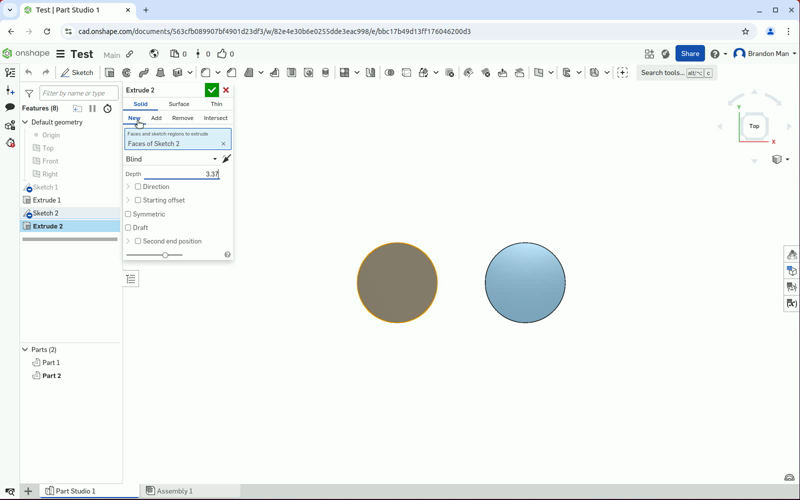
key(enter)
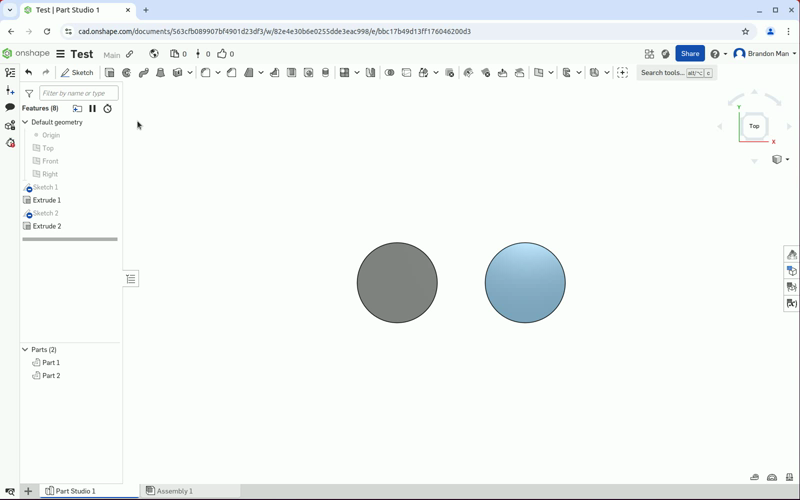
key(shift+h)
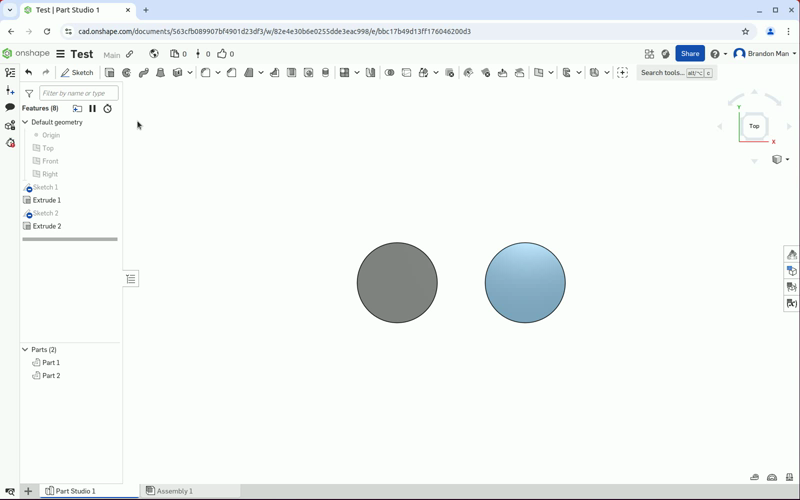
key(shift+h)
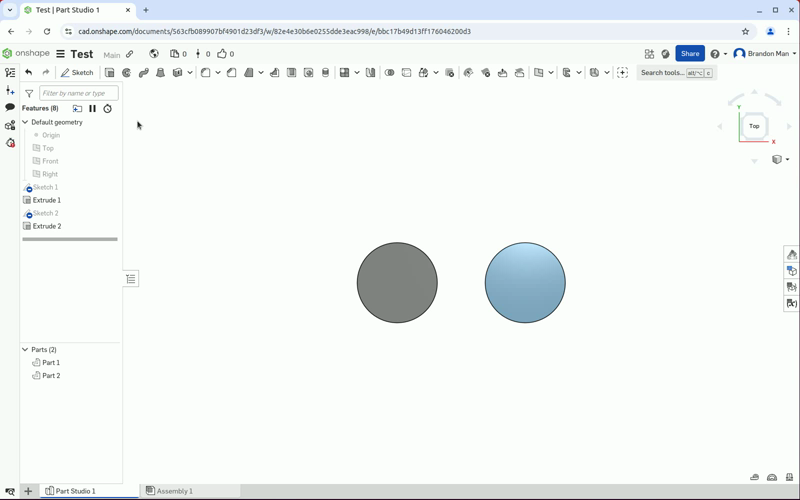
mouse_move(73, 189)
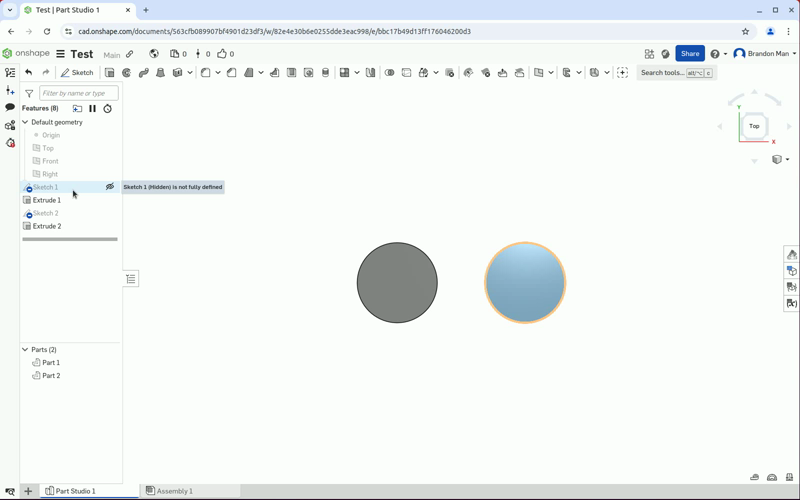
click(73, 189)
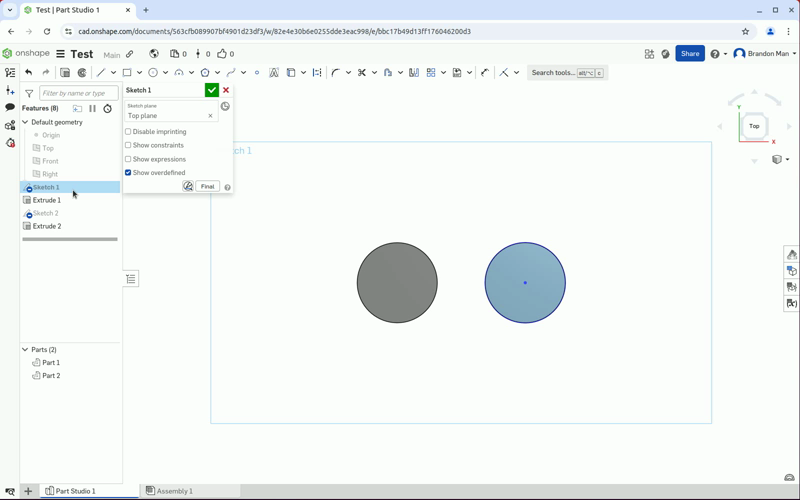
mouse_move(229, 92)
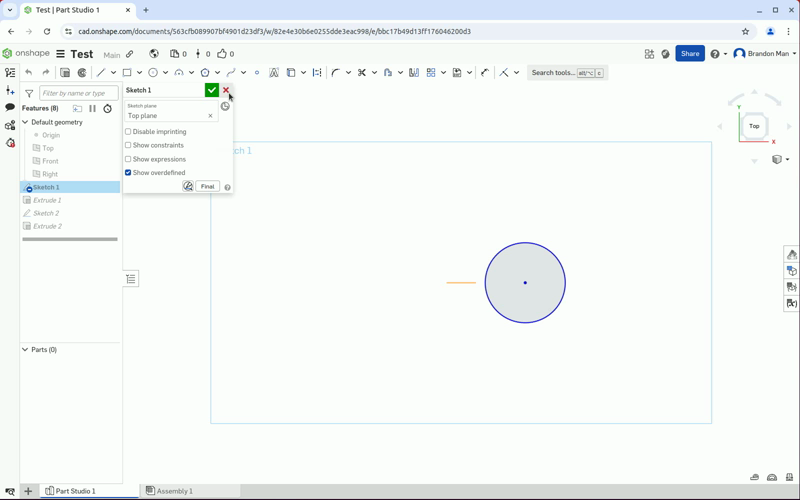
click(229, 92)
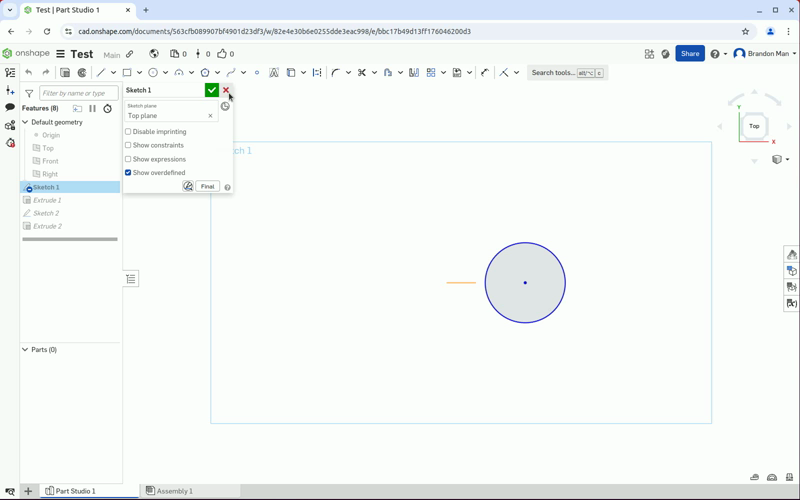
key(shift+s)
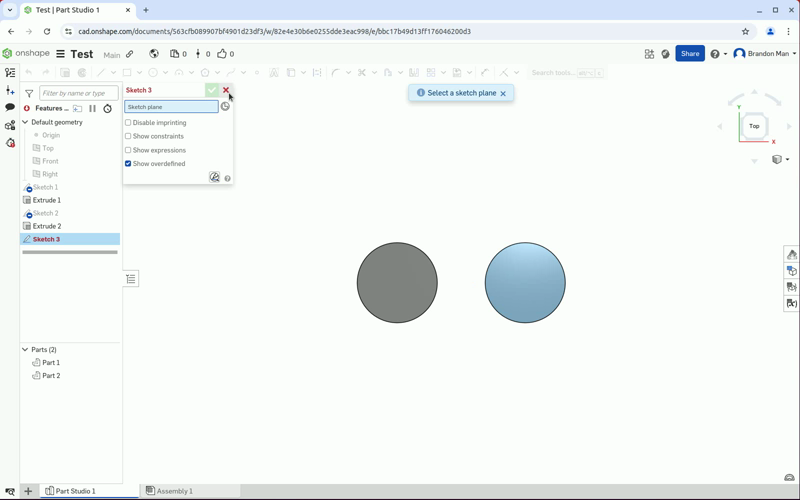
mouse_move(73, 150)
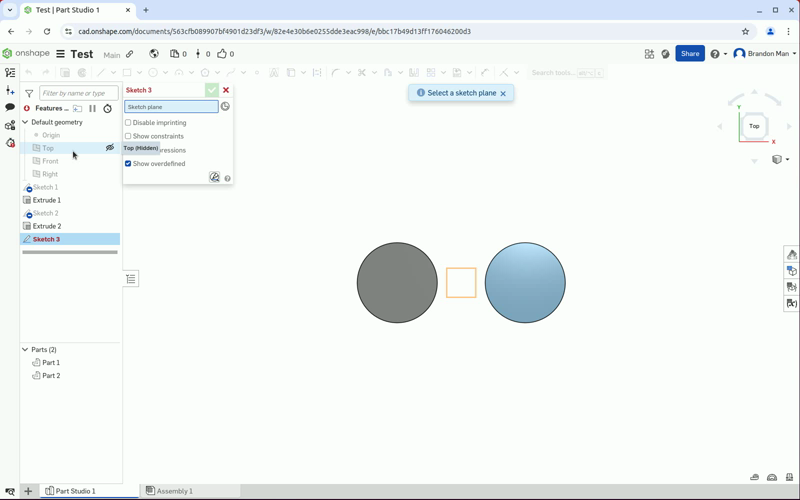
click(73, 150)
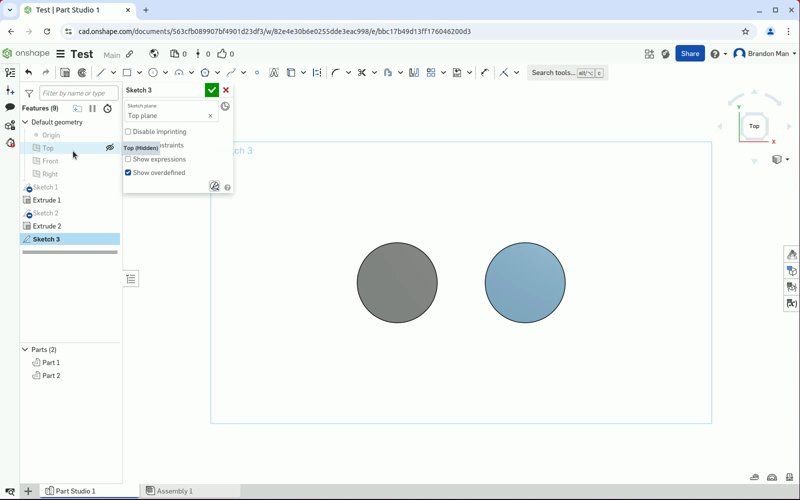
mouse_move(73, 352)
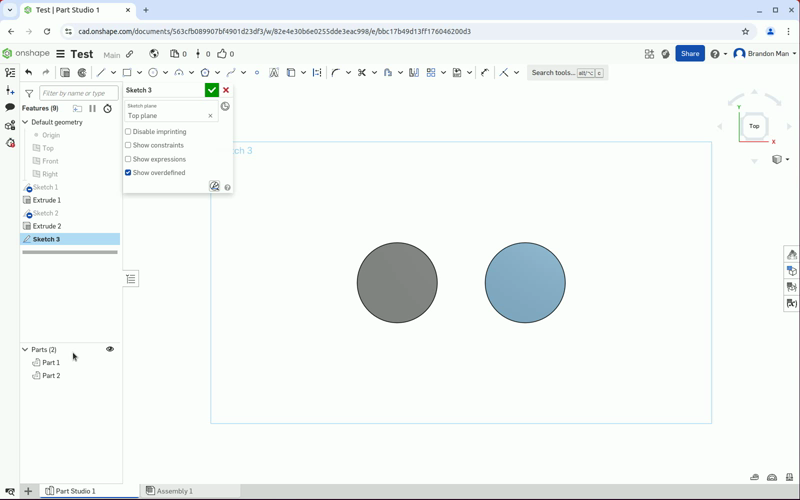
key(y)
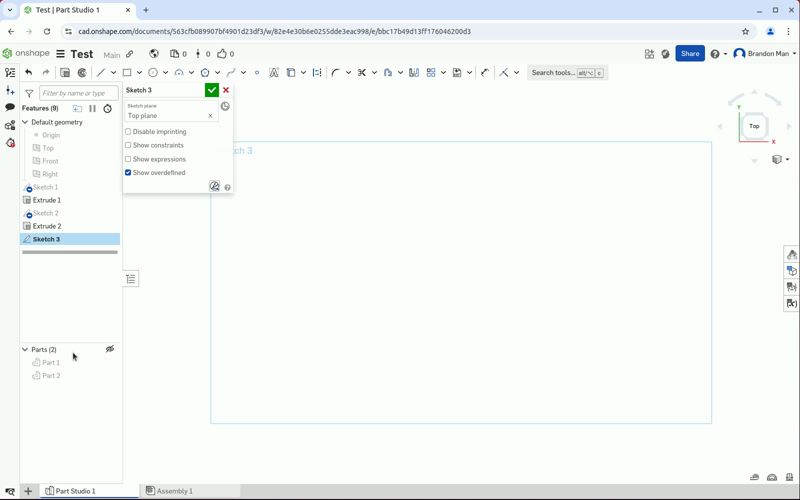
key(l)
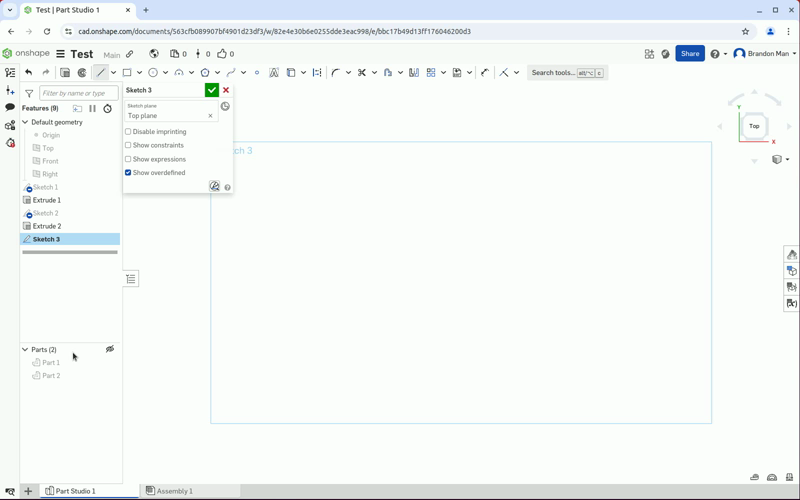
key_down(shift)
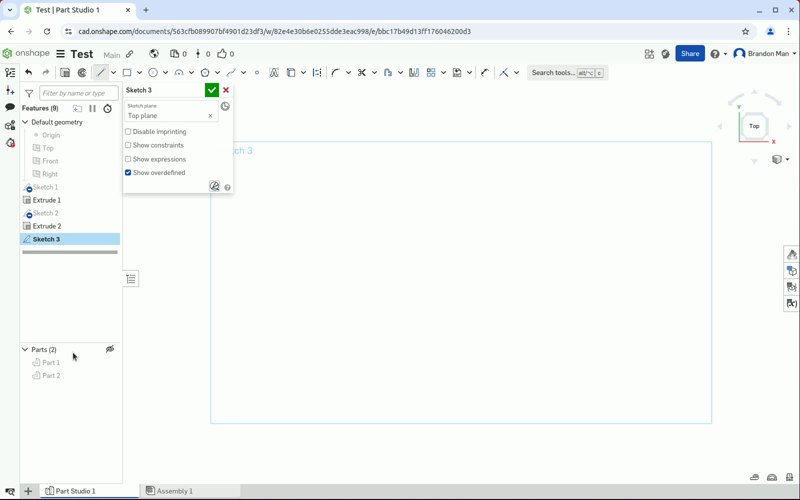
mouse_move(348, 333)
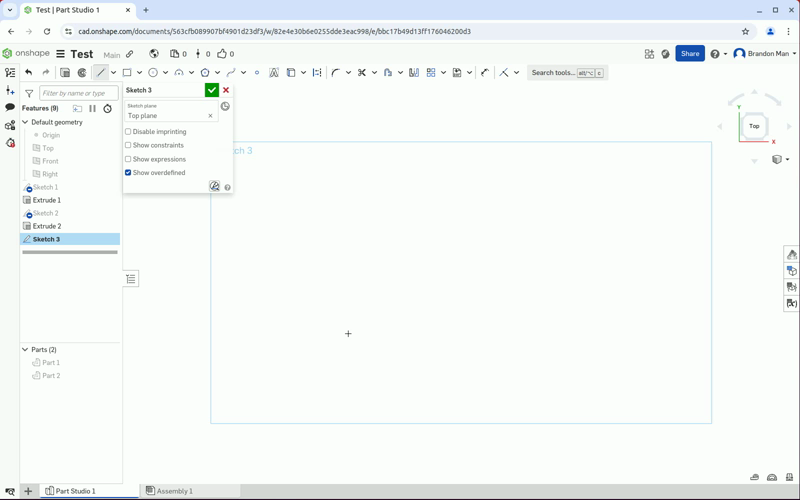
click(348, 333)
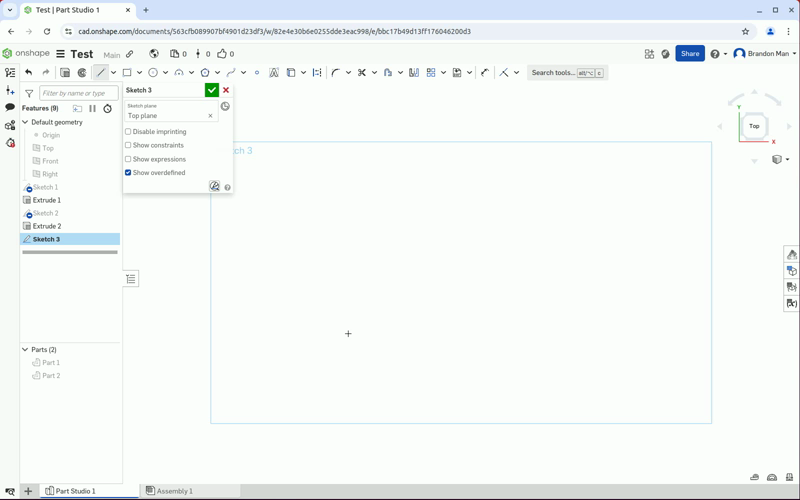
key_up(shift)
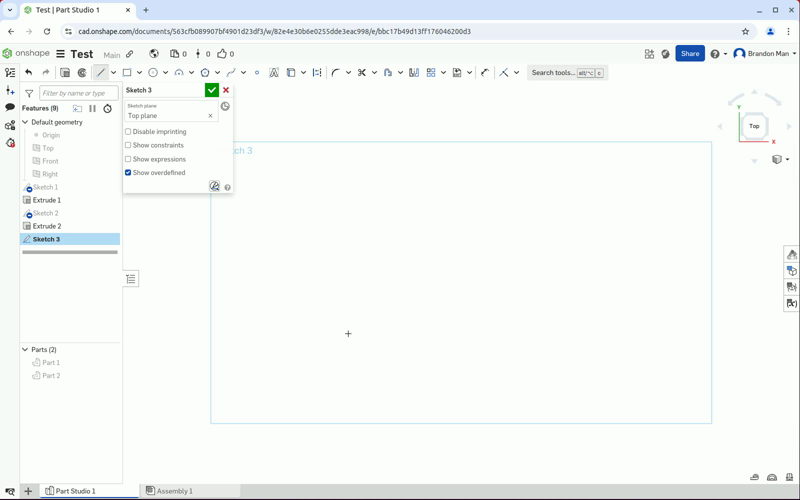
key_down(shift)
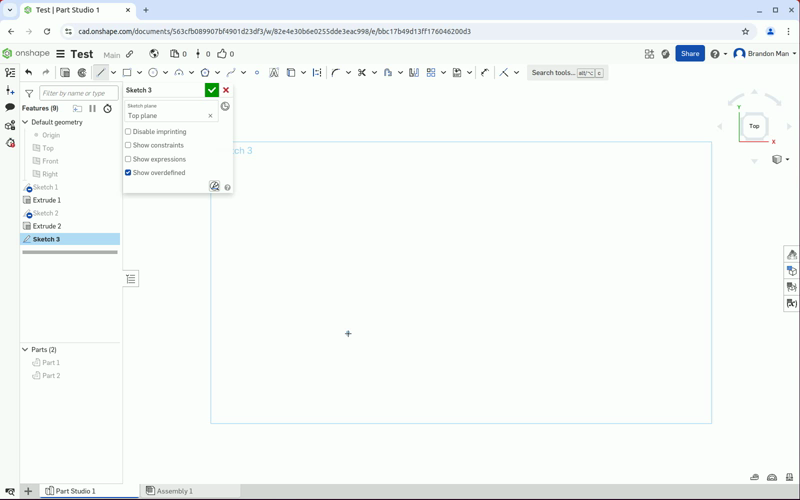
mouse_move(572, 333)
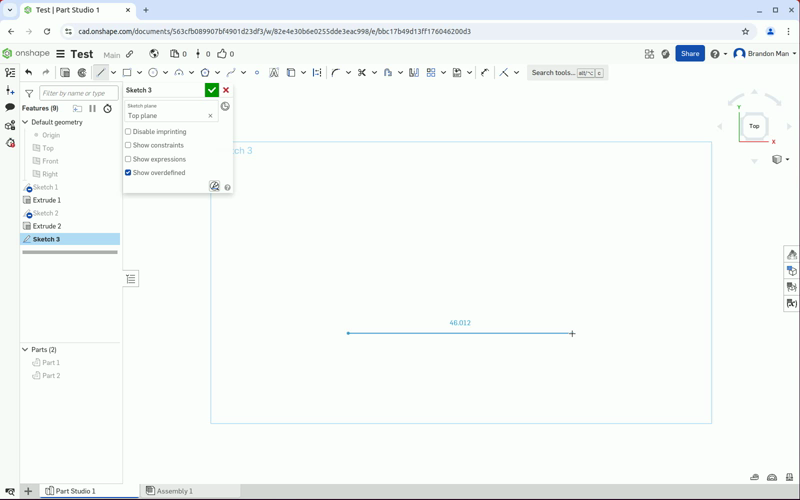
click(572, 333)
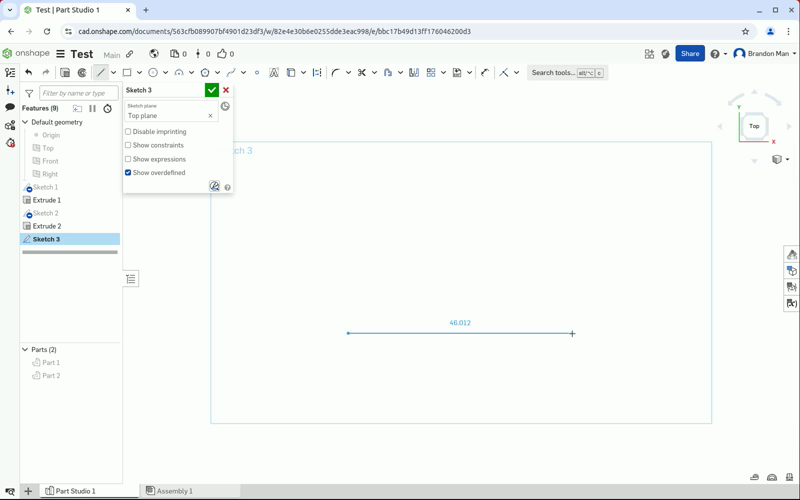
key_up(shift)
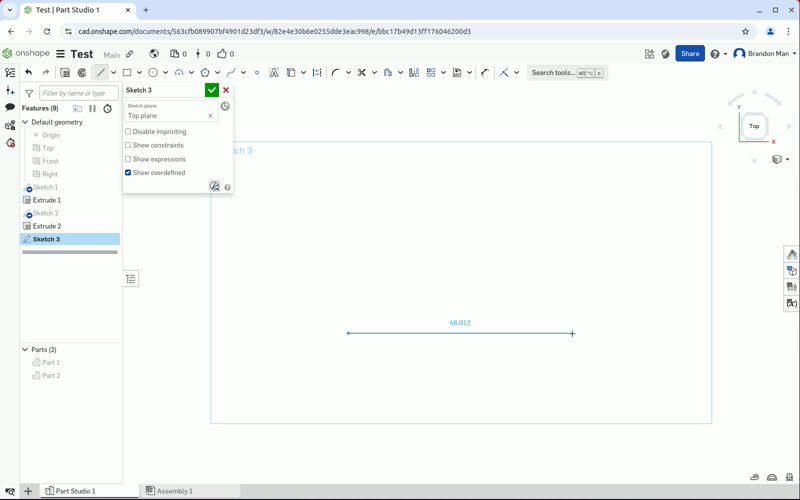
key_down(shift)
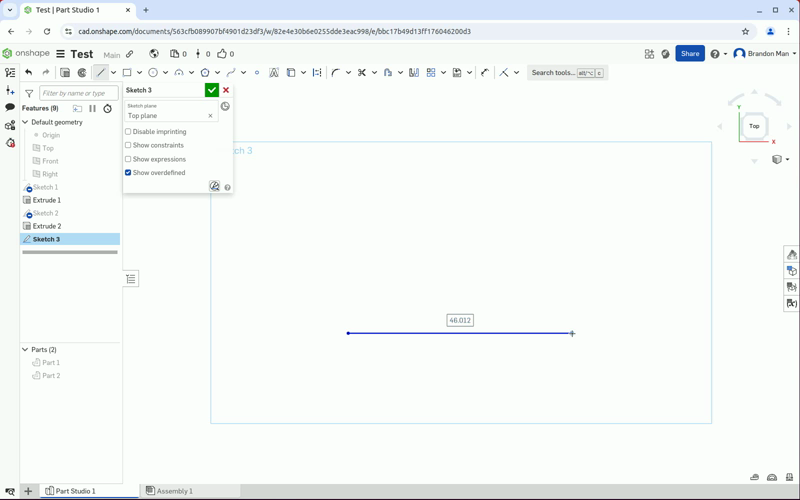
mouse_move(572, 234)
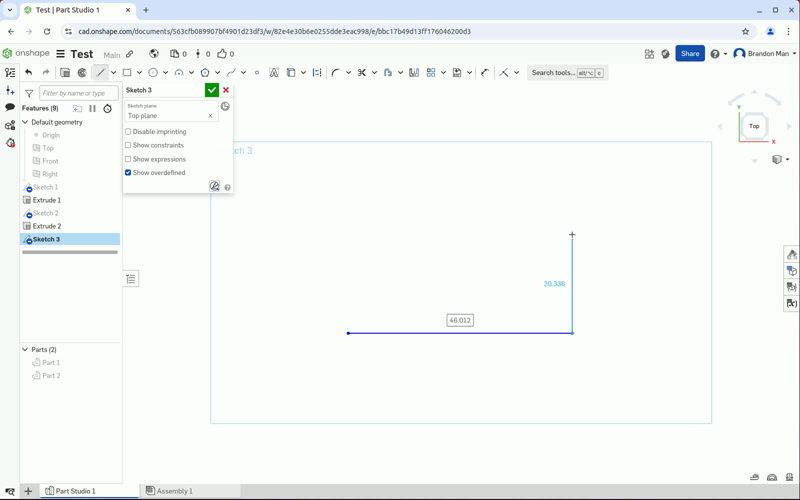
click(572, 234)
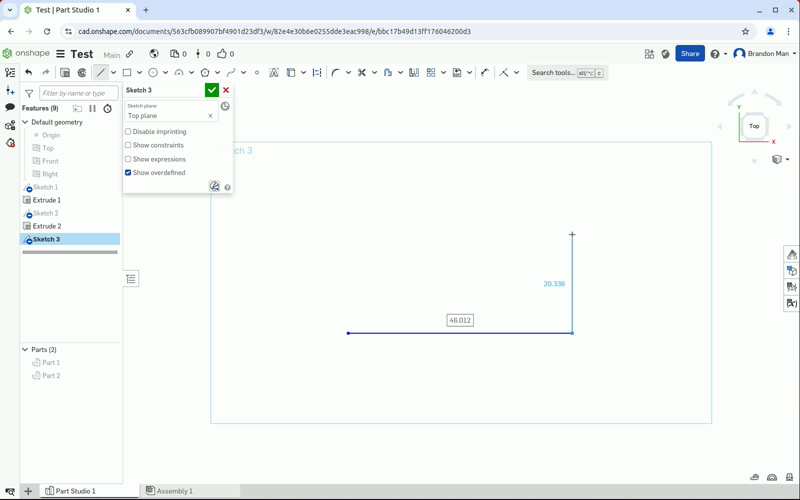
key_up(shift)
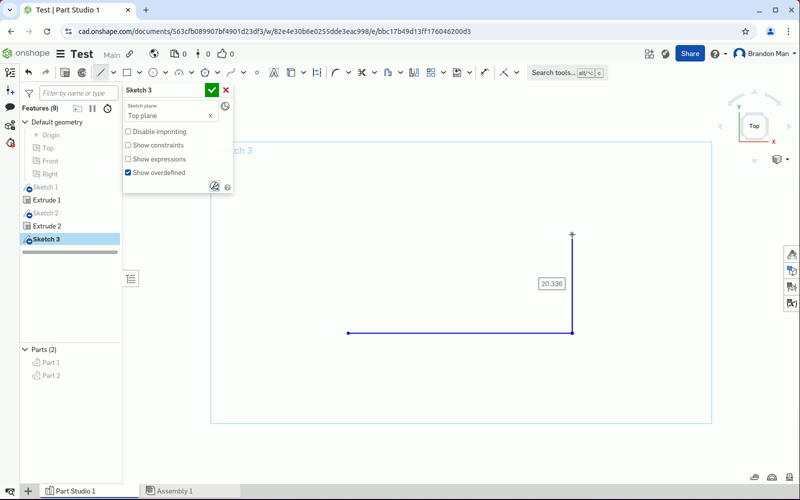
key_down(shift)
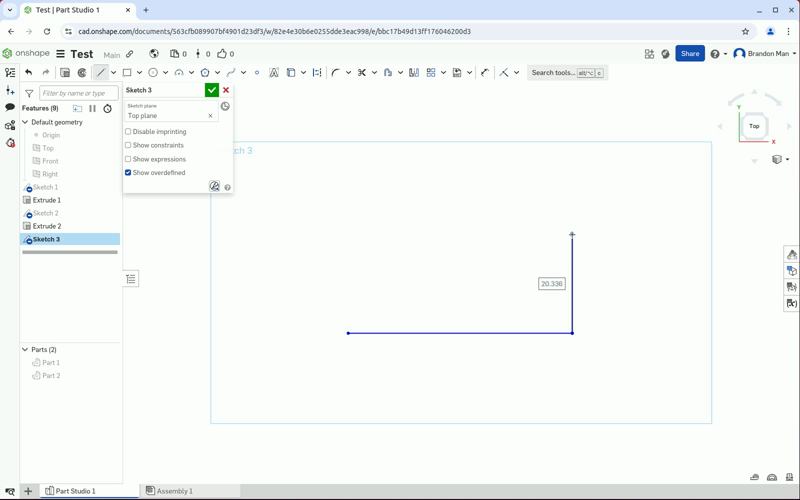
mouse_move(348, 234)
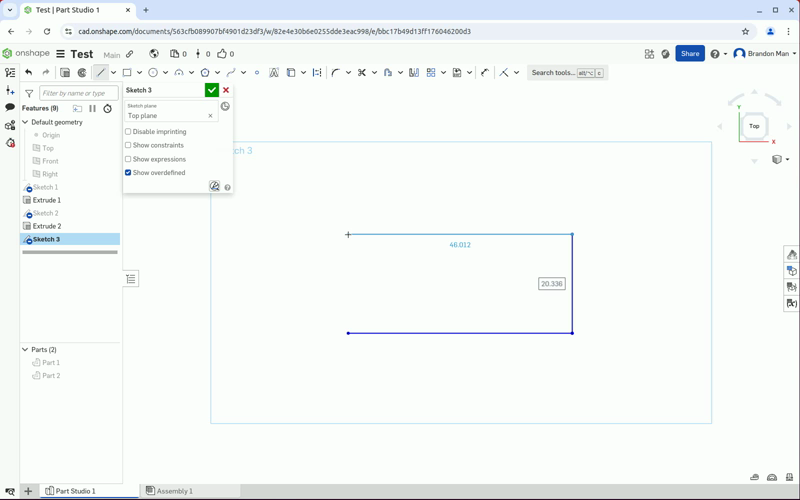
click(348, 234)
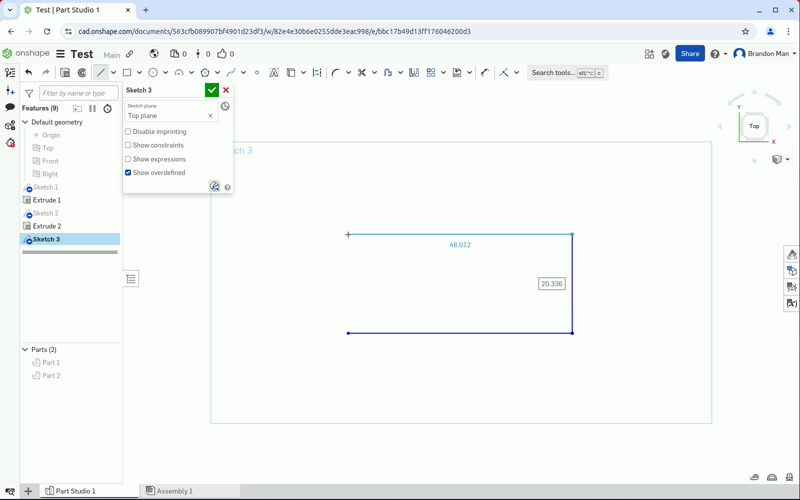
key_up(shift)
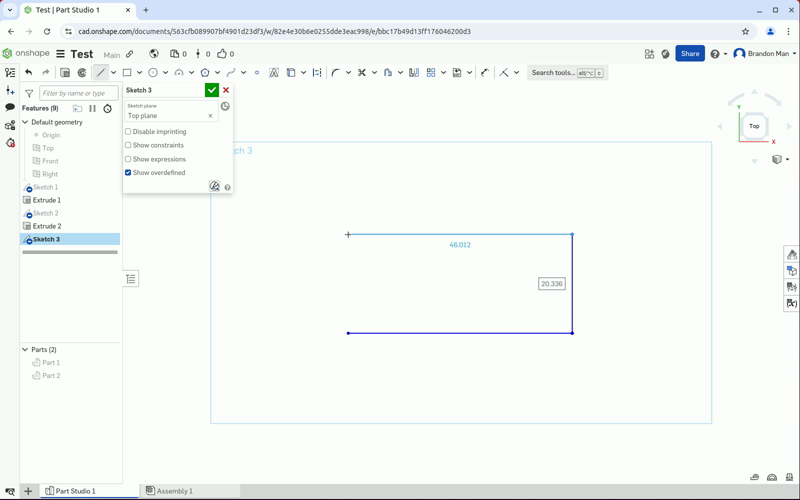
key_down(shift)
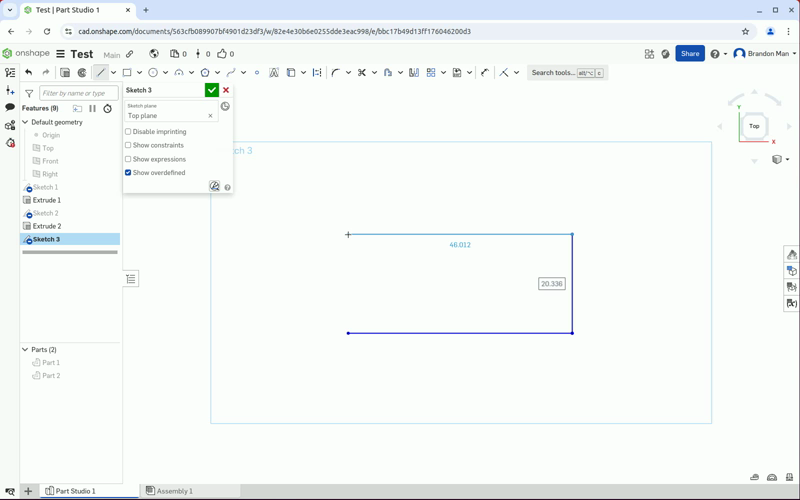
mouse_move(348, 333)
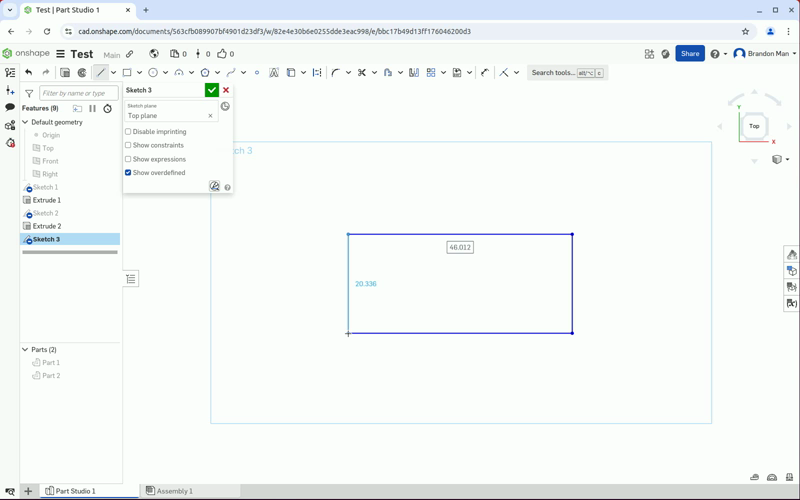
key_up(shift)
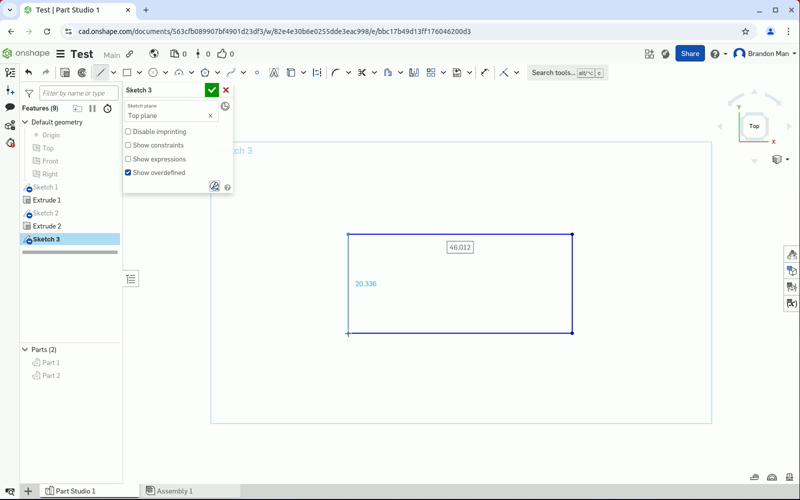
click(348, 333)
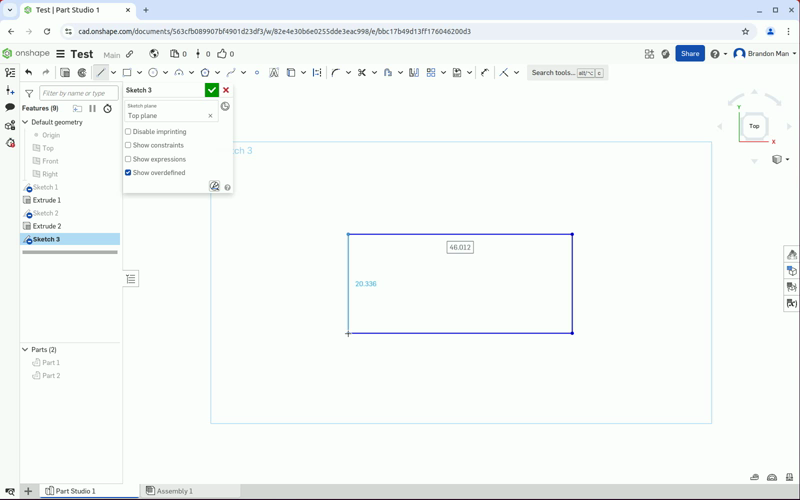
key(esc)
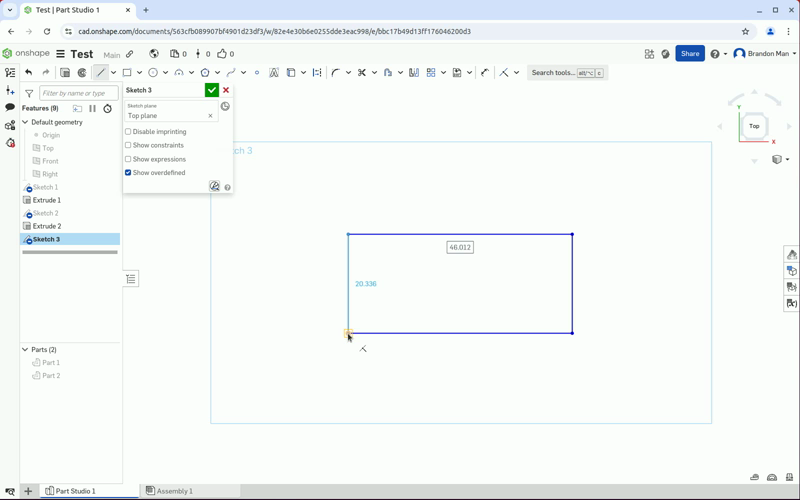
key(c)
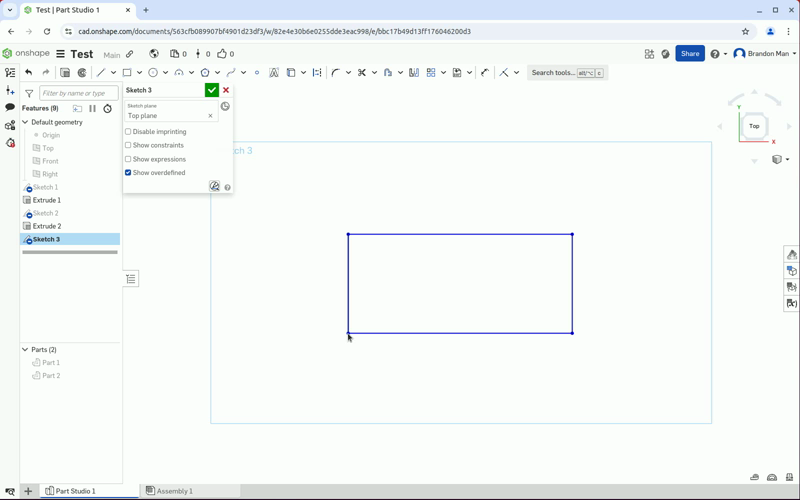
key_down(shift)
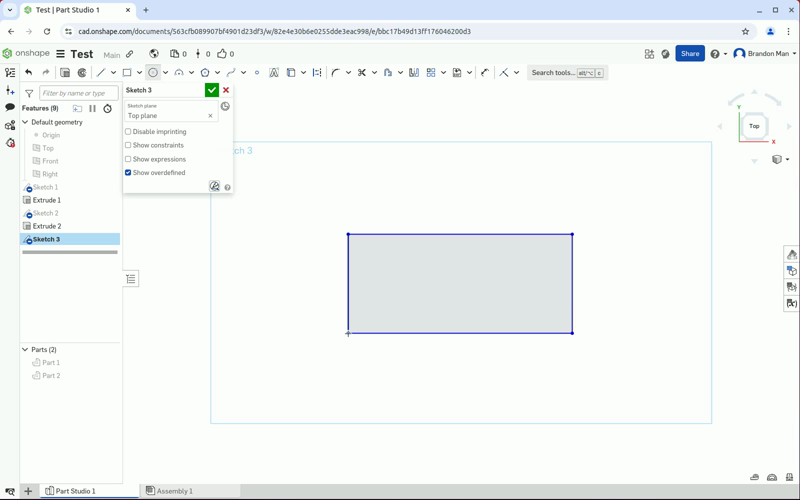
mouse_move(397, 283)
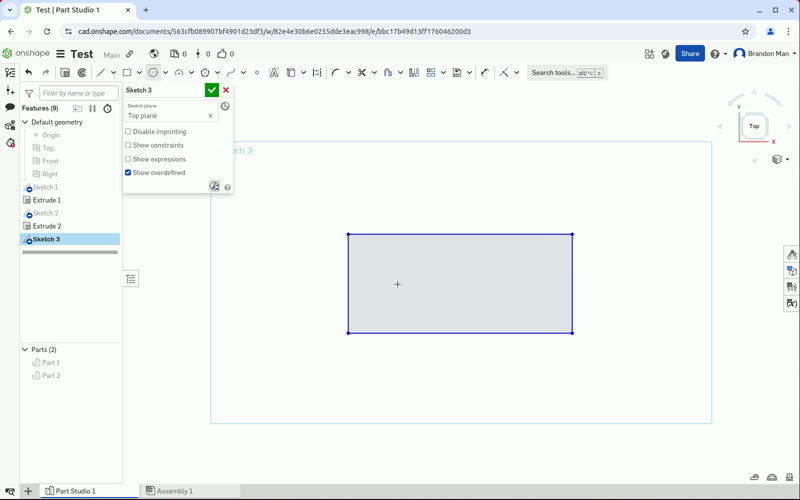
click(397, 283)
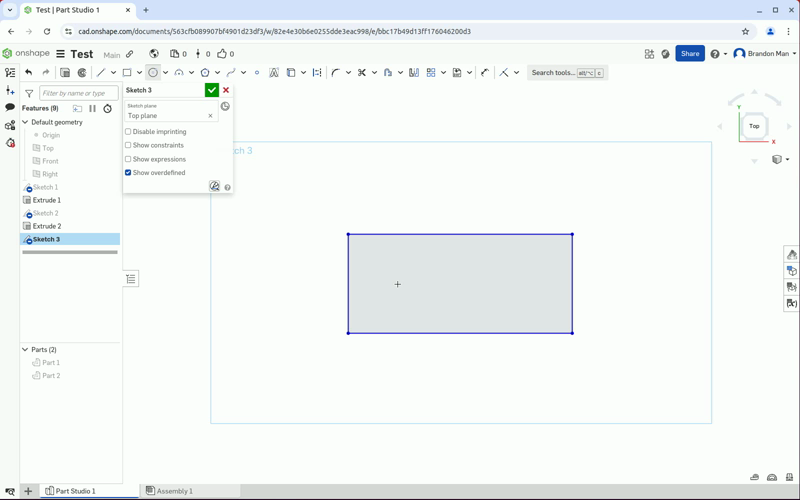
key_up(shift)
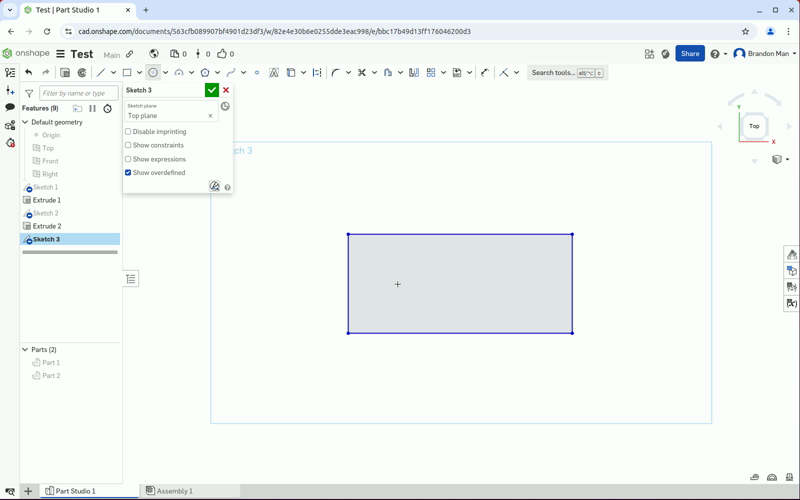
mouse_move(437, 283)
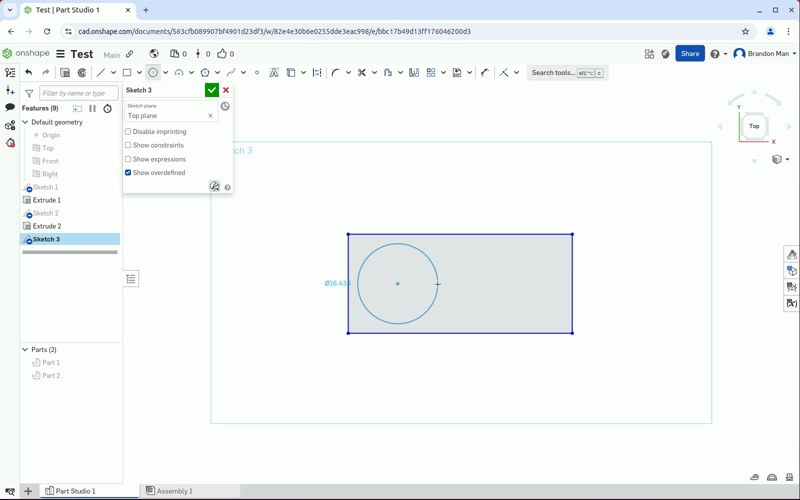
click(437, 283)
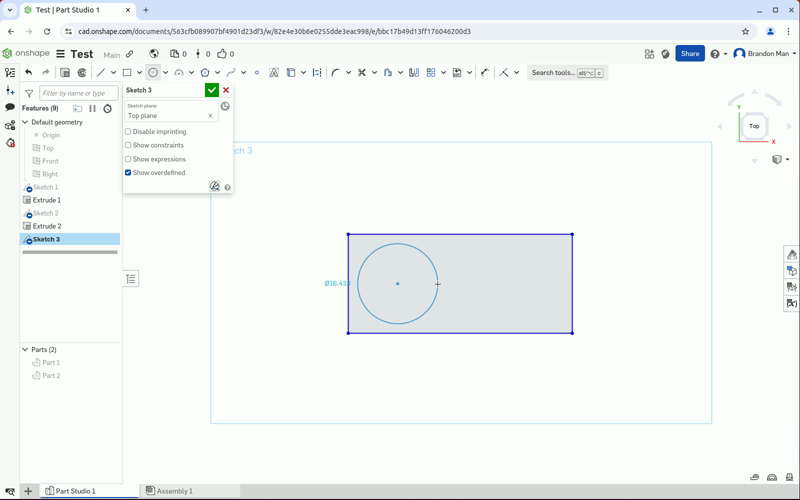
key(esc)
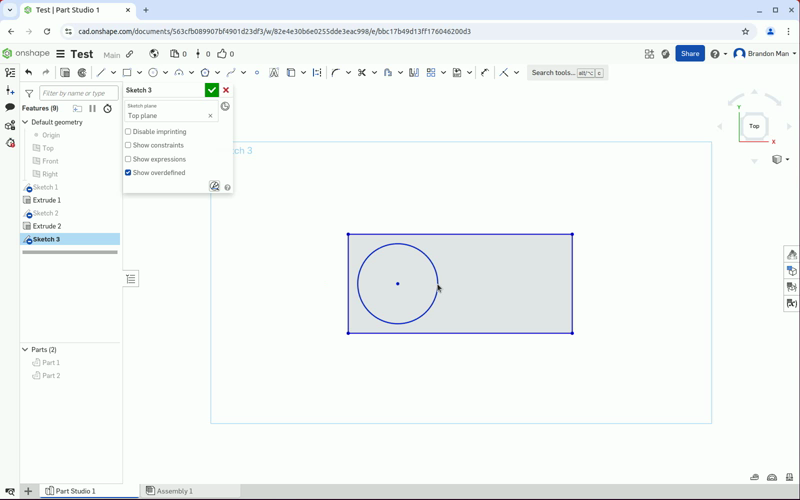
key(c)
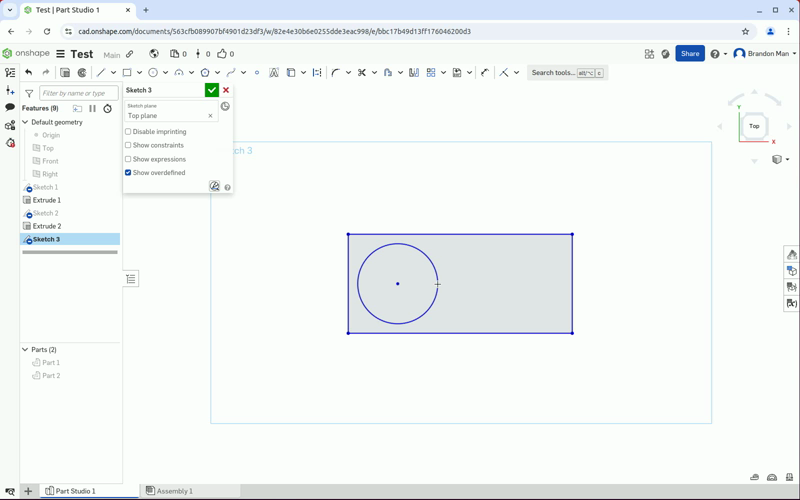
key_down(shift)
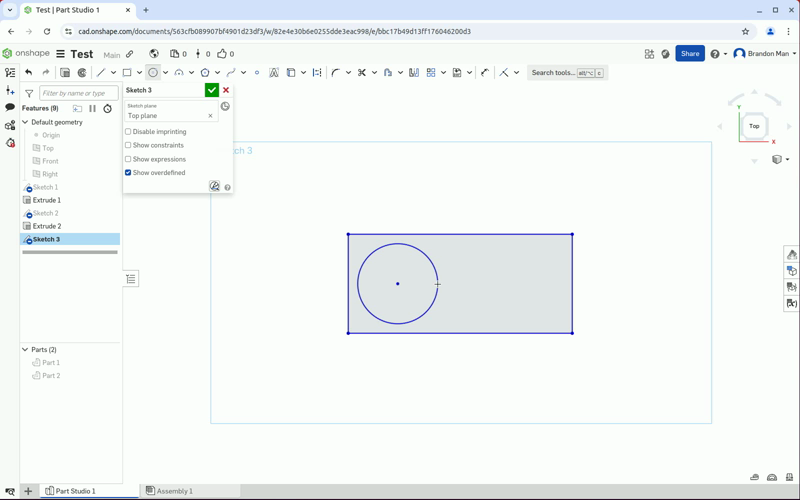
mouse_move(522, 283)
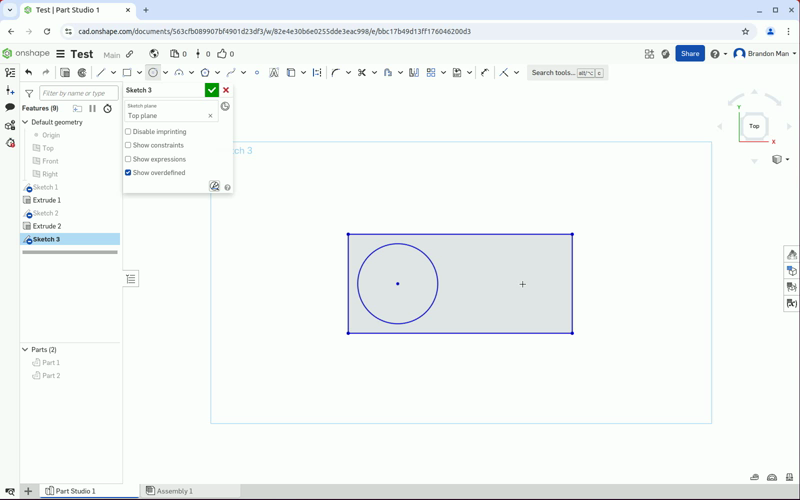
click(522, 283)
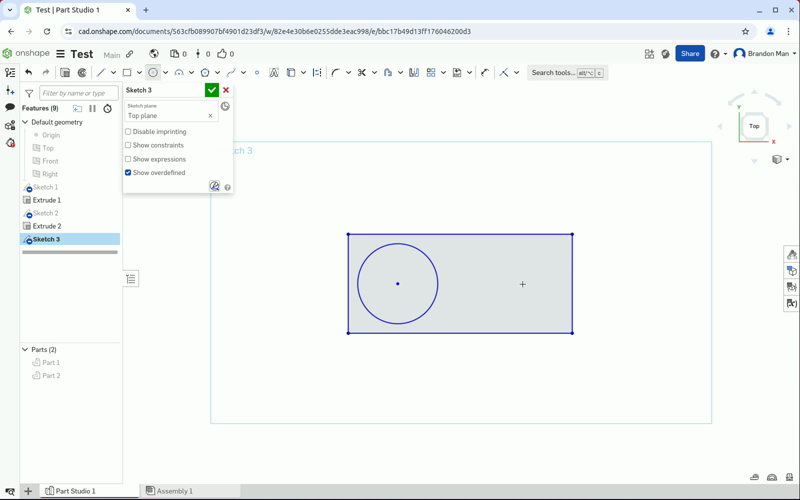
key_up(shift)
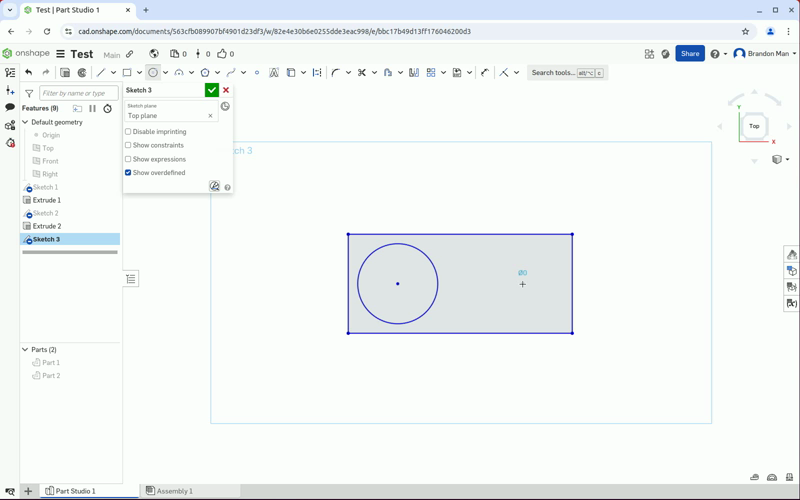
mouse_move(562, 283)
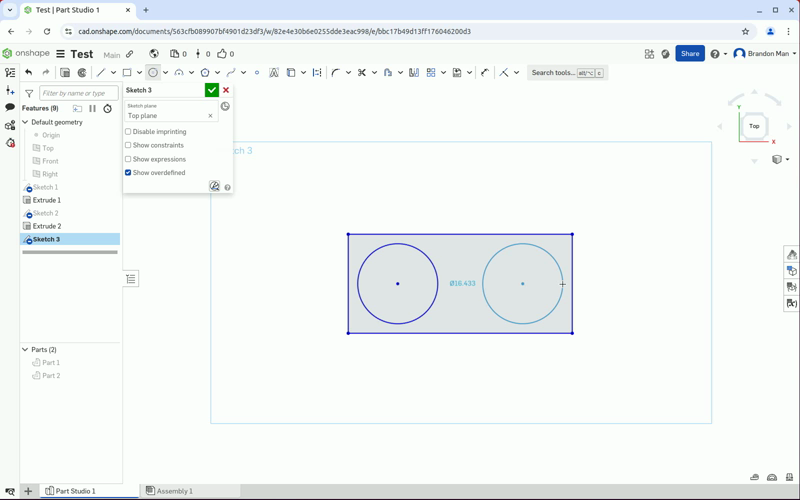
click(562, 283)
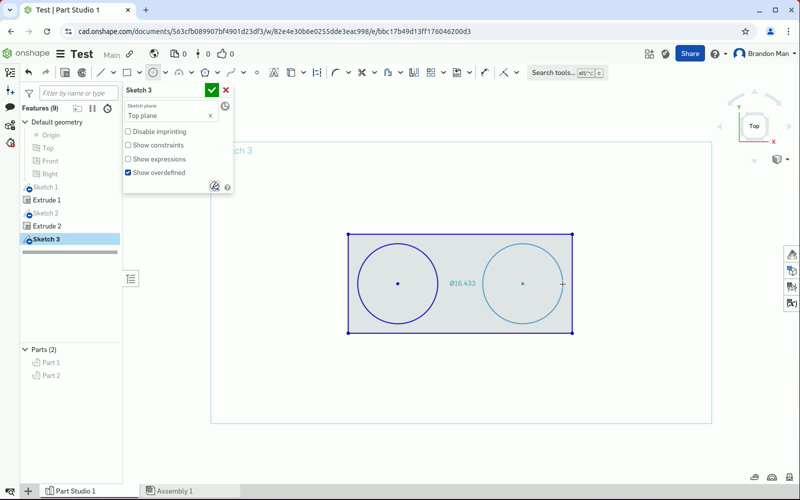
key(esc)
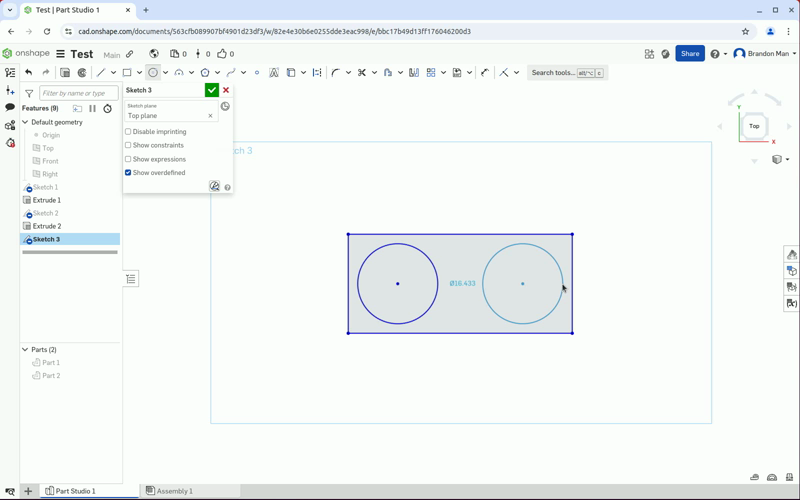
mouse_move(362, 250)
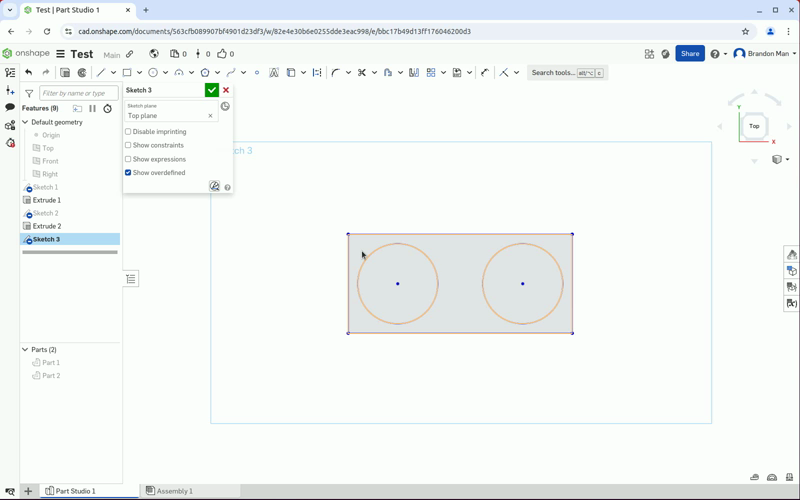
click(362, 250)
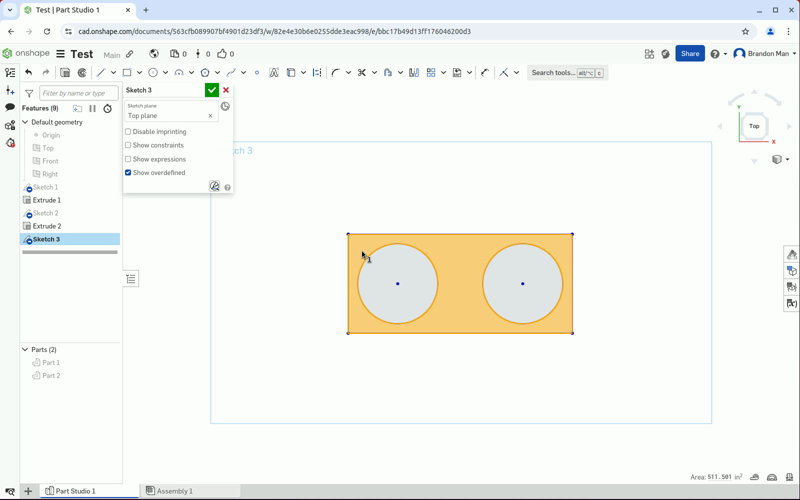
mouse_move(73, 352)
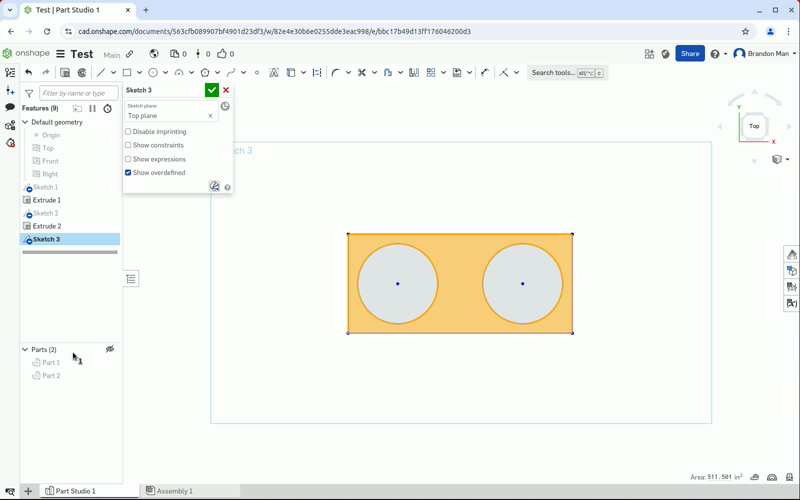
key(shift+y)
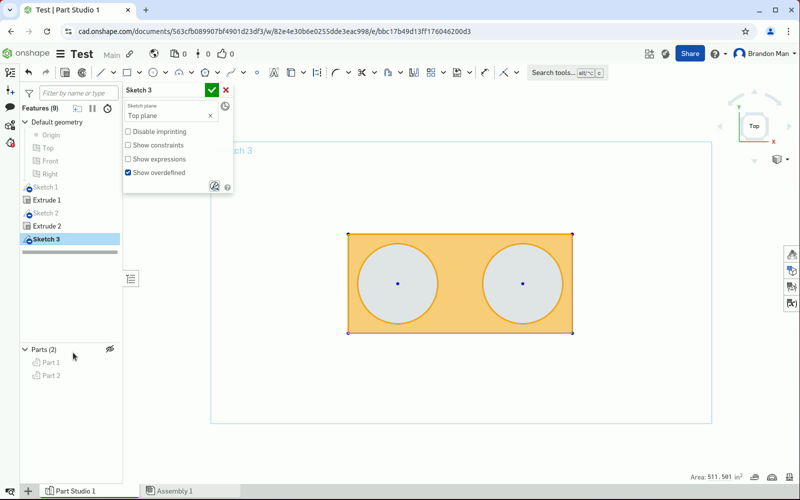
key(shift+e)
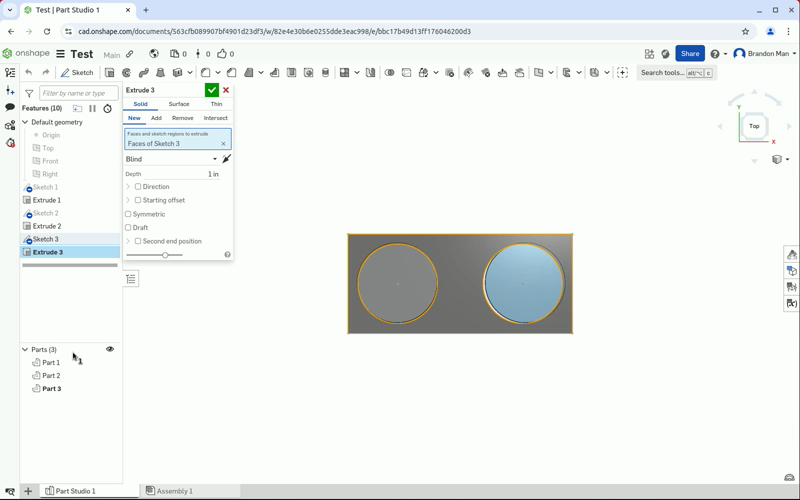
mouse_move(143, 106)
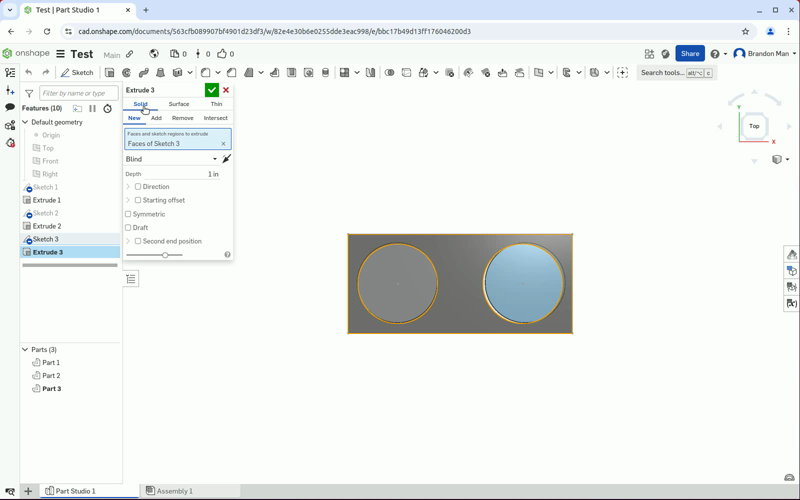
click(143, 106)
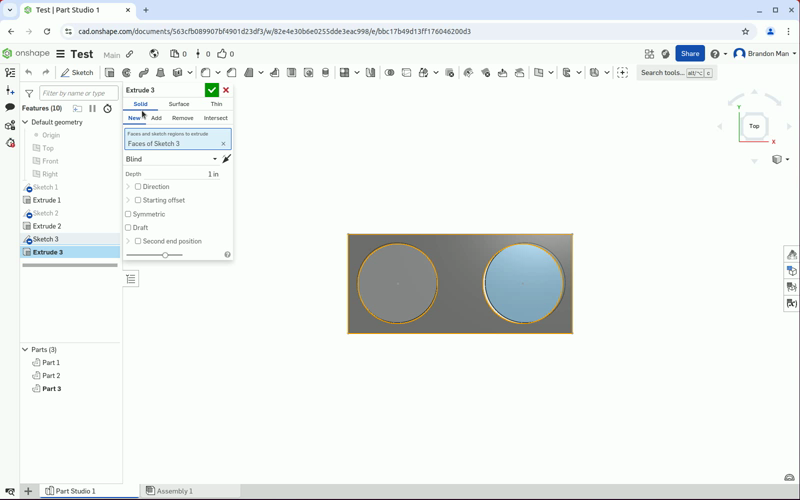
mouse_move(137, 120)
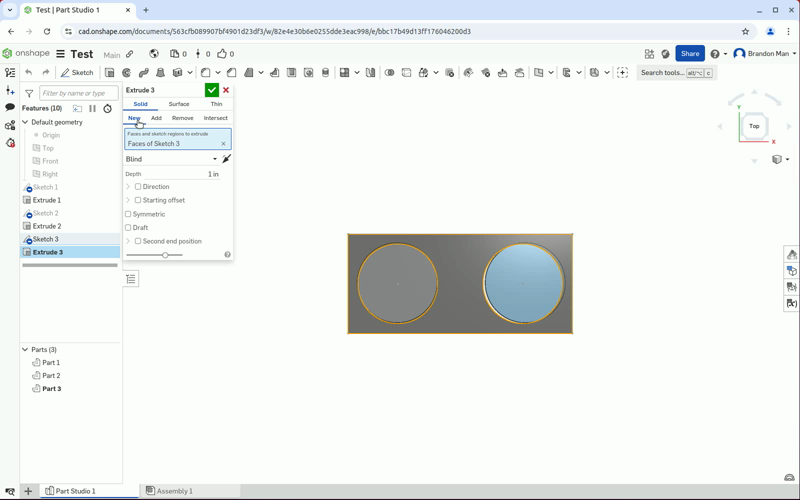
click(137, 120)
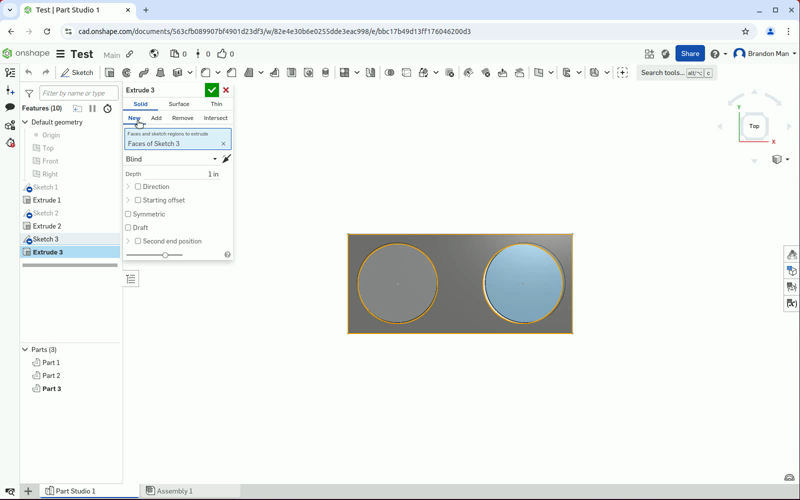
key(tab, 4)
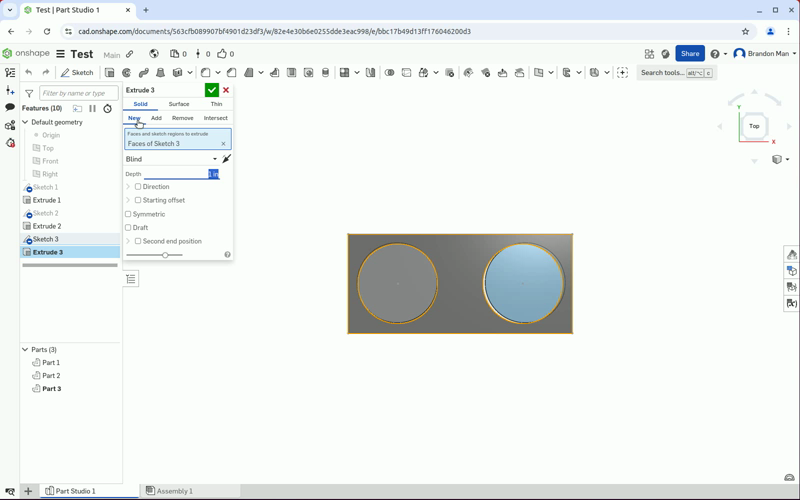
text(3.37)
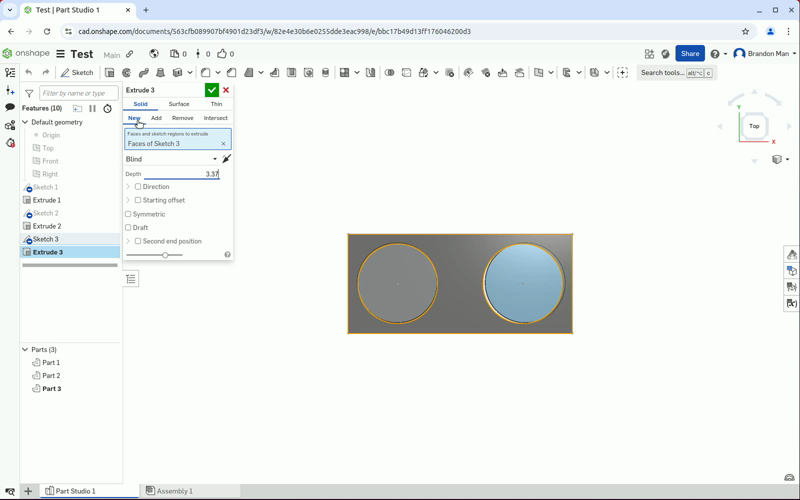
key(enter)
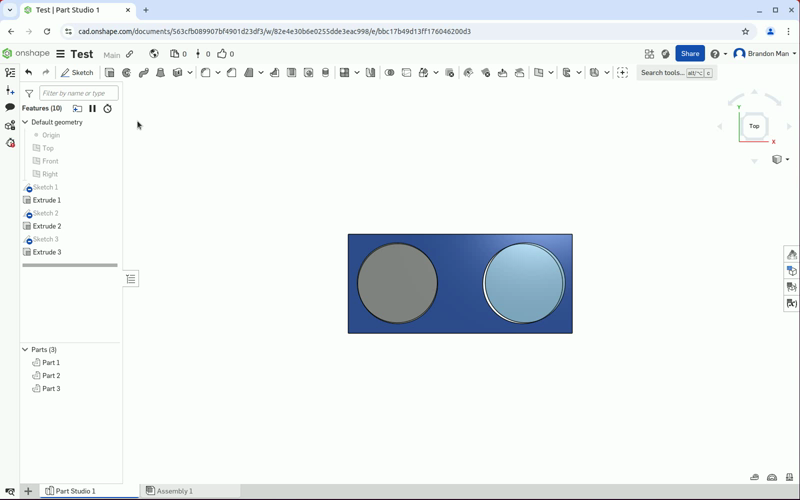
key(shift+h)
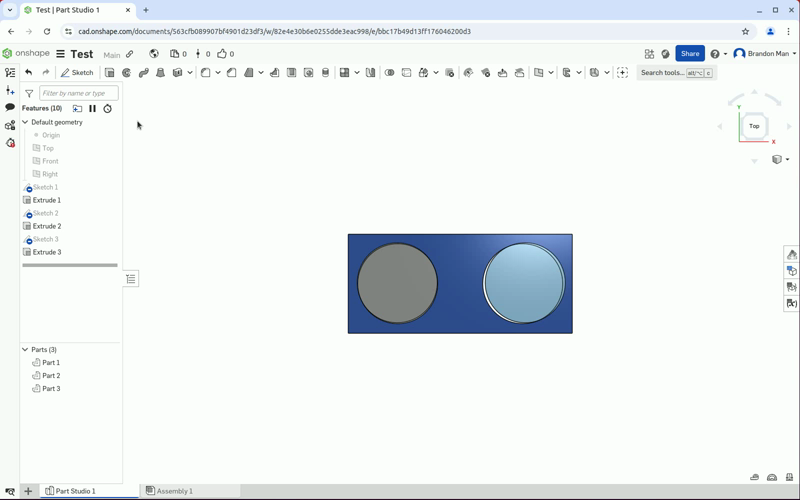
key(shift+h)
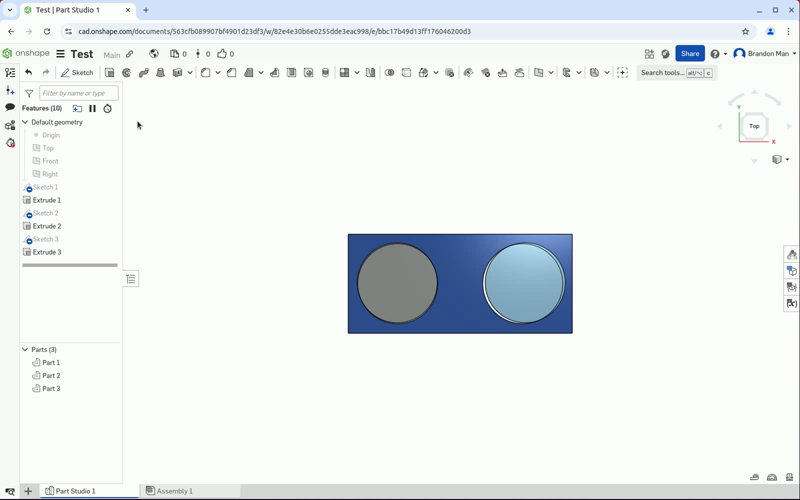
mouse_move(73, 189)
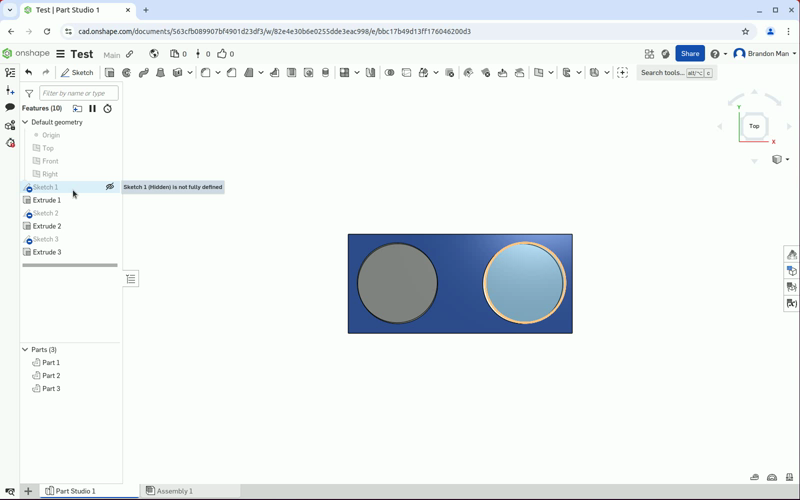
click(73, 189)
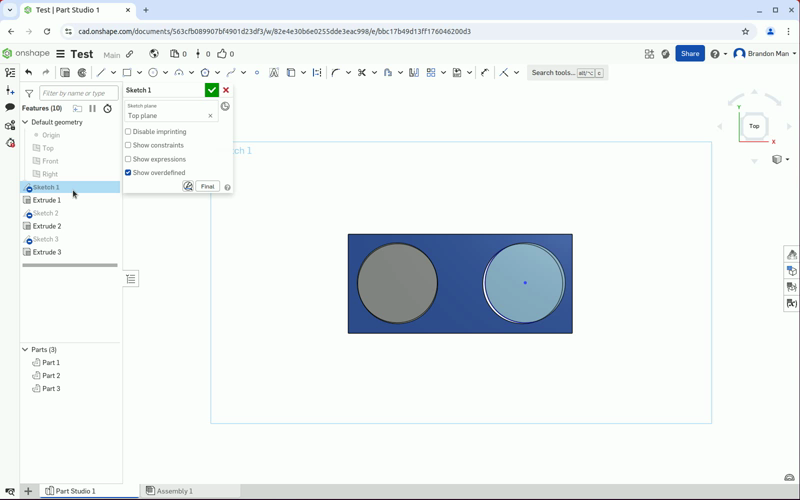
mouse_move(229, 92)
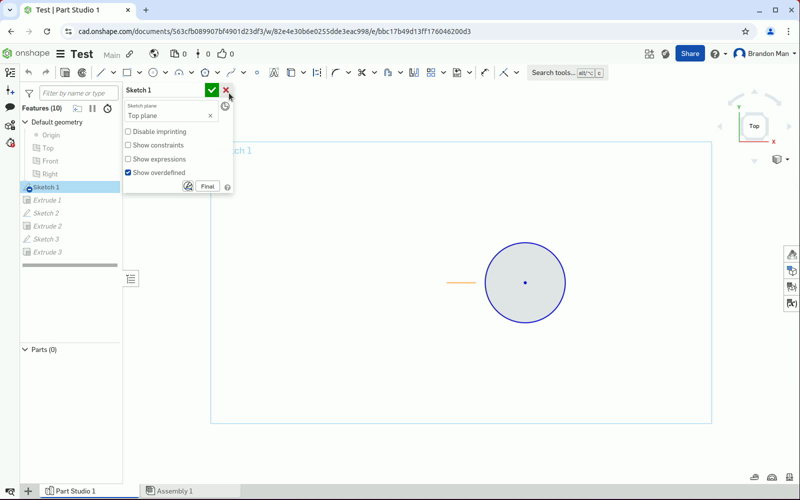
click(229, 92)
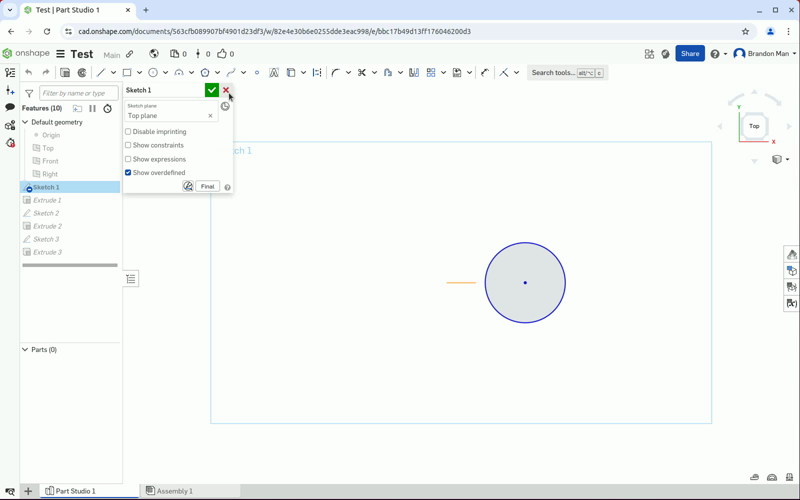
key(shift+s)
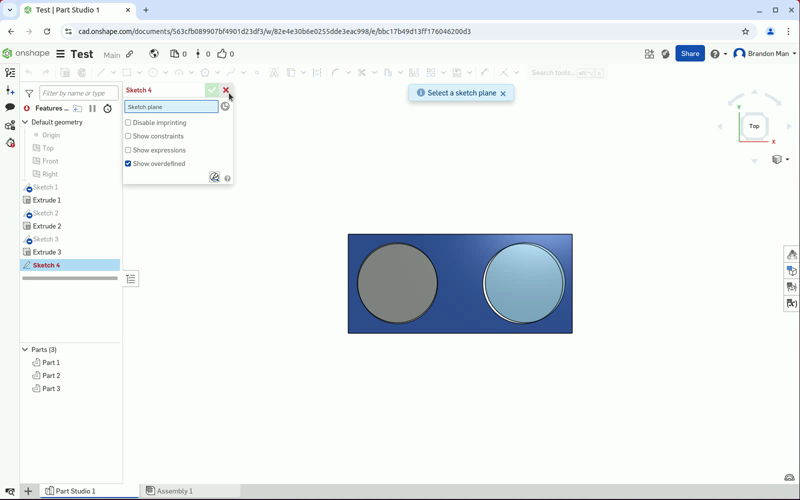
mouse_move(73, 150)
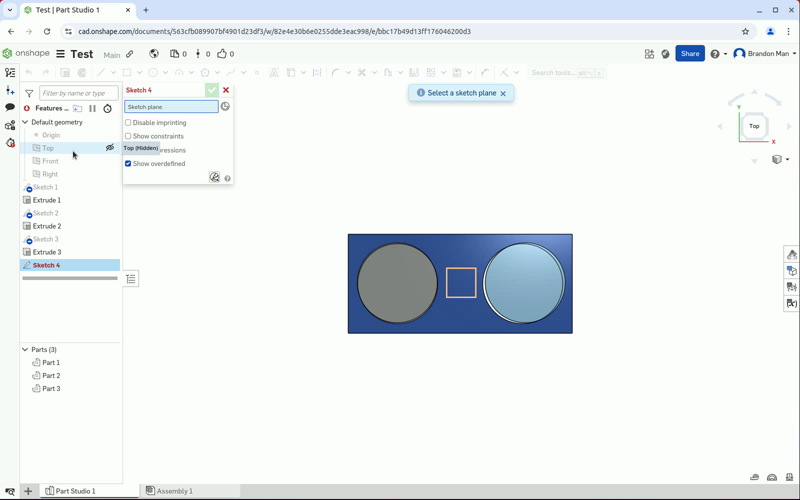
click(73, 150)
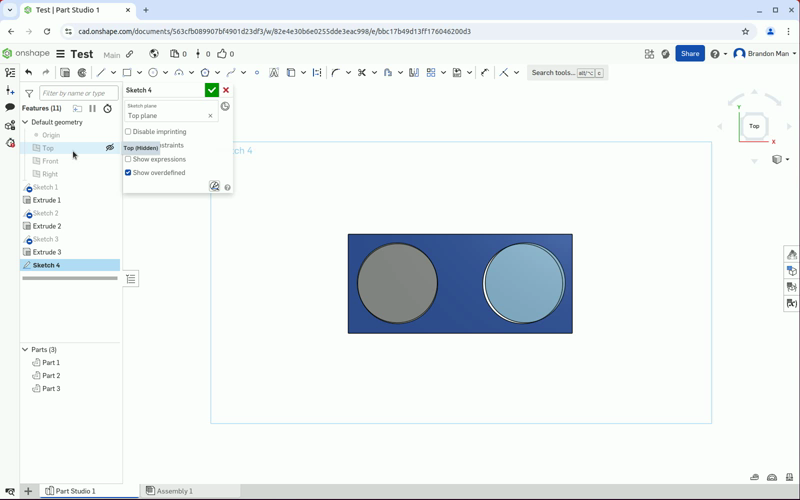
mouse_move(73, 352)
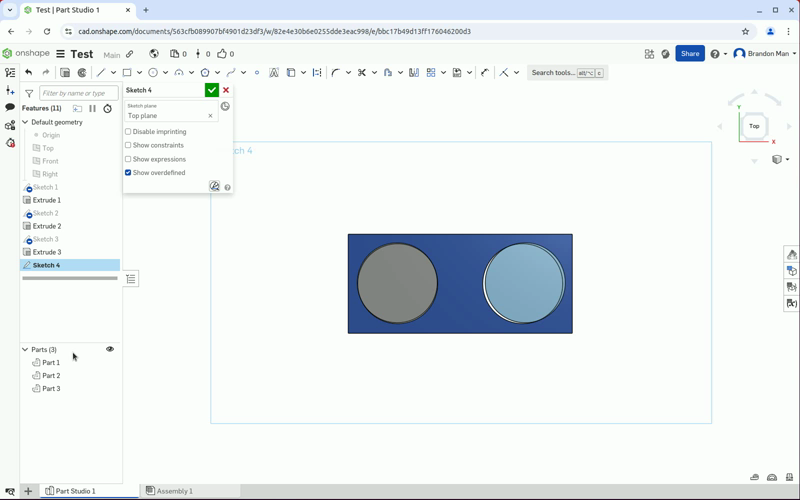
key(y)
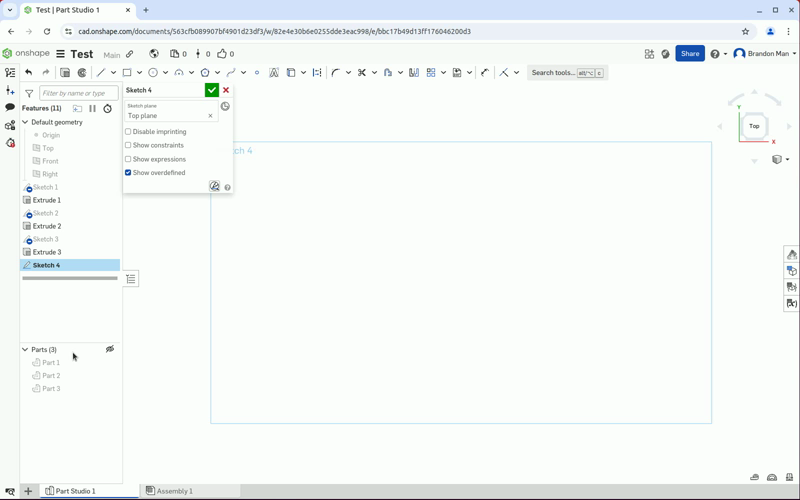
key(c)
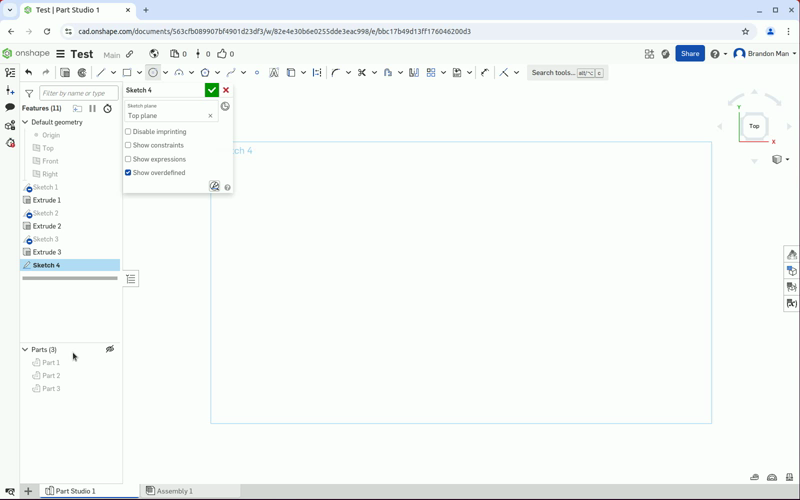
key_down(shift)
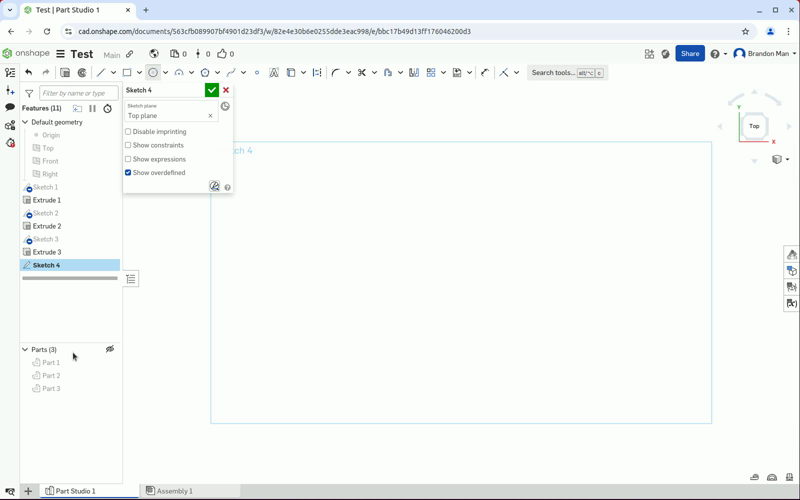
mouse_move(397, 282)
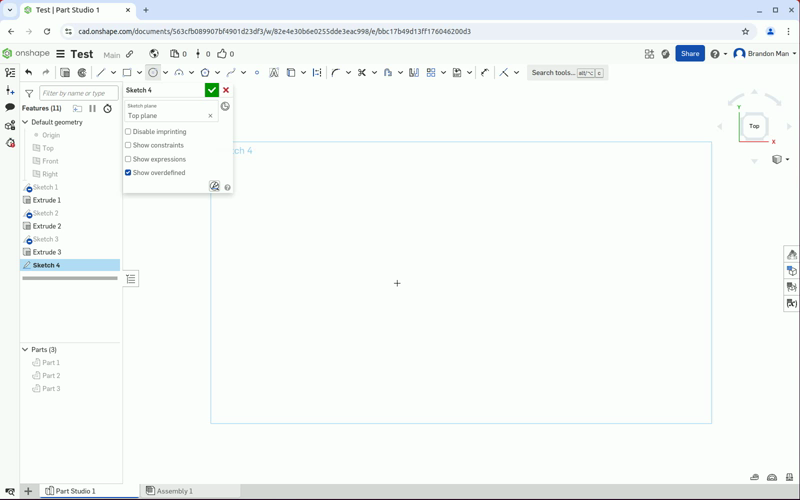
click(397, 282)
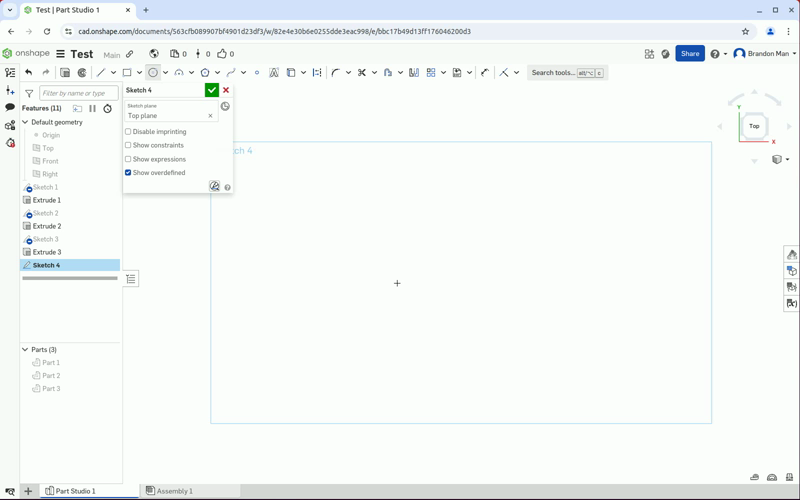
key_up(shift)
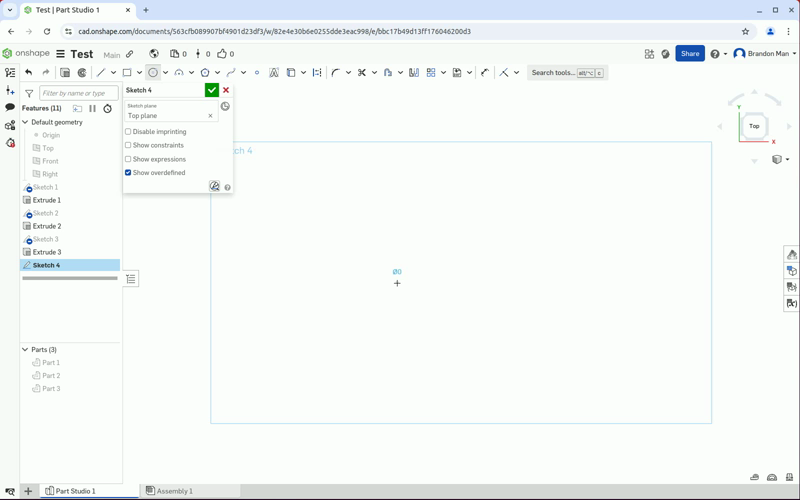
mouse_move(437, 282)
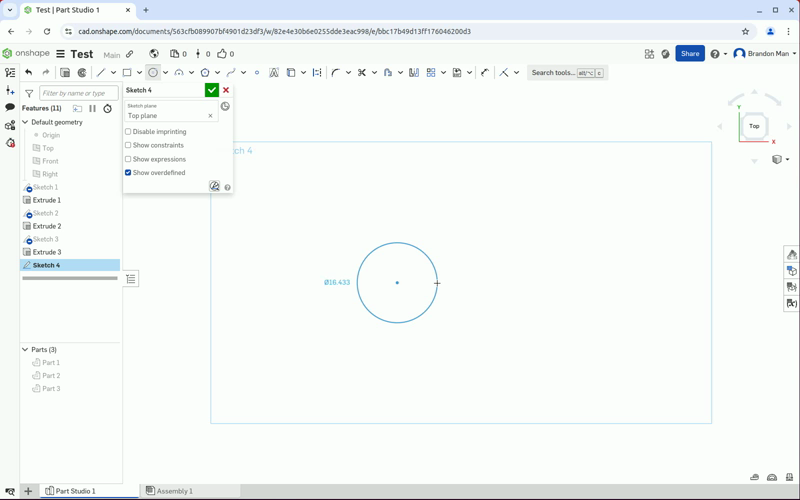
click(437, 282)
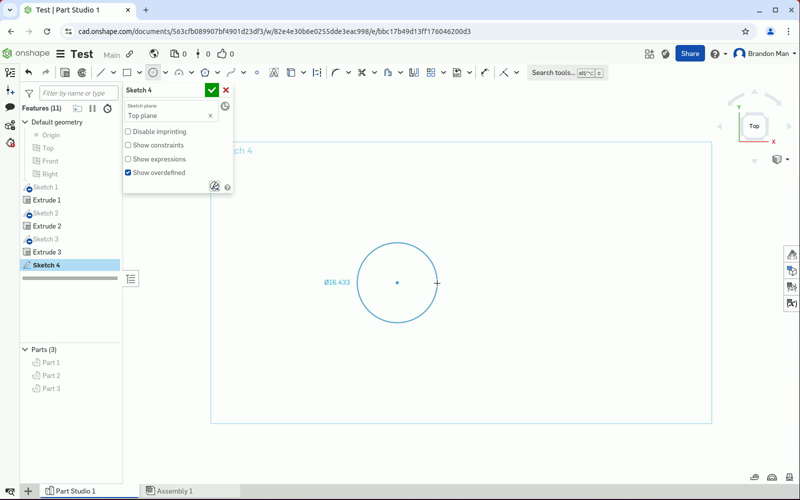
key(esc)
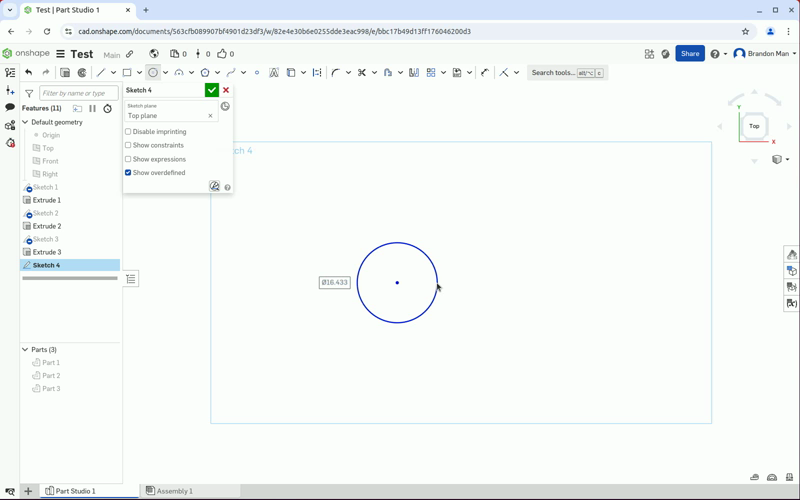
mouse_move(390, 290)
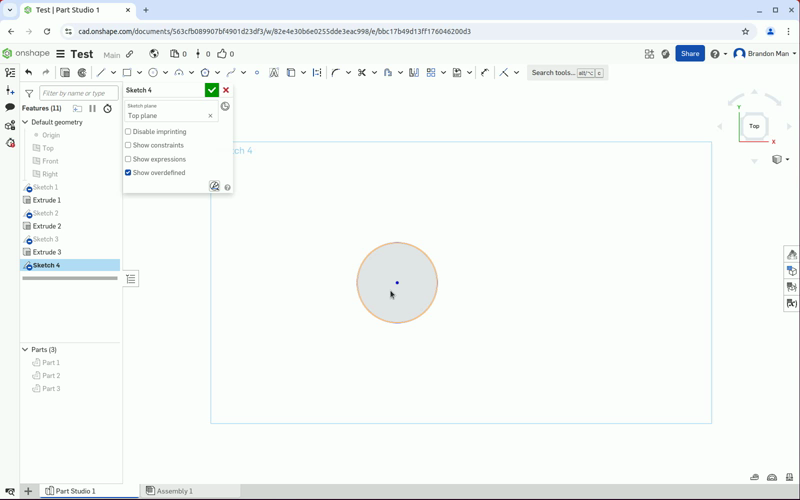
click(390, 290)
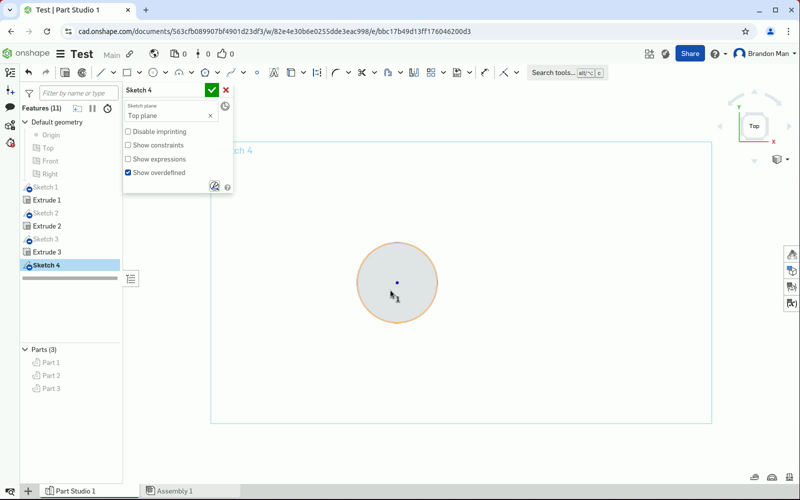
mouse_move(73, 352)
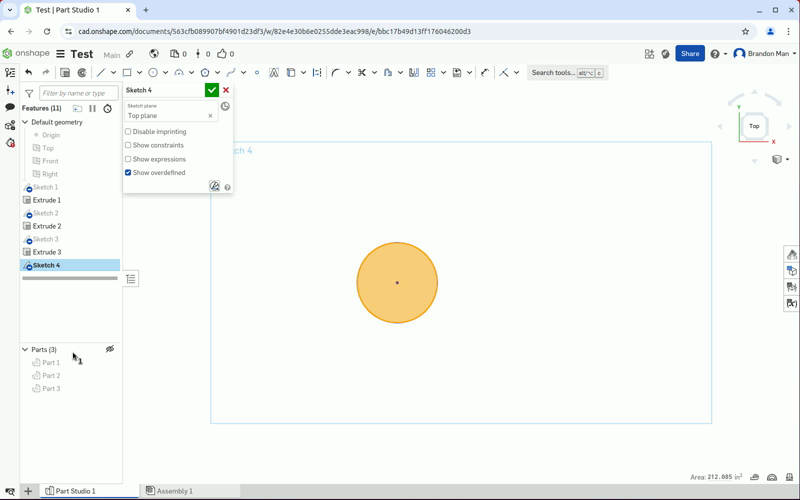
key(shift+y)
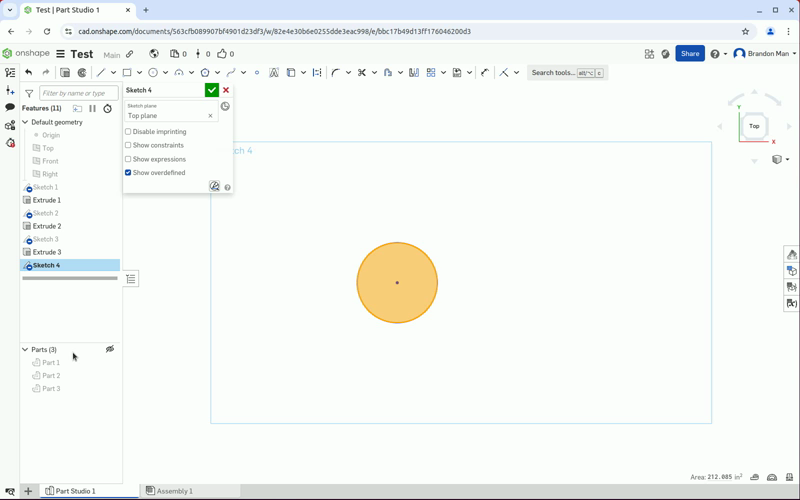
key(shift+e)
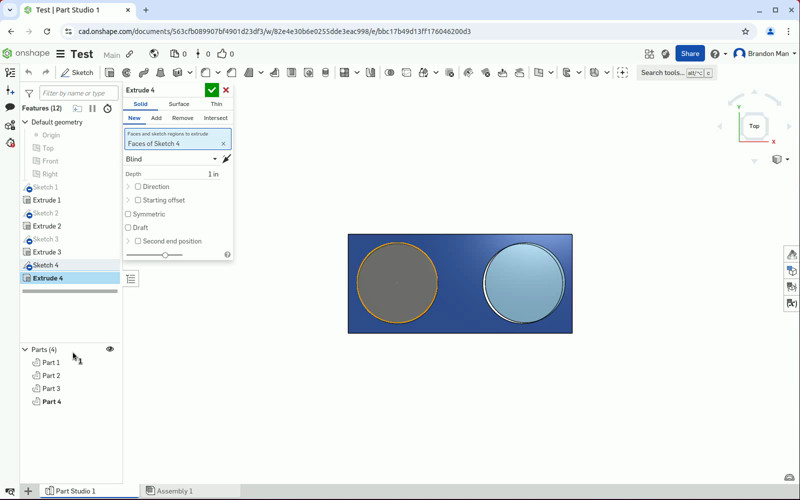
mouse_move(143, 106)
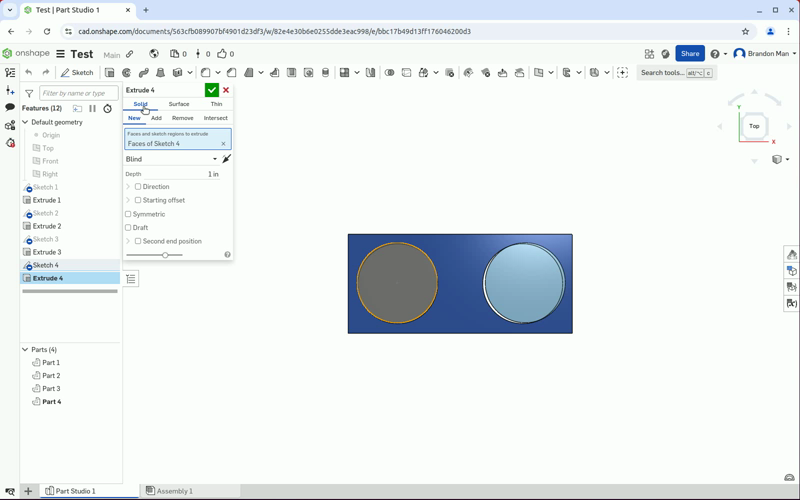
click(143, 106)
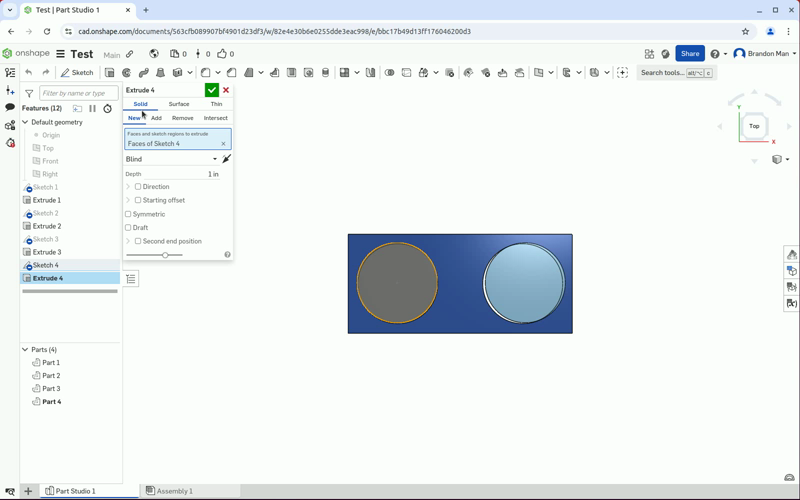
mouse_move(137, 120)
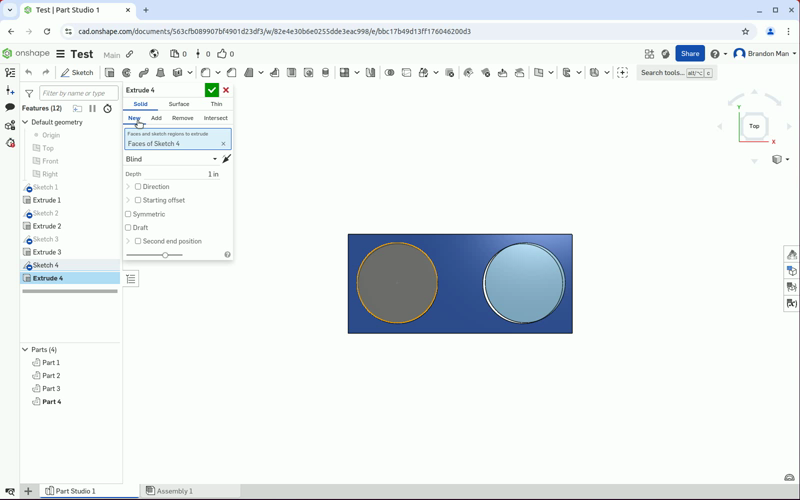
click(137, 120)
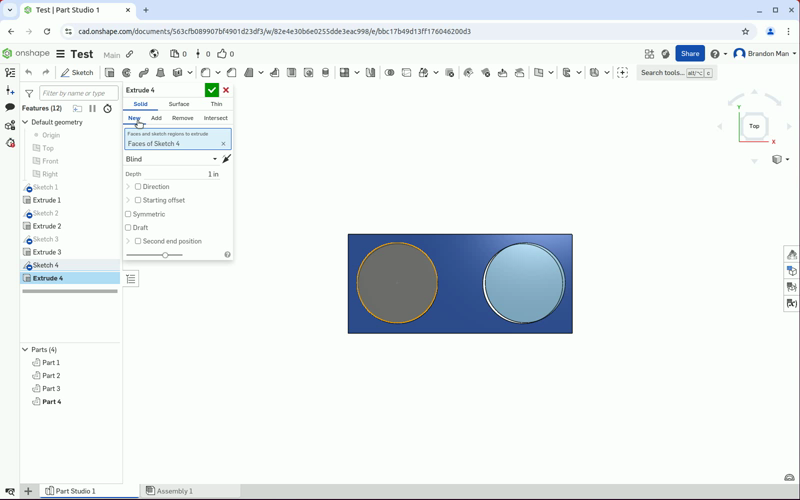
key(tab, 4)
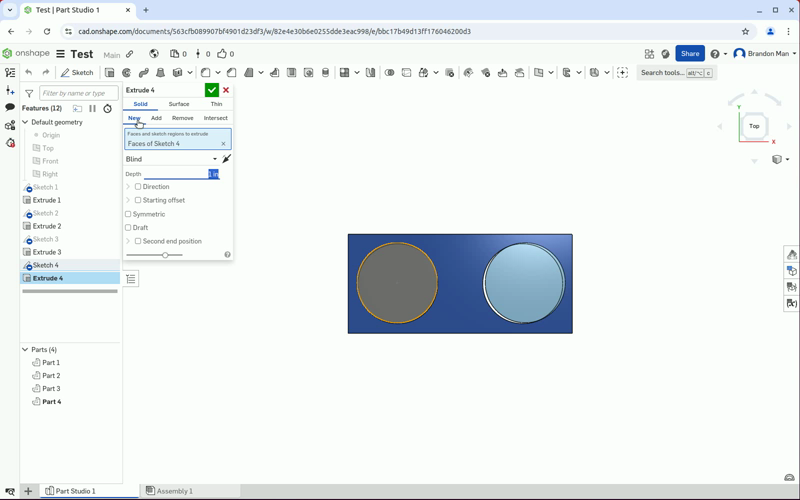
text(-12.036)
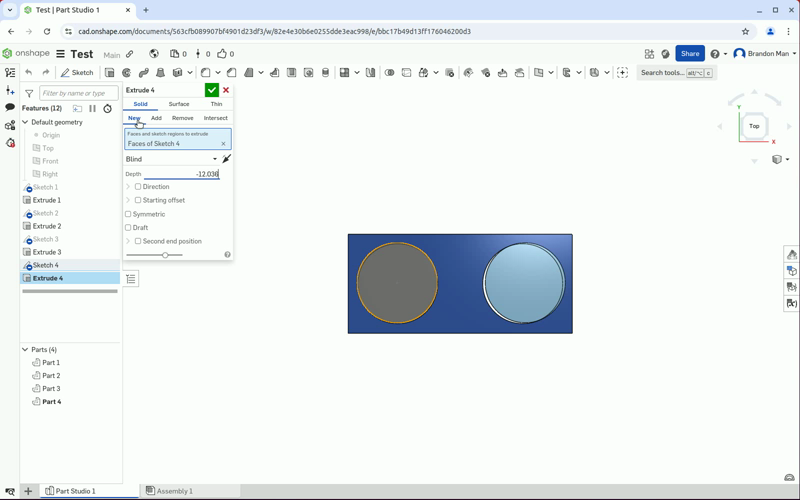
key(enter)
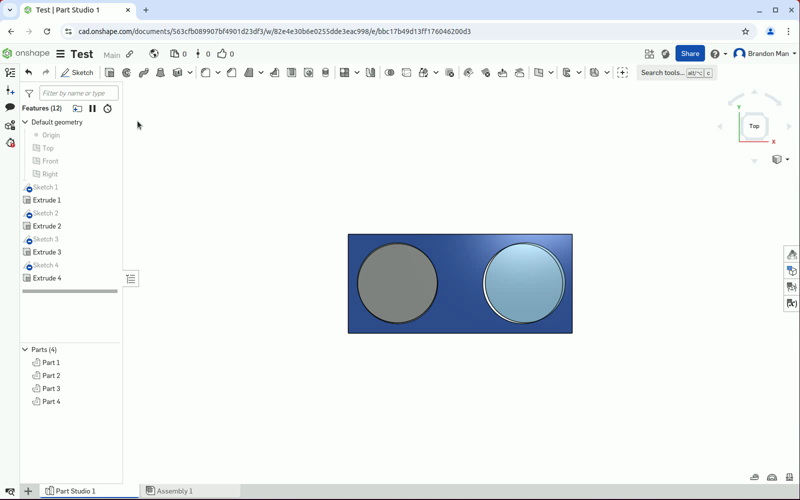
key(shift+h)
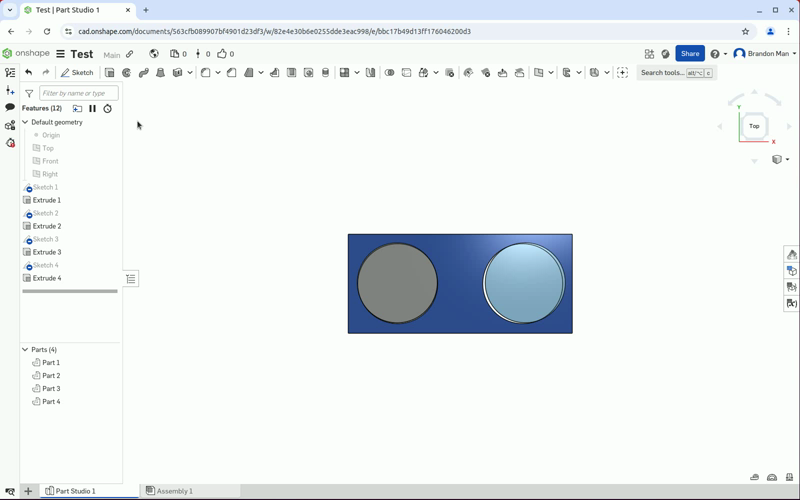
key(shift+h)
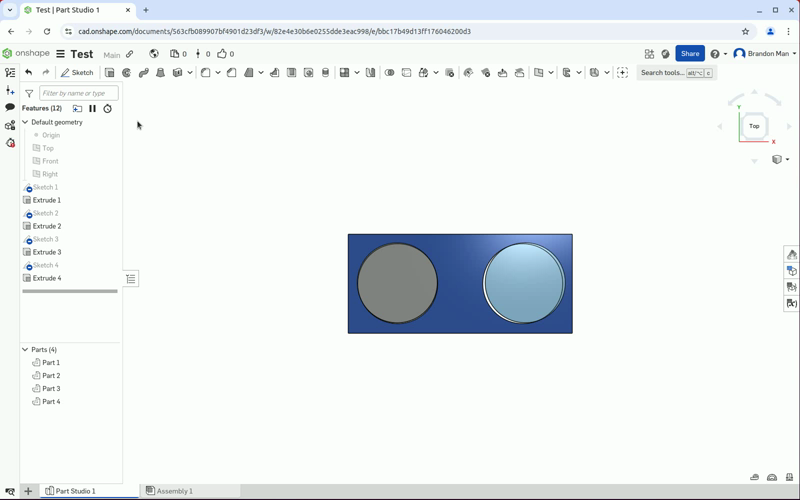
mouse_move(73, 189)
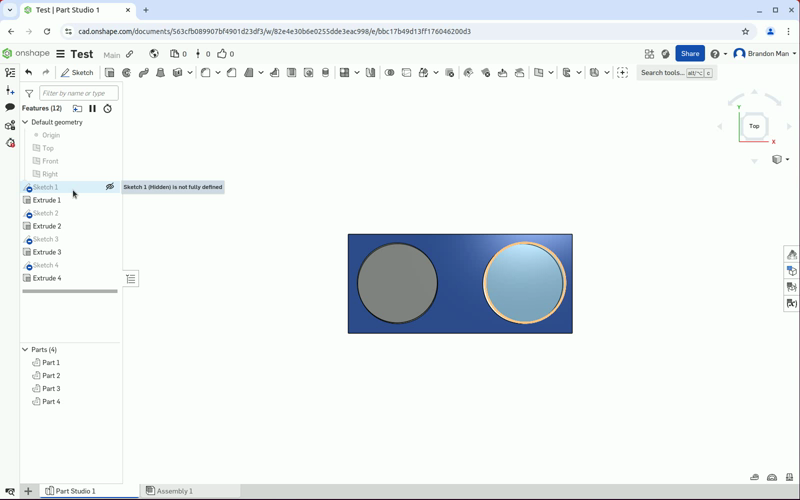
click(73, 189)
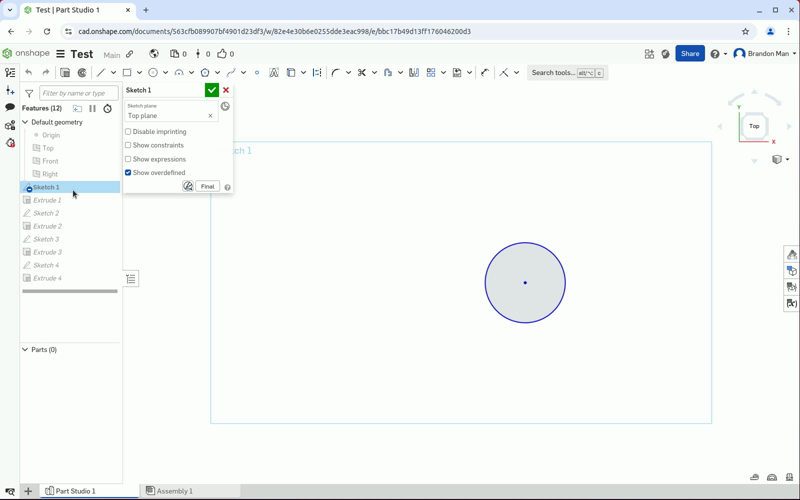
mouse_move(229, 92)
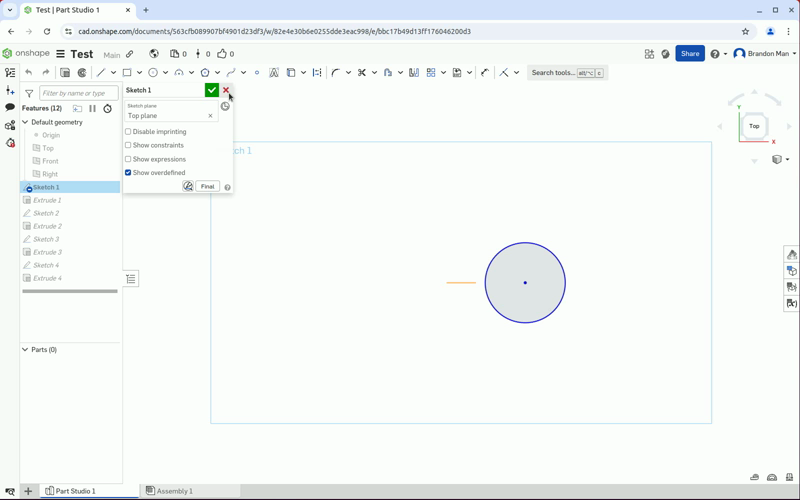
click(229, 92)
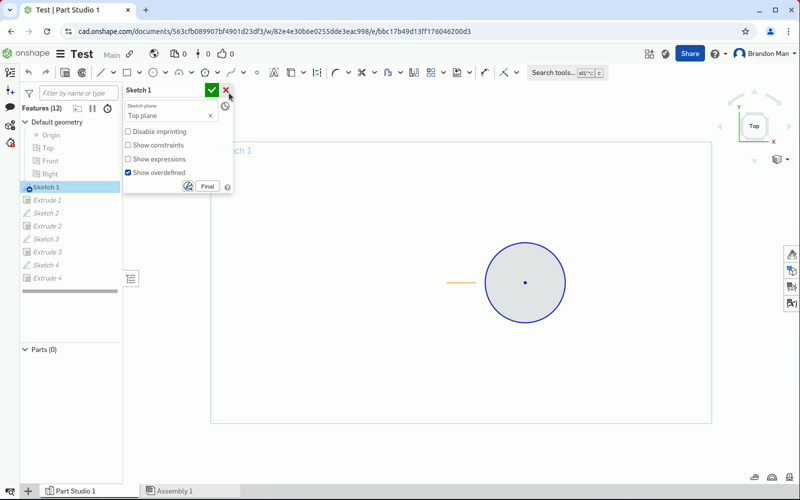
key(shift+s)
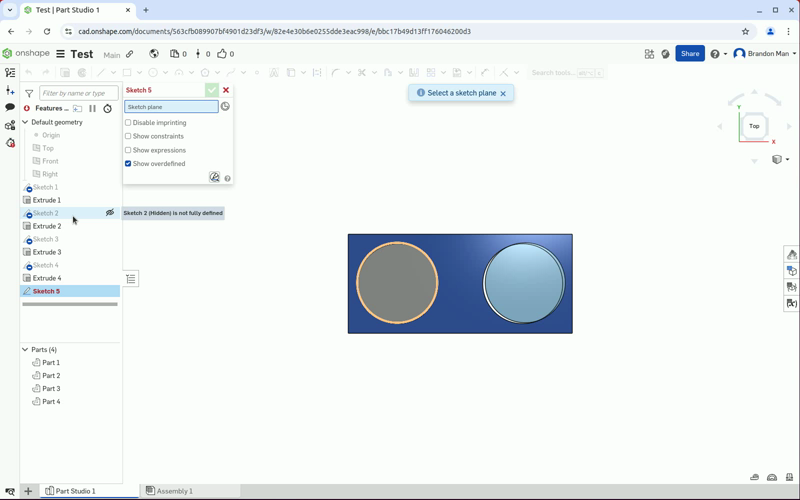
scroll(3)
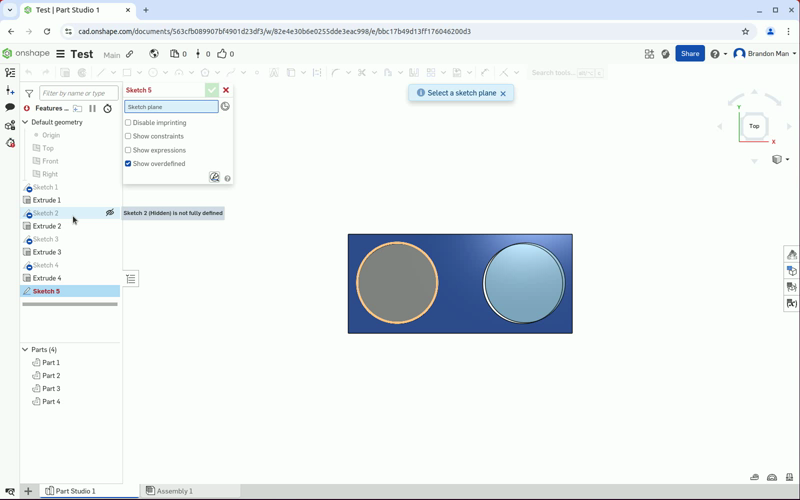
mouse_move(73, 150)
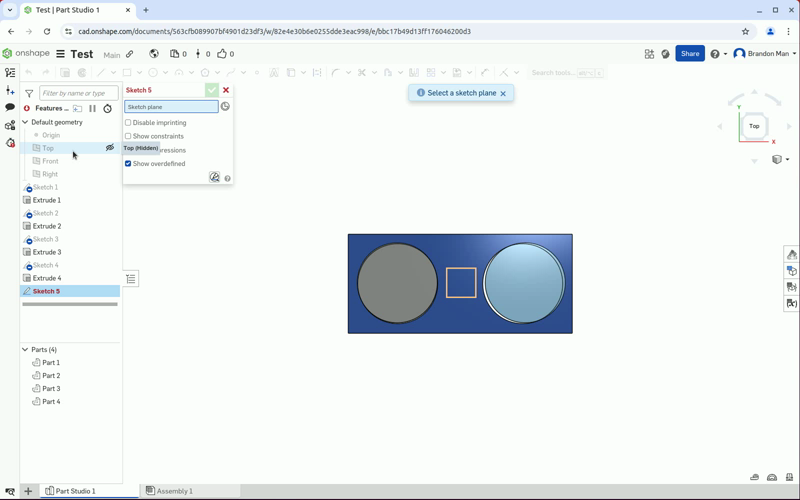
click(73, 150)
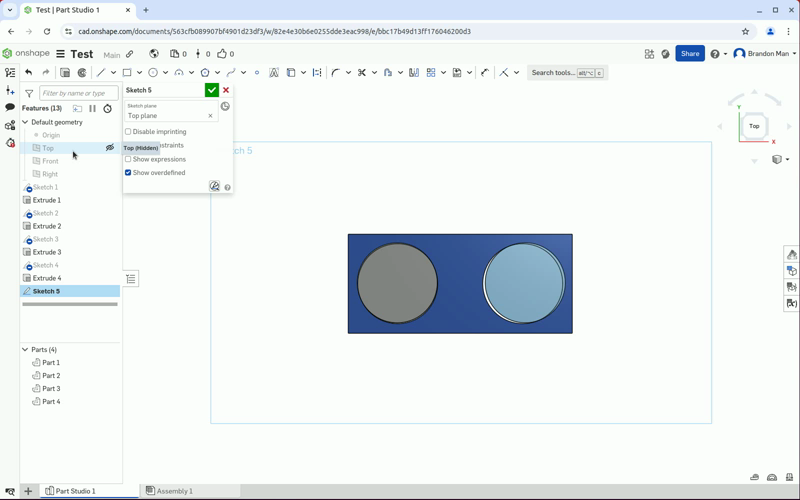
mouse_move(73, 352)
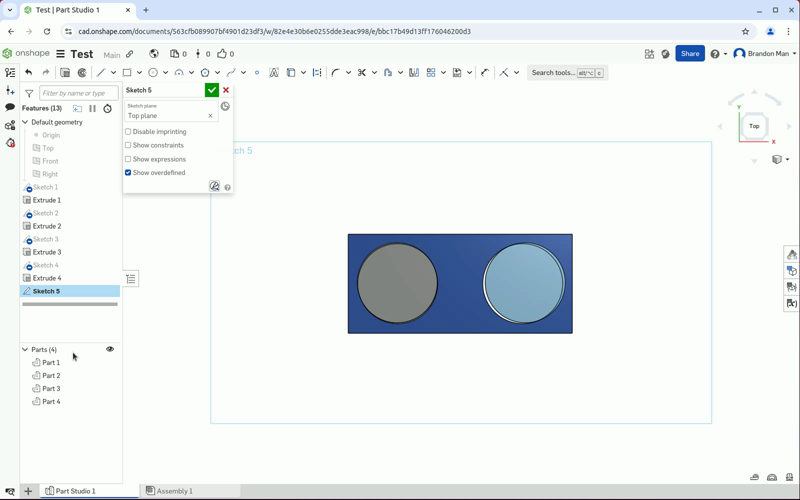
key(y)
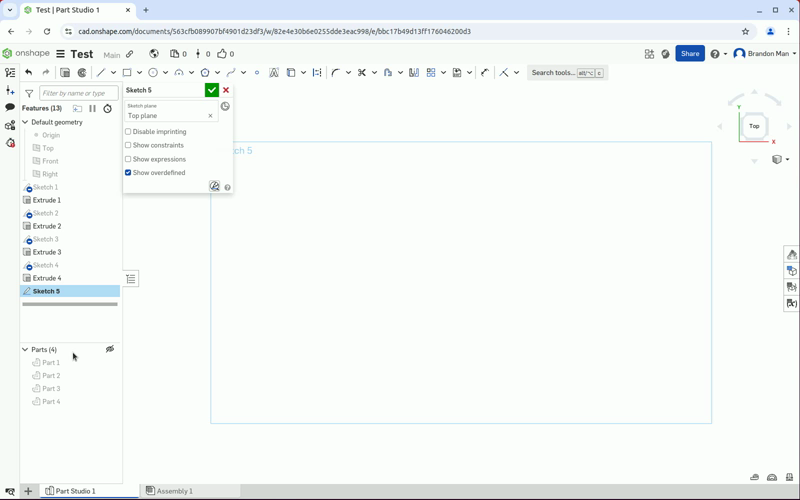
key(c)
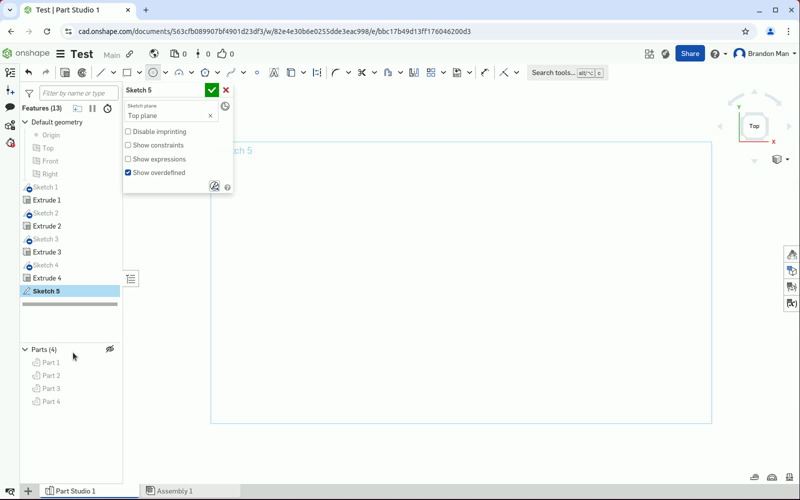
key_down(shift)
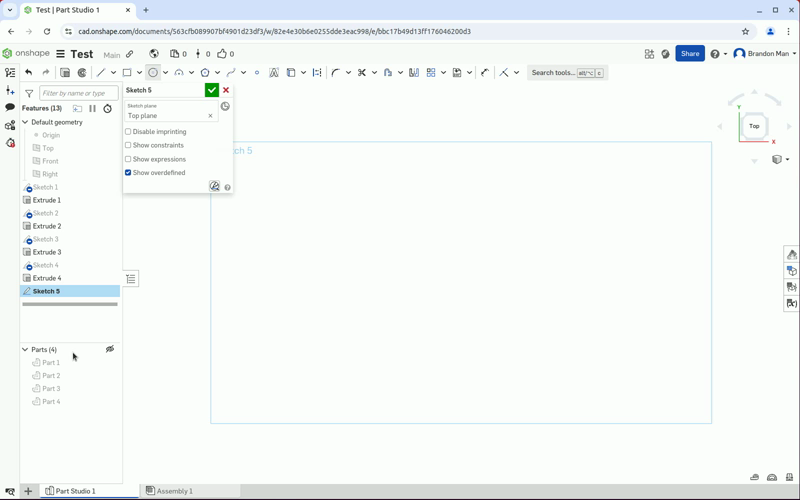
mouse_move(525, 282)
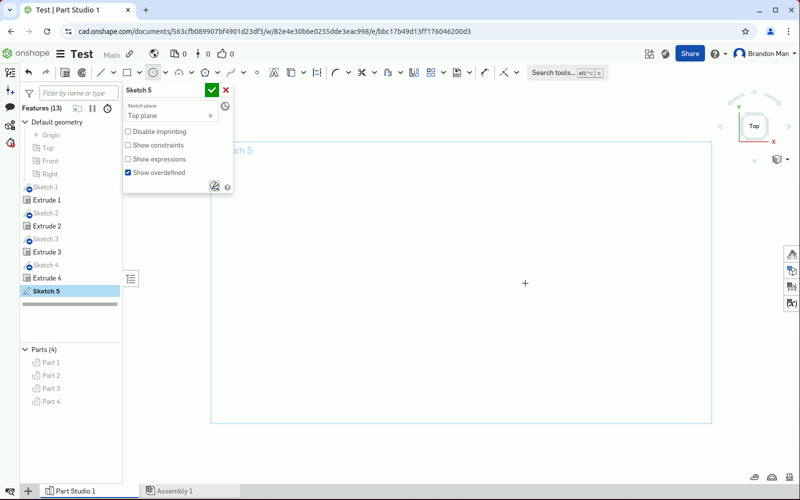
click(525, 282)
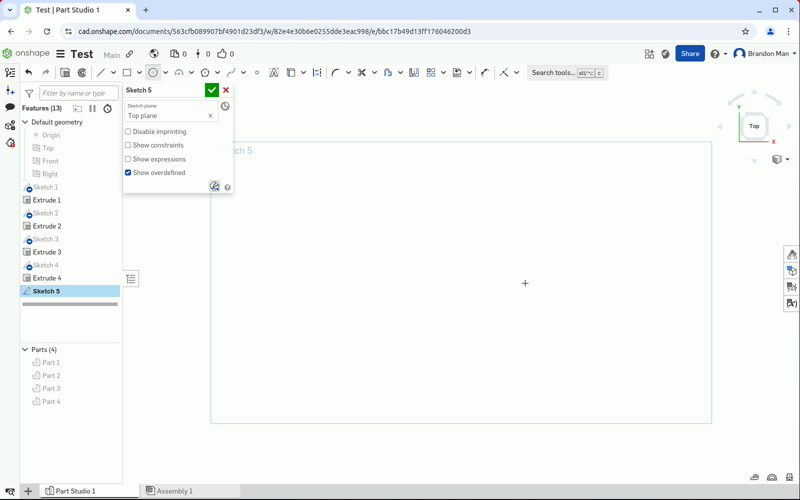
key_up(shift)
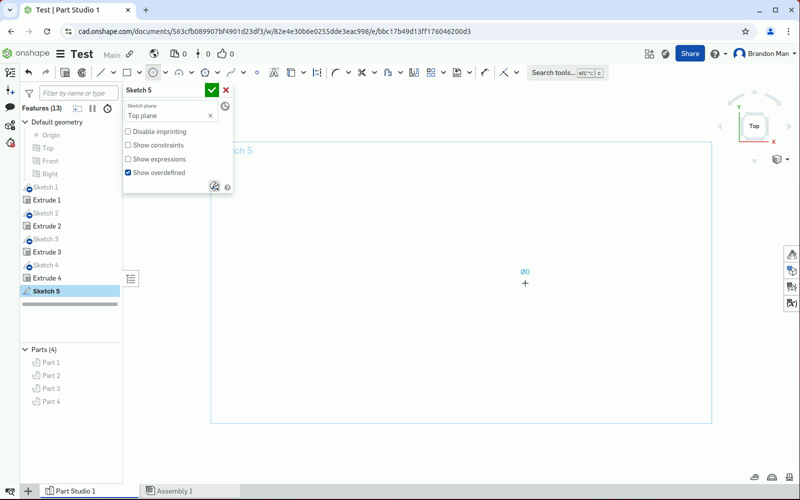
mouse_move(565, 282)
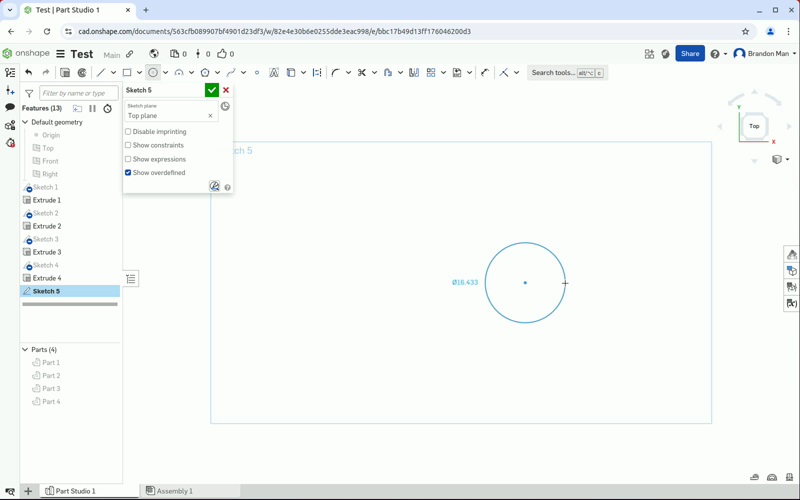
click(565, 282)
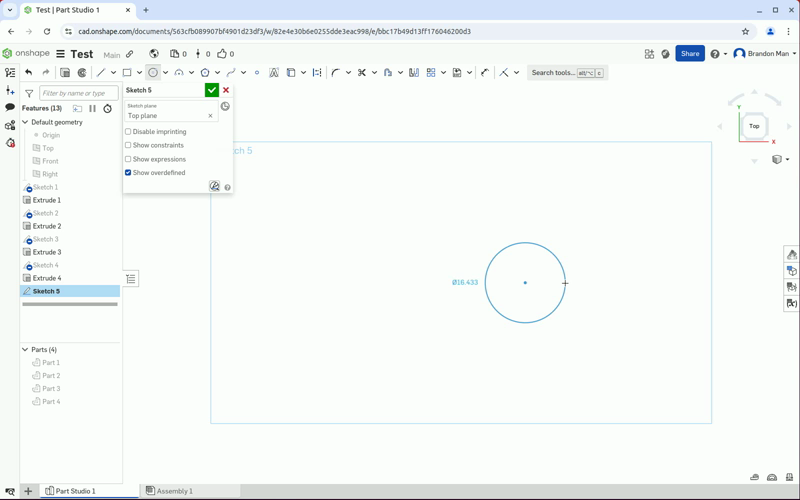
key(esc)
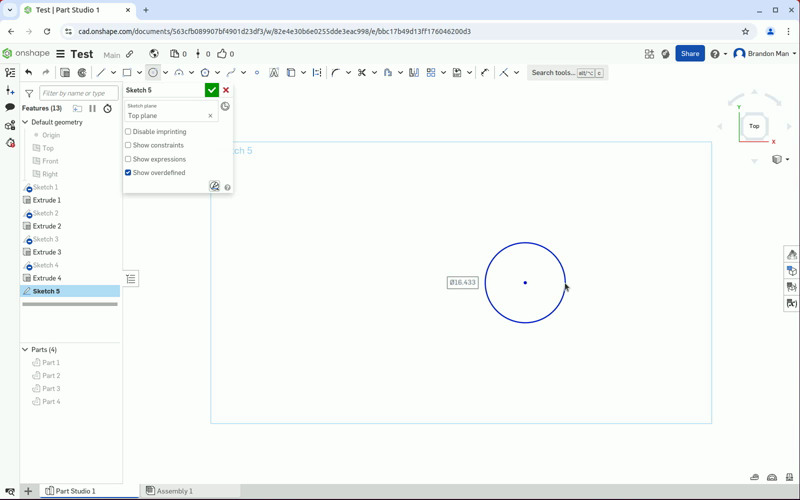
mouse_move(533, 273)
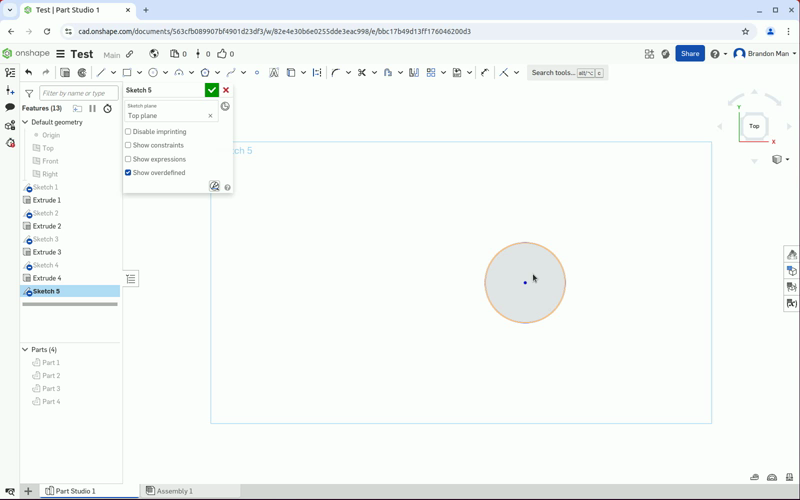
click(533, 273)
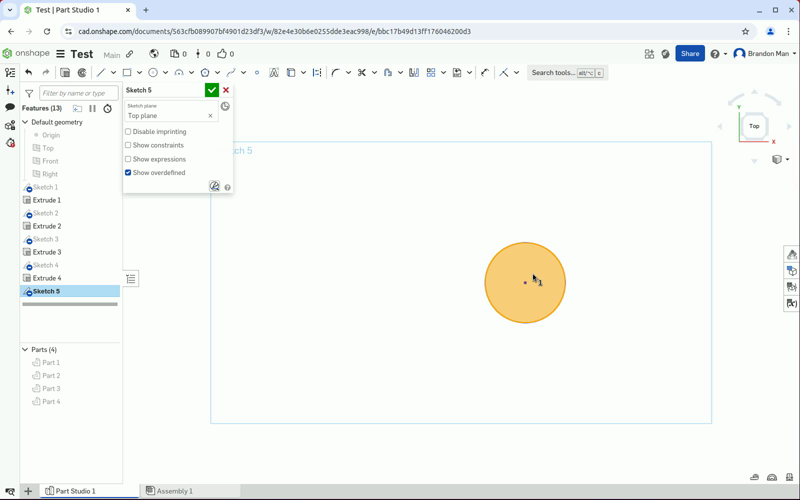
mouse_move(73, 352)
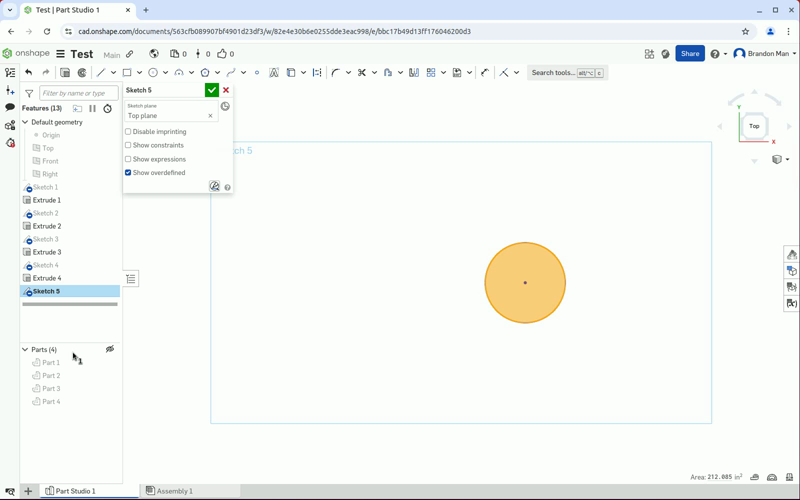
key(shift+y)
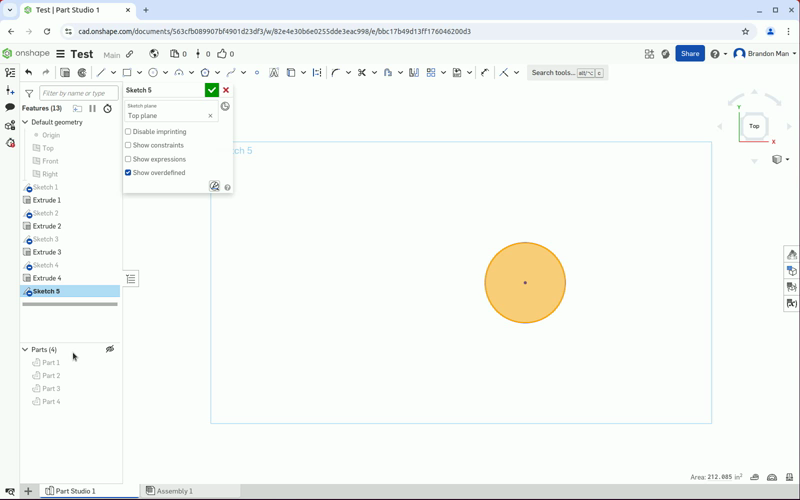
key(shift+e)
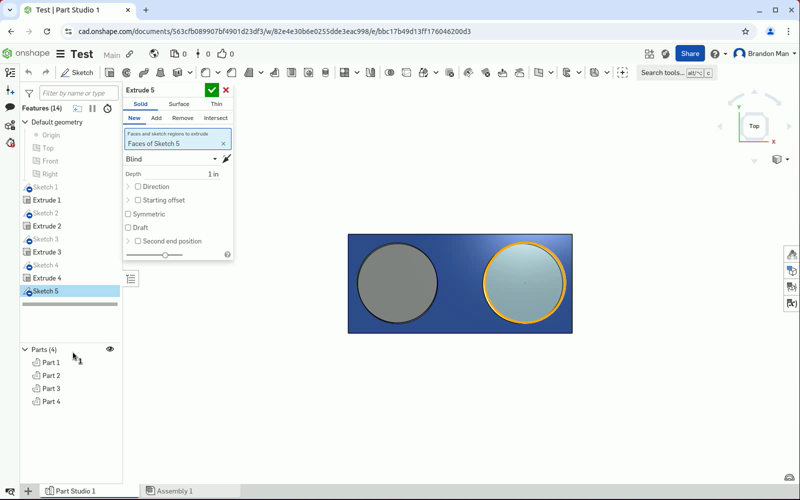
mouse_move(143, 106)
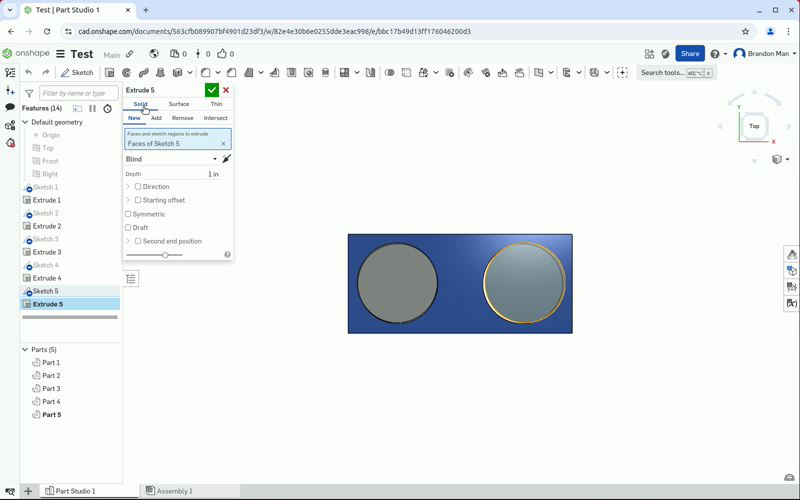
click(143, 106)
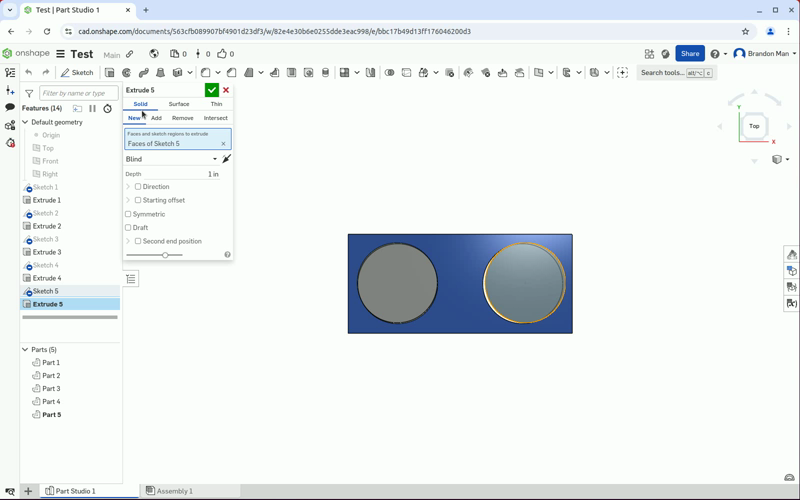
mouse_move(137, 120)
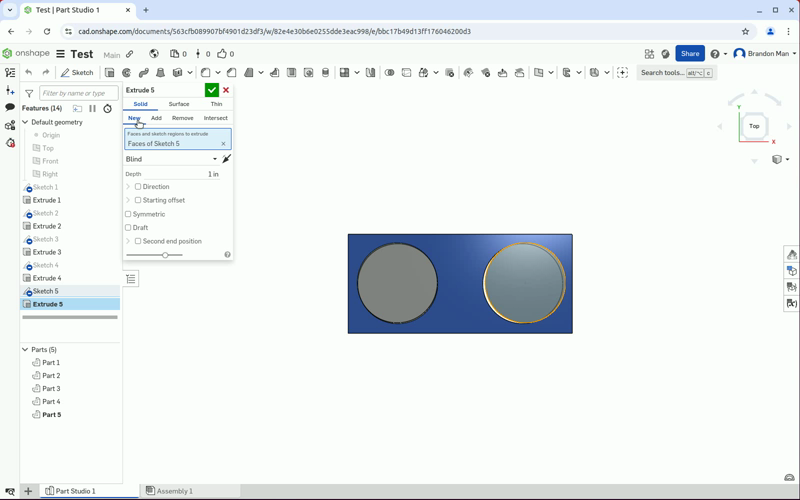
click(137, 120)
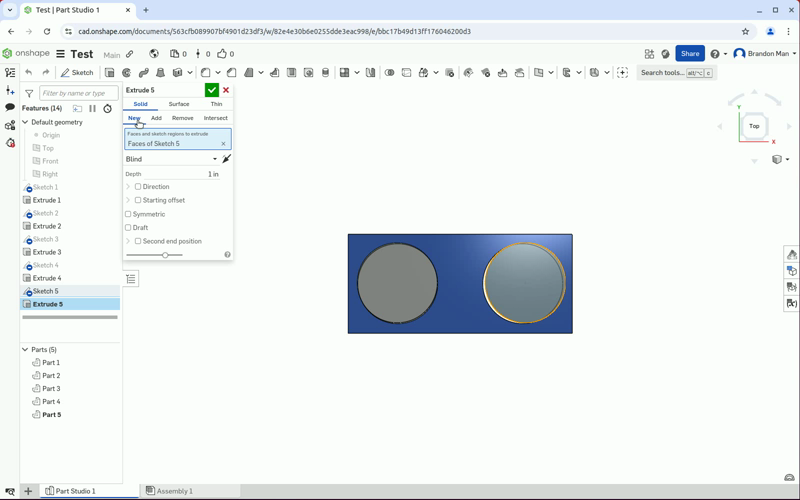
key(tab, 4)
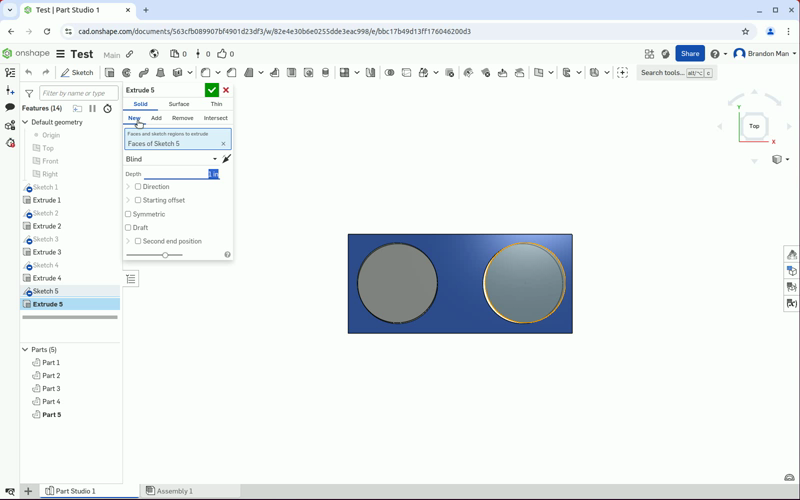
text(-12.036)
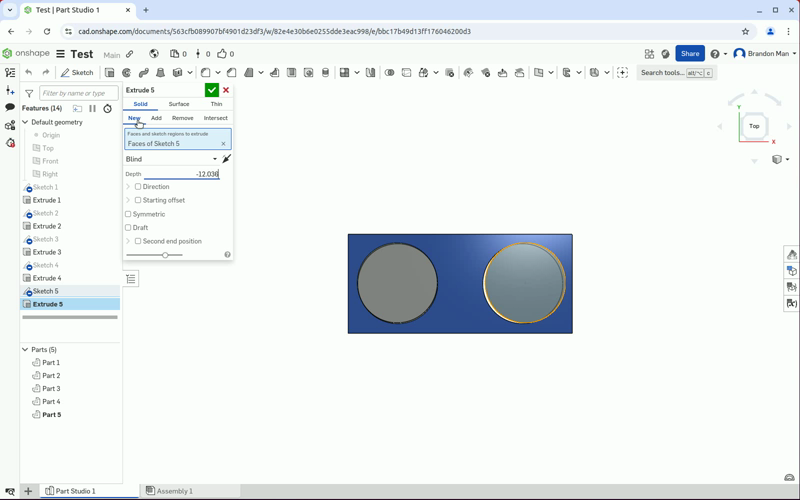
key(enter)
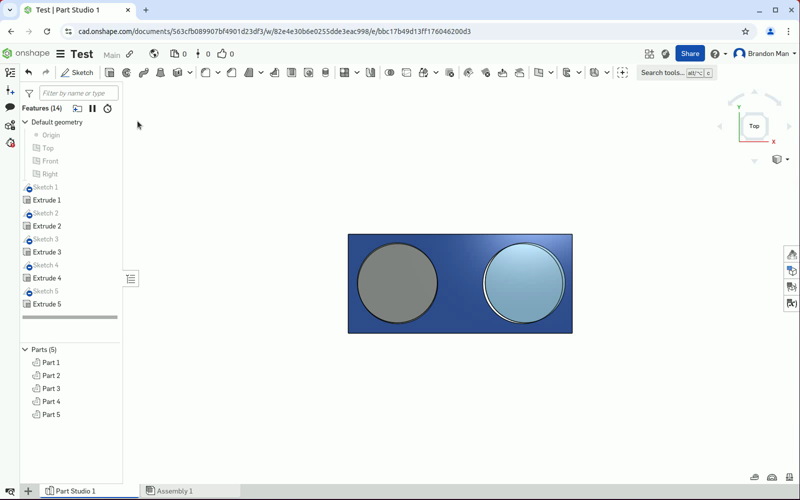
key(shift+h)
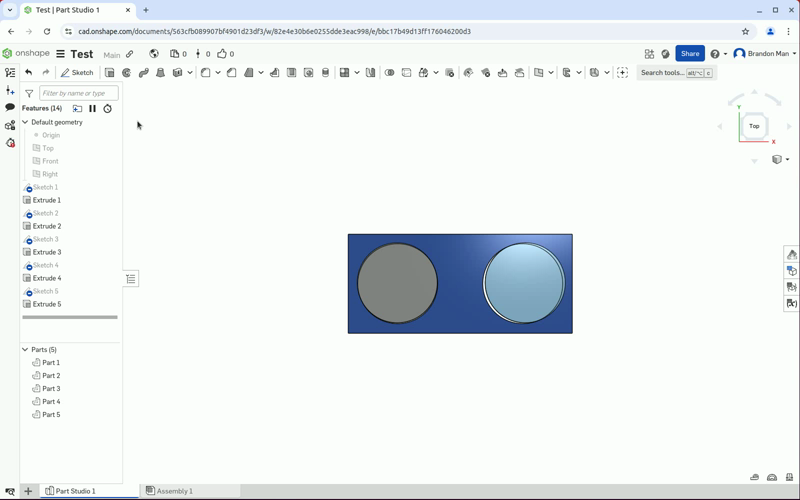
key(shift+h)
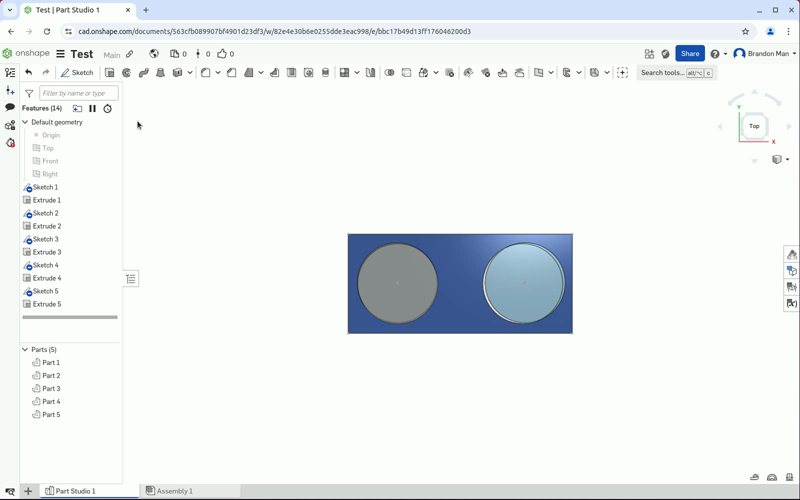
key(shift+7)
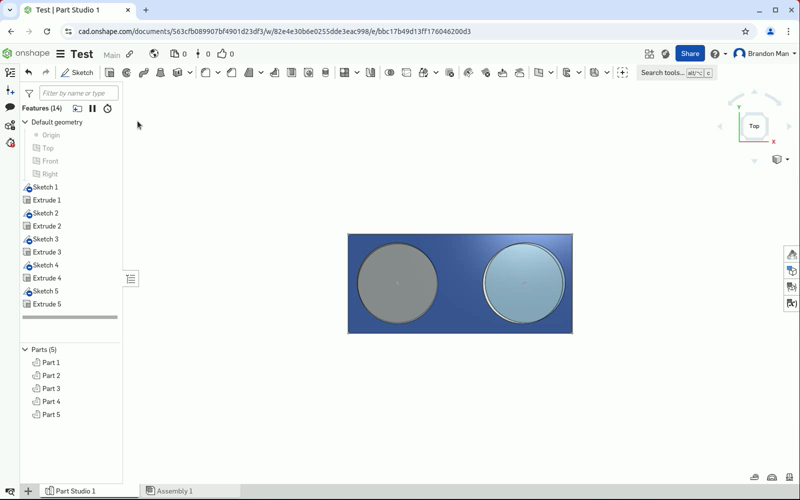
key(up, 3)
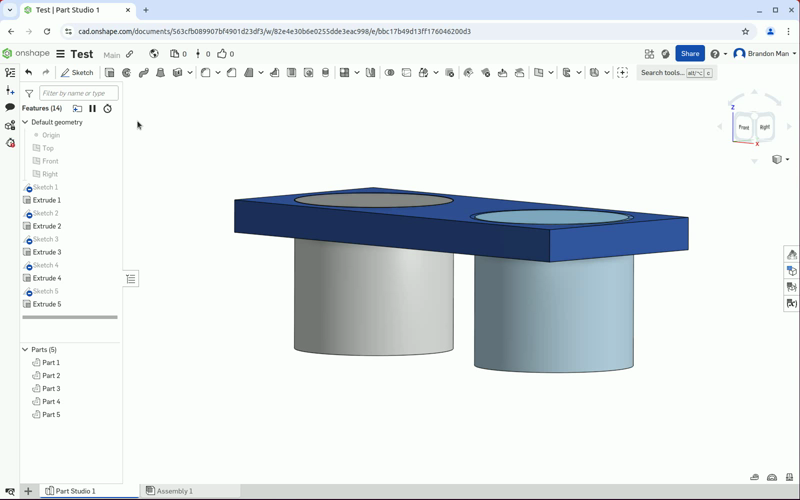
key(left, 3)
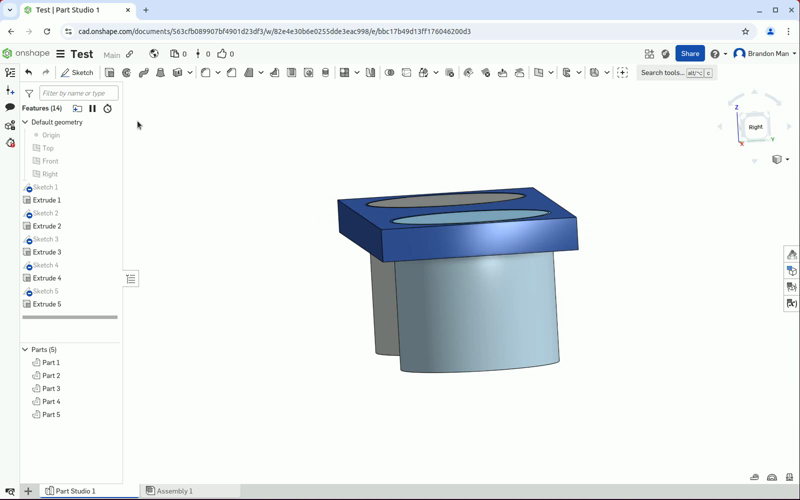
key(right, 3)
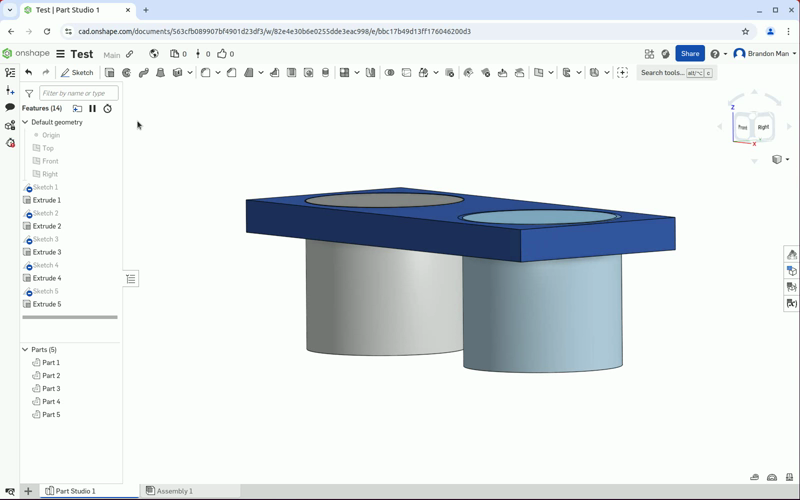
key(down, 3)
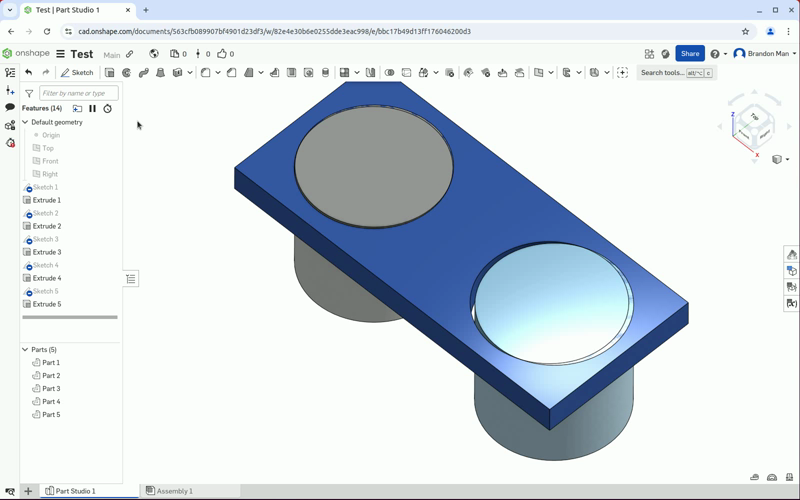
mouse_move(73, 189)
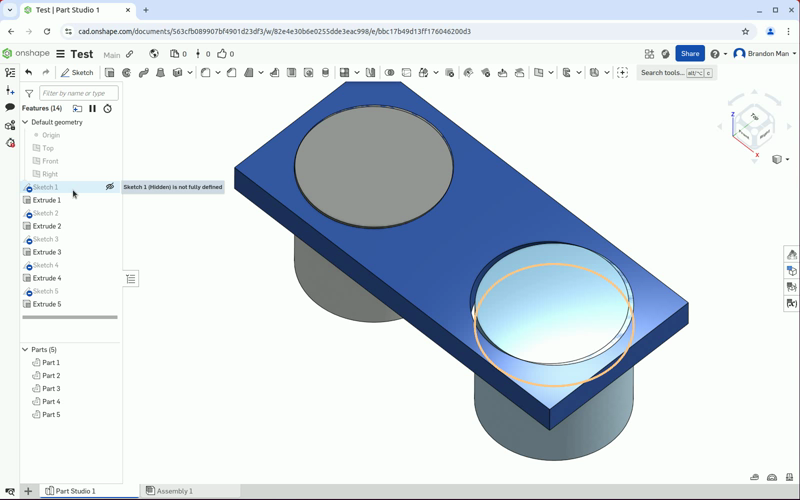
click(73, 189)